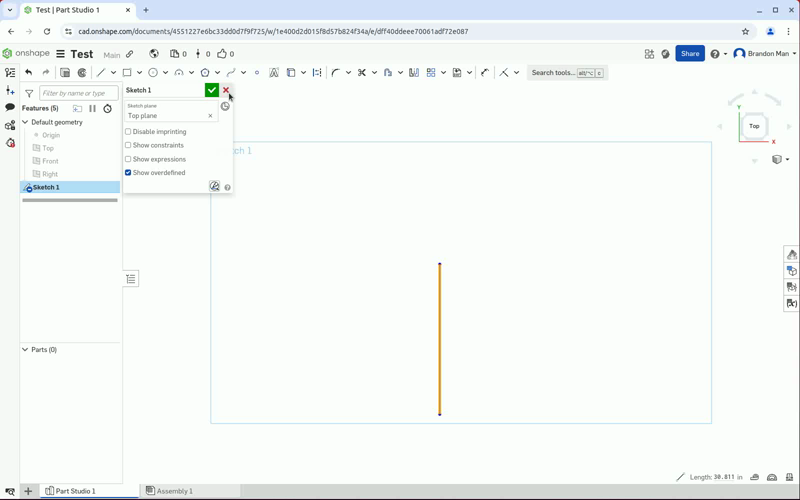
key(shift+h)
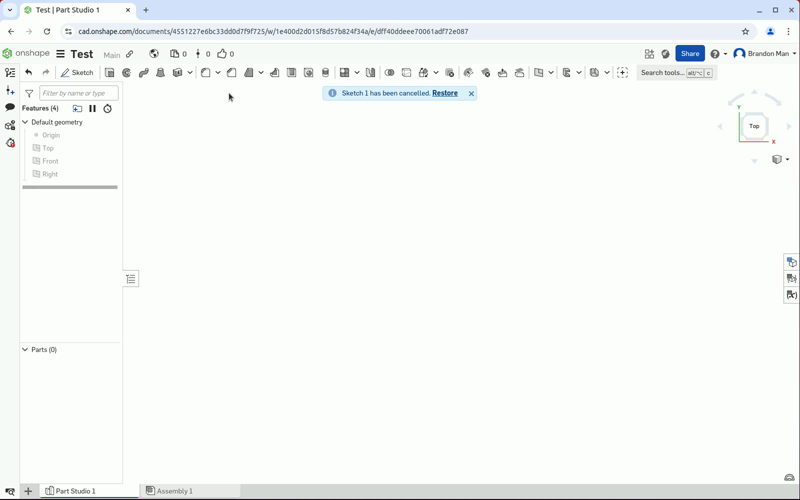
mouse_move(73, 352)
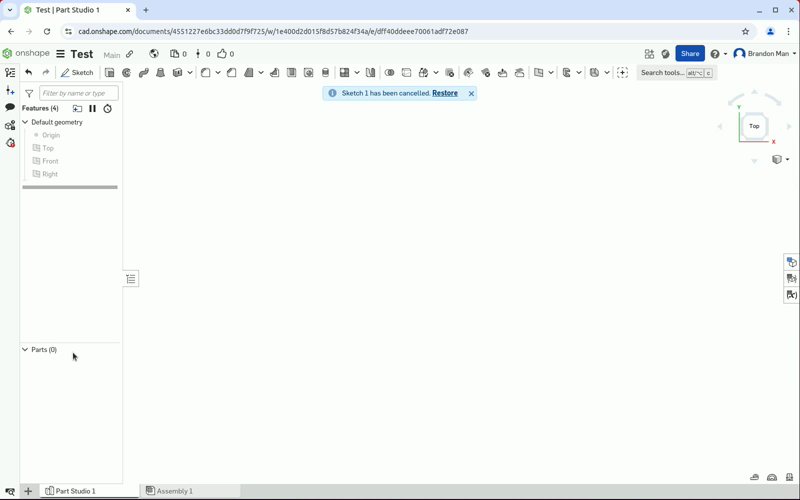
key(y)
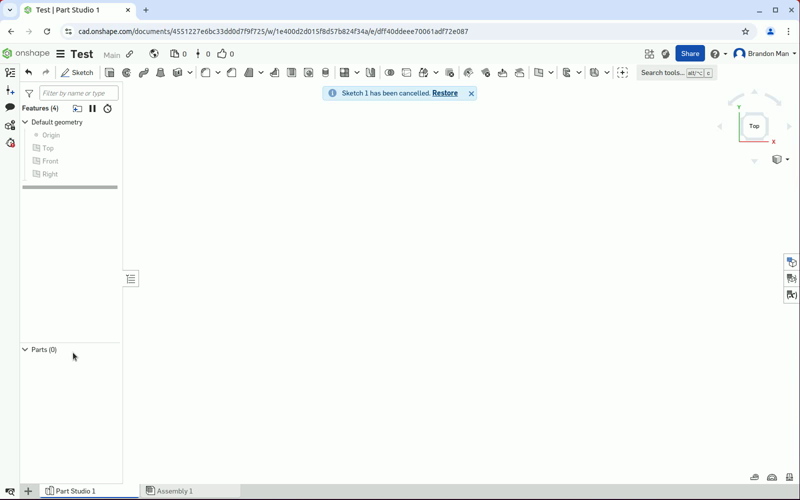
key(shift+p)
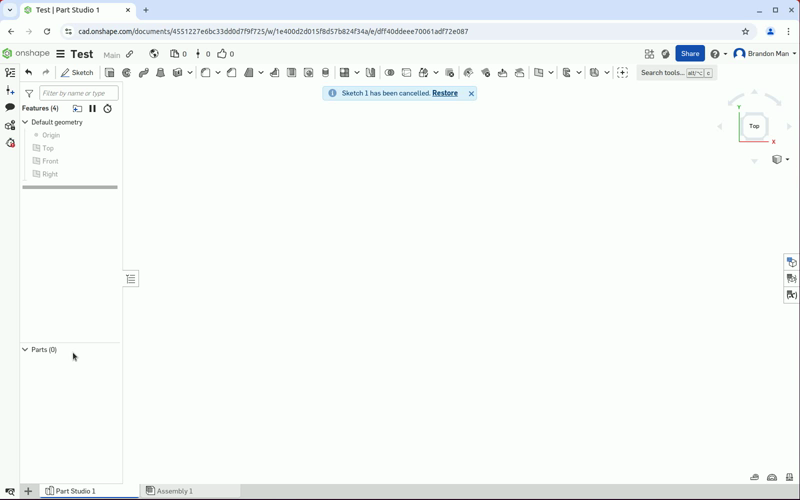
key(space)
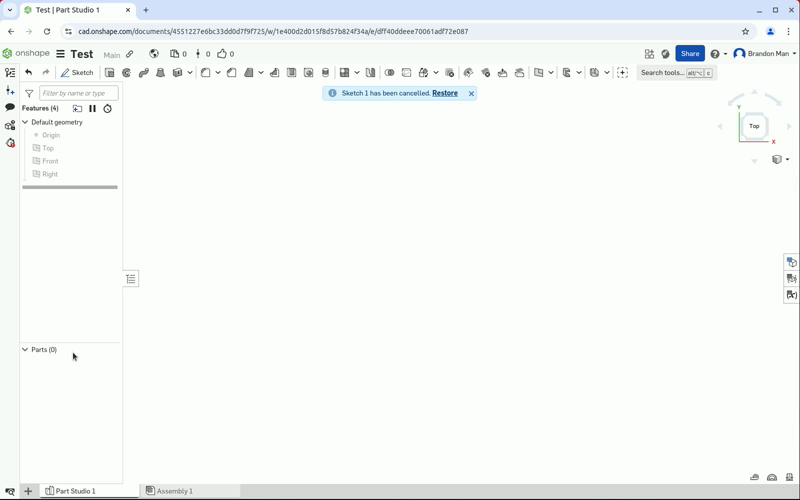
key_down(shift)
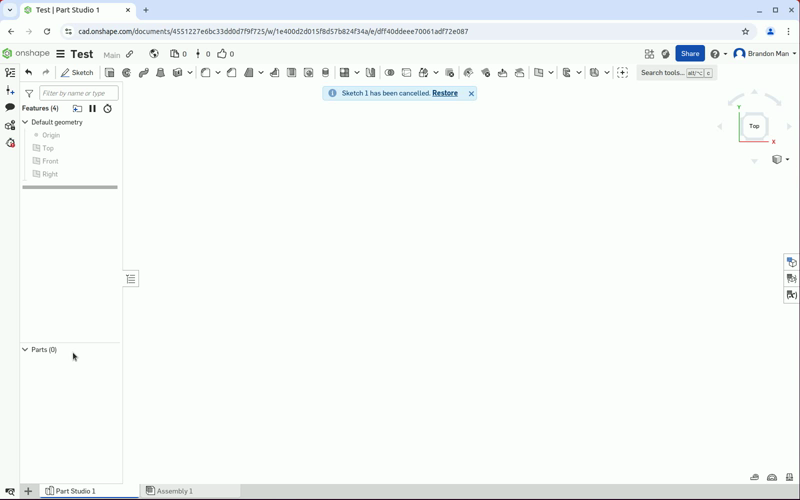
key(up)
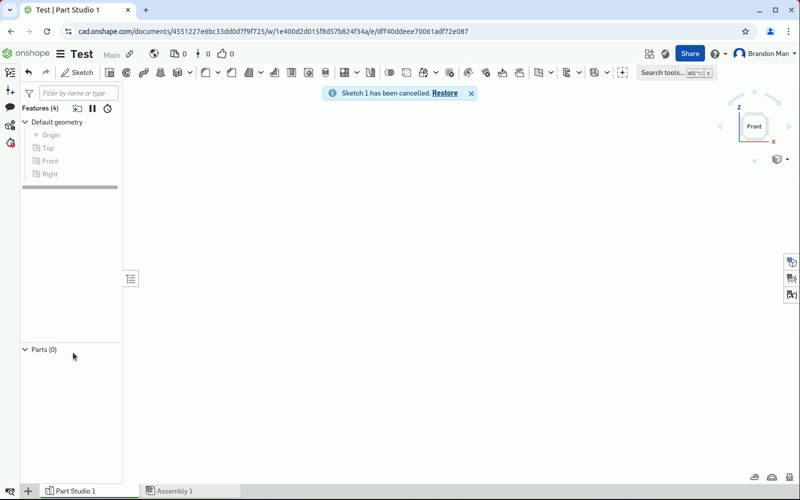
key_up(shift)
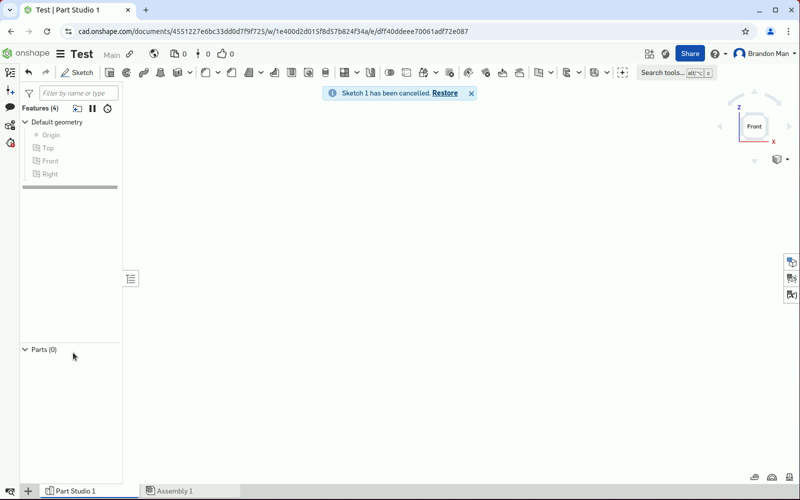
mouse_move(73, 352)
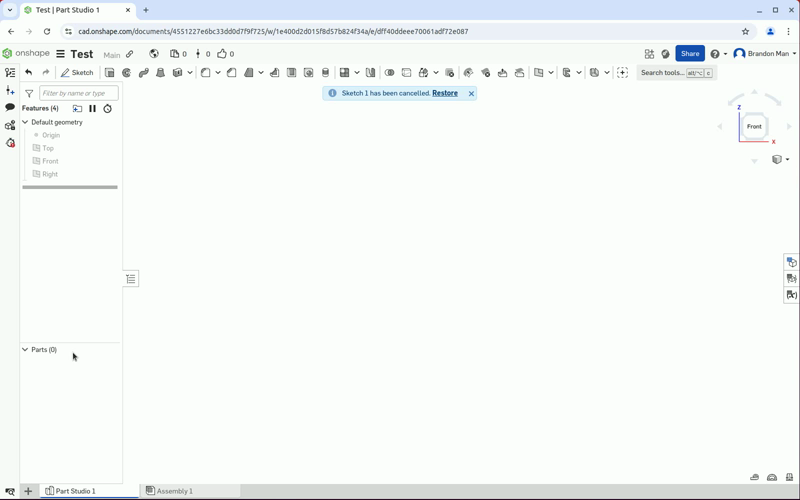
key(shift+y)
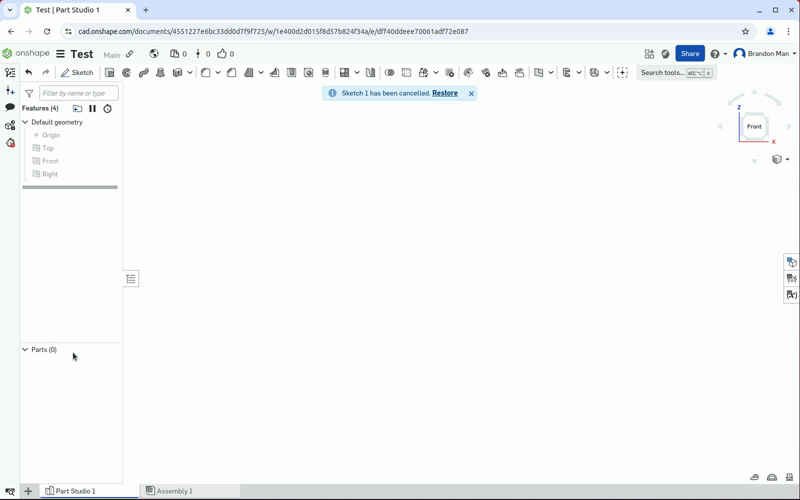
key(shift+s)
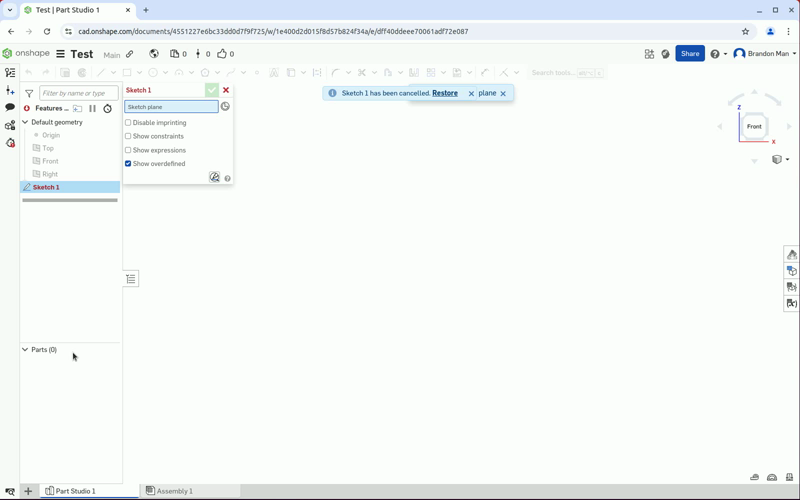
mouse_move(73, 163)
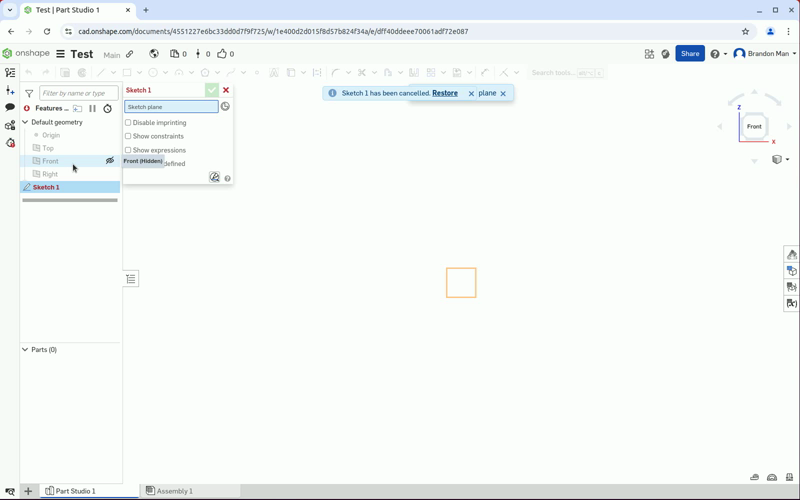
click(73, 163)
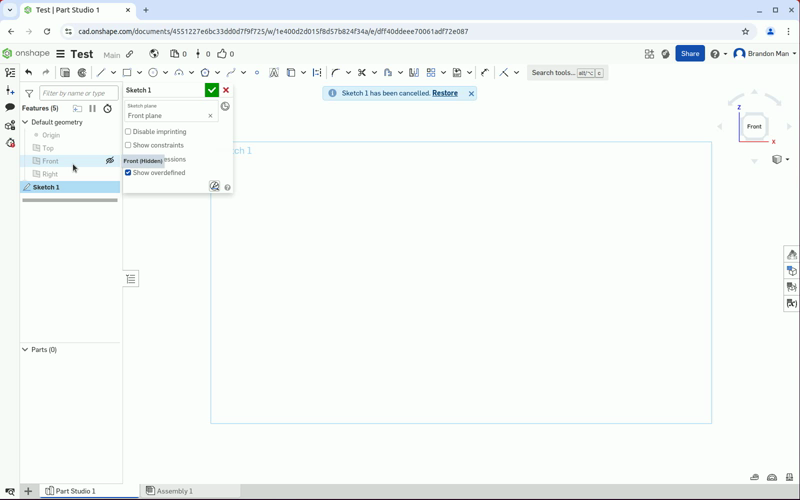
mouse_move(73, 352)
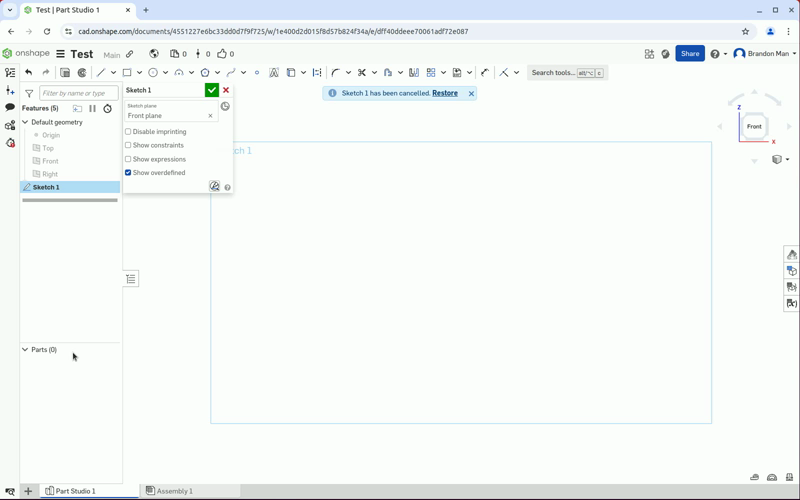
key(y)
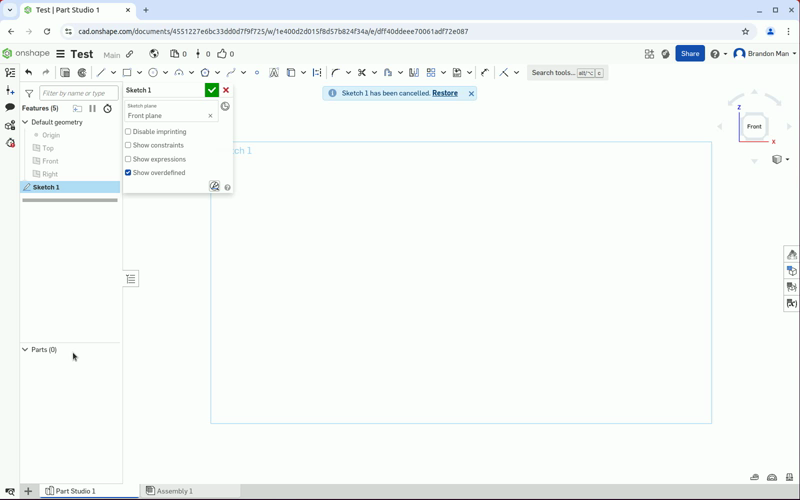
key(l)
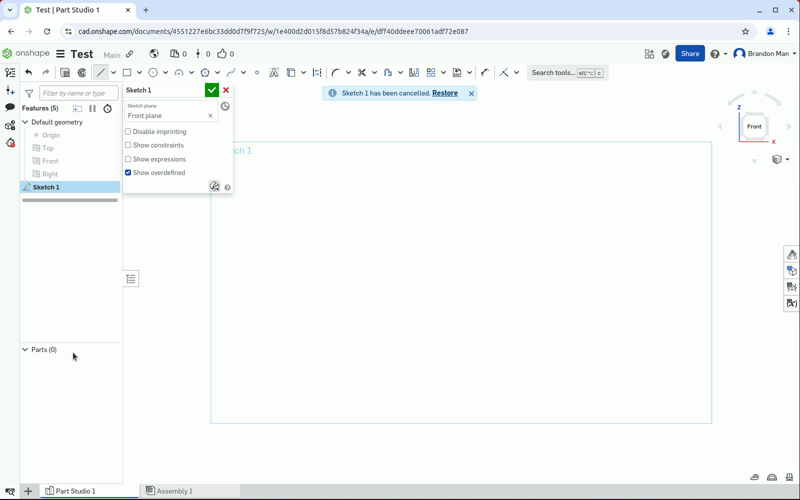
key_down(shift)
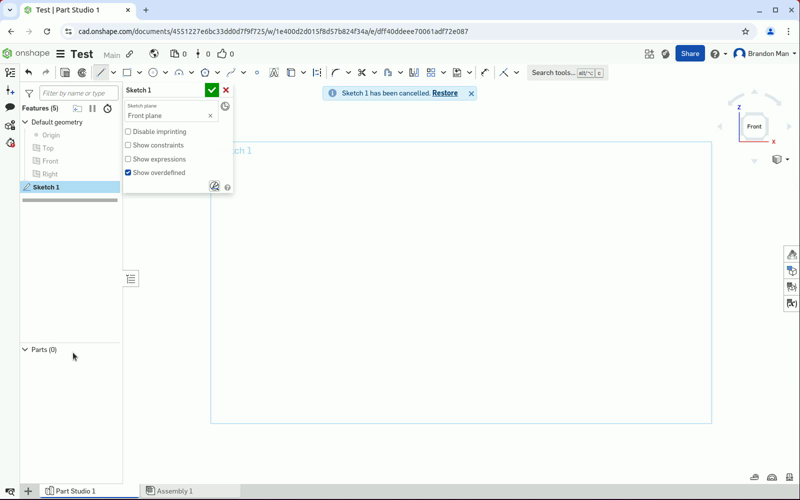
mouse_move(489, 282)
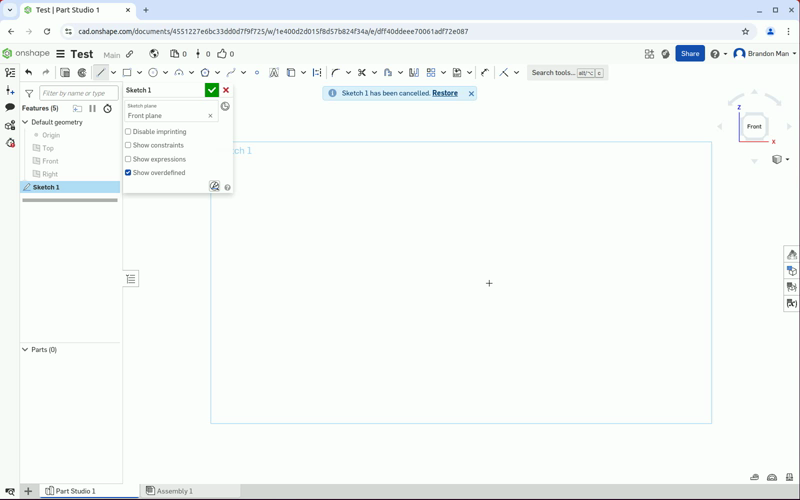
click(489, 282)
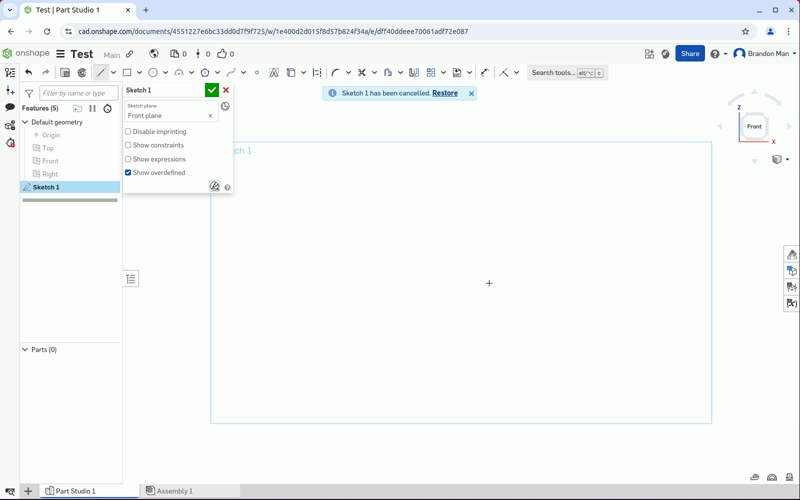
key_up(shift)
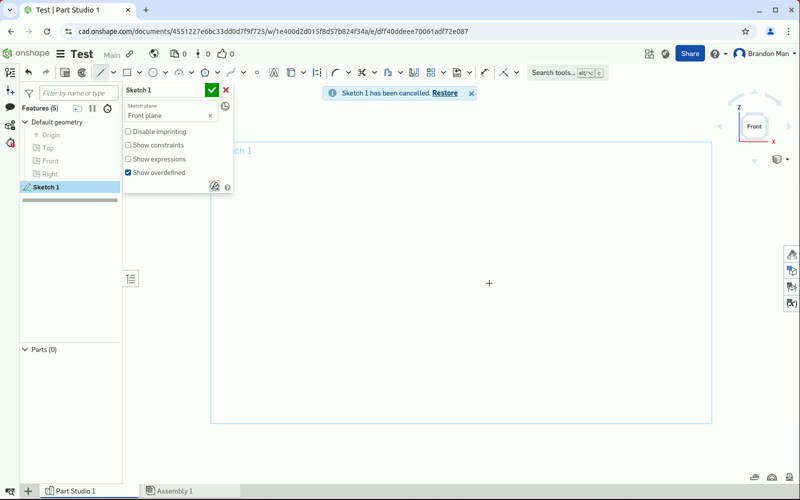
key_down(shift)
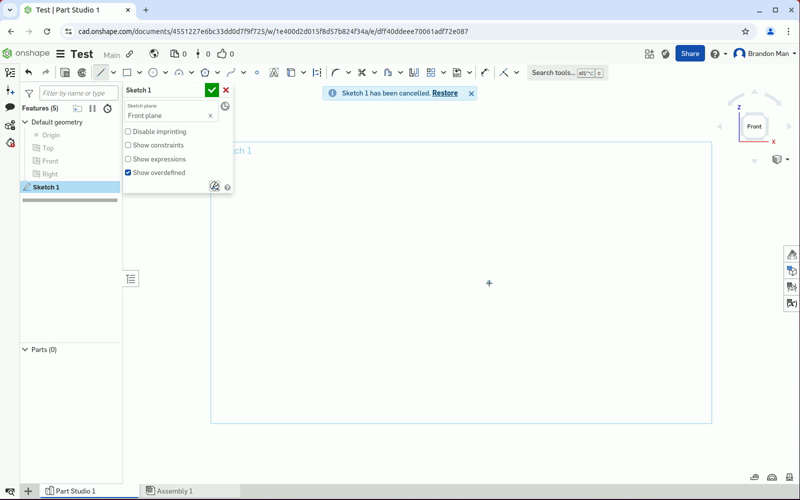
mouse_move(519, 282)
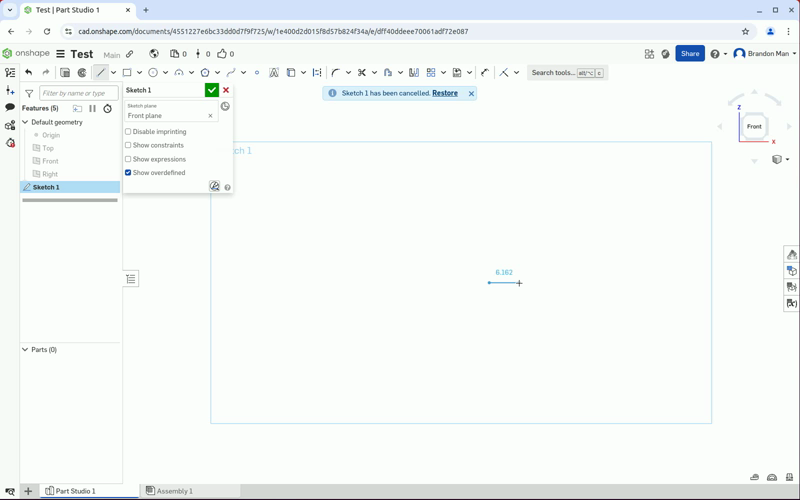
mouse_move(545, 282)
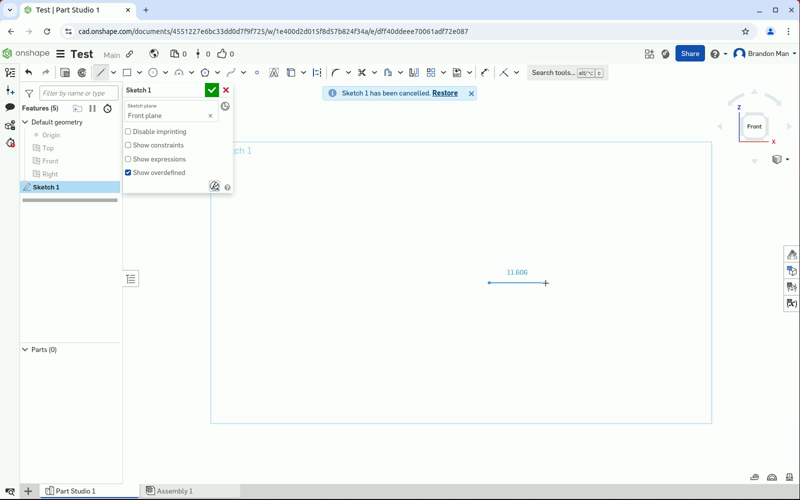
click(545, 282)
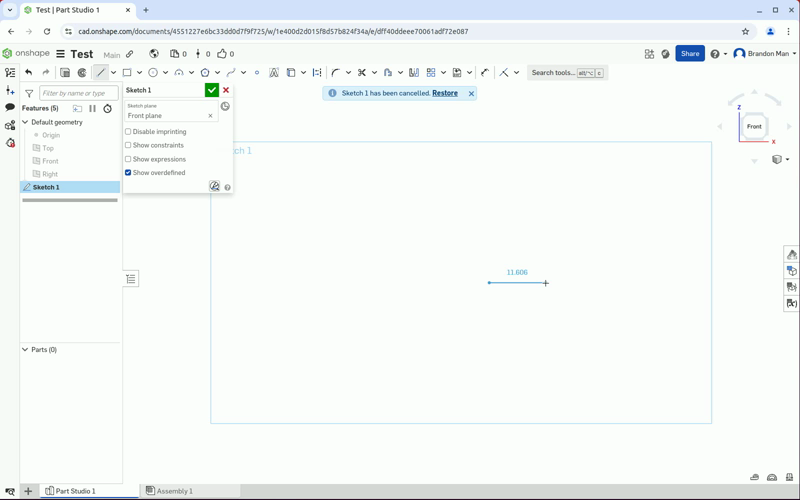
key_up(shift)
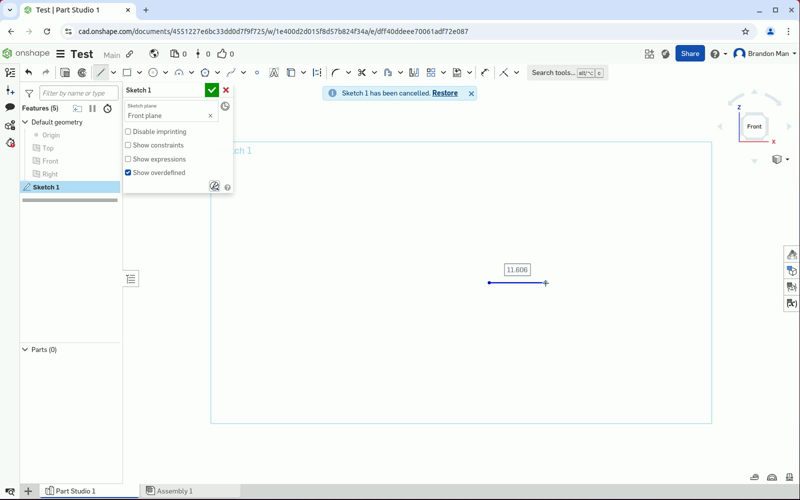
key_down(shift)
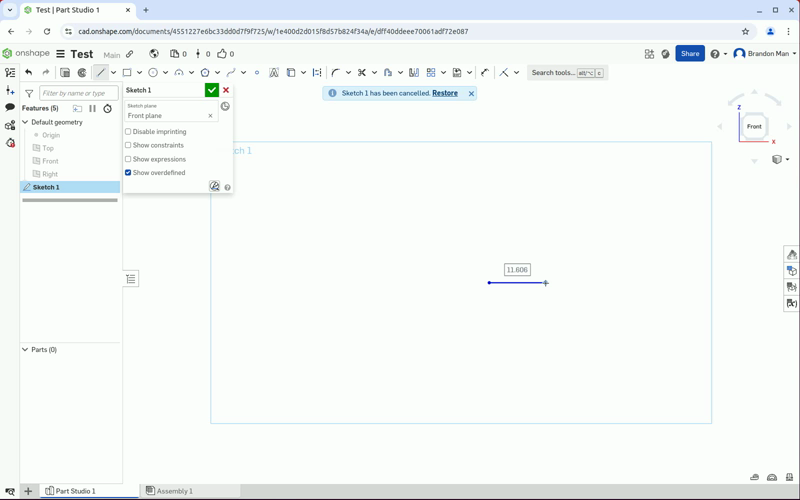
mouse_move(575, 282)
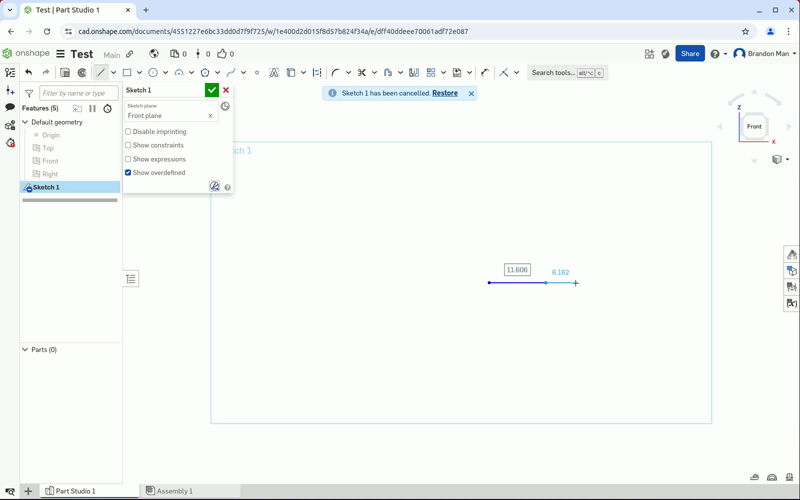
mouse_move(545, 226)
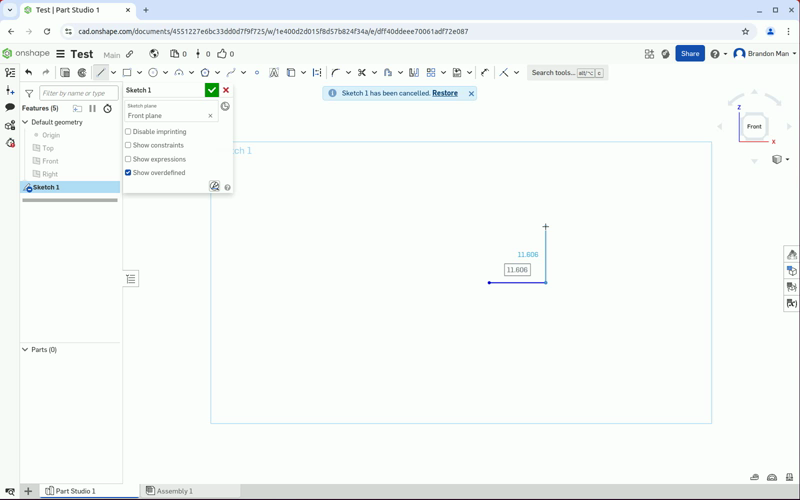
click(545, 226)
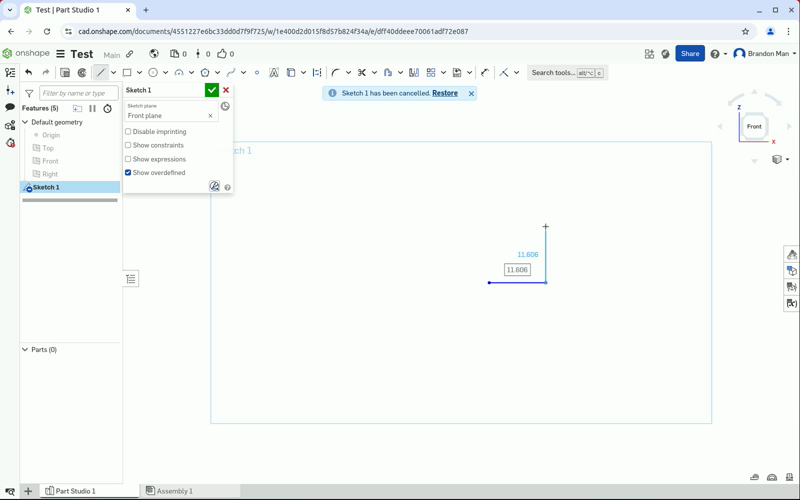
key_up(shift)
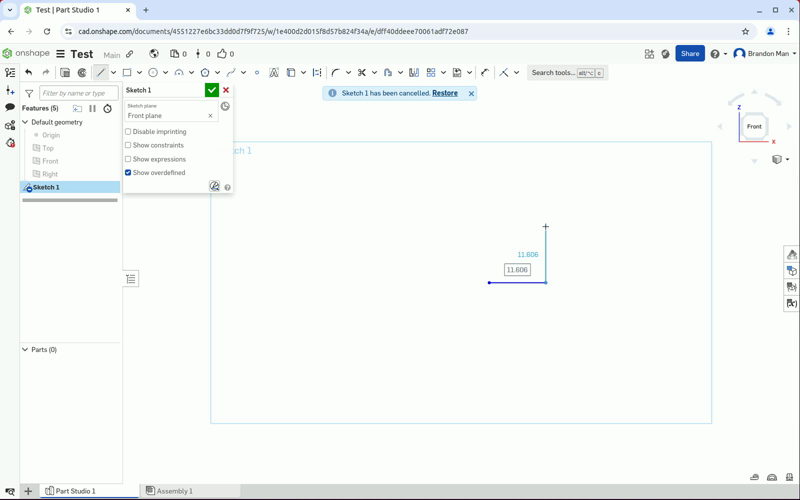
key_down(shift)
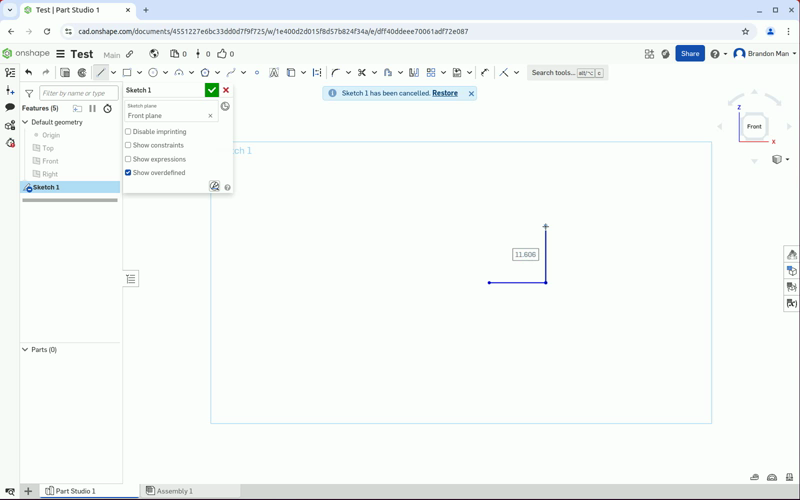
mouse_move(575, 226)
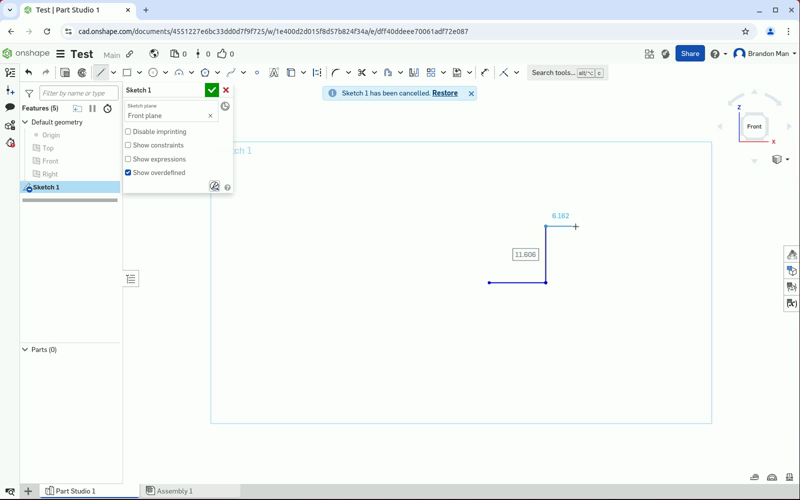
mouse_move(489, 226)
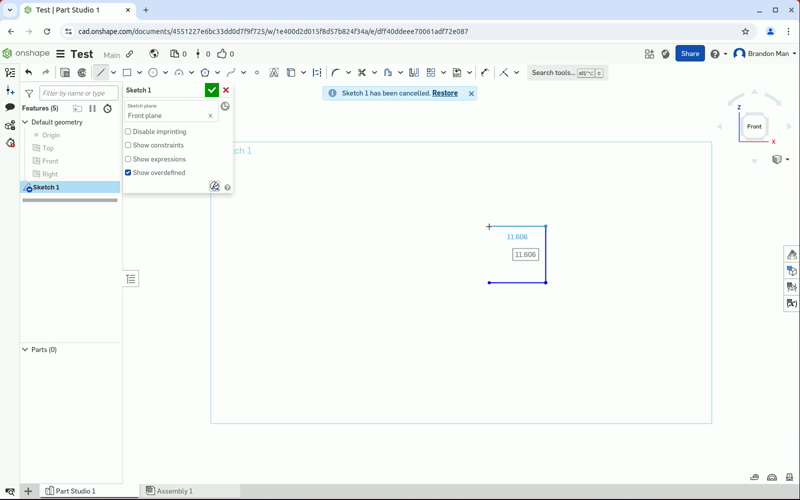
click(489, 226)
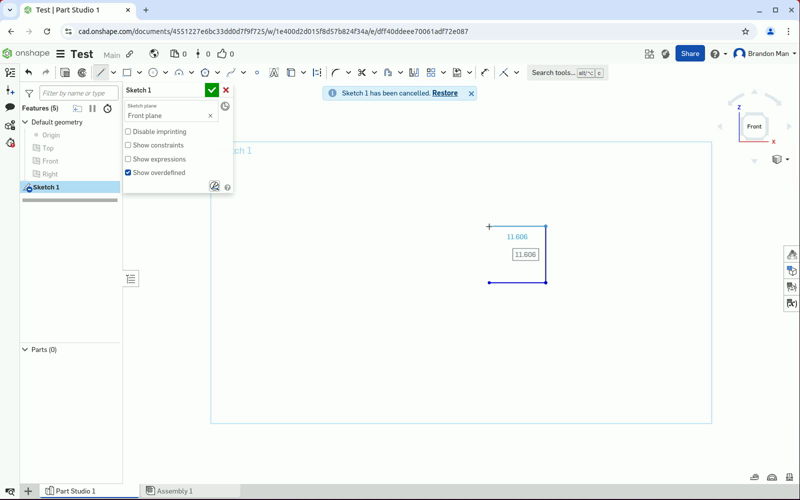
key_up(shift)
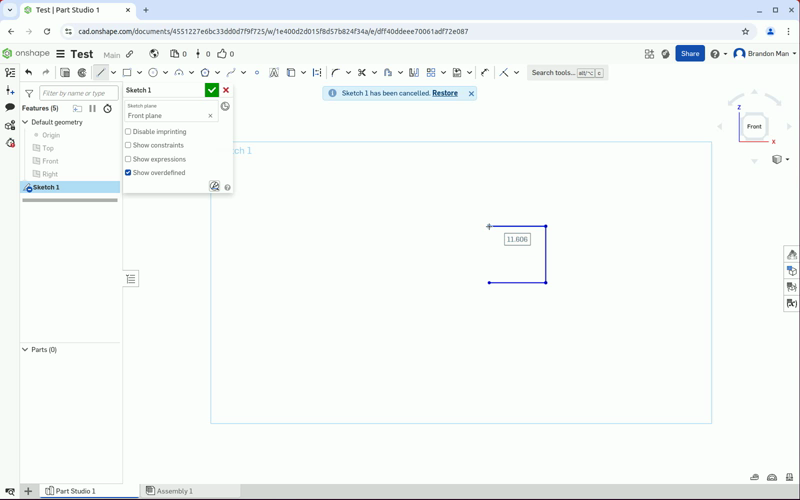
mouse_move(519, 226)
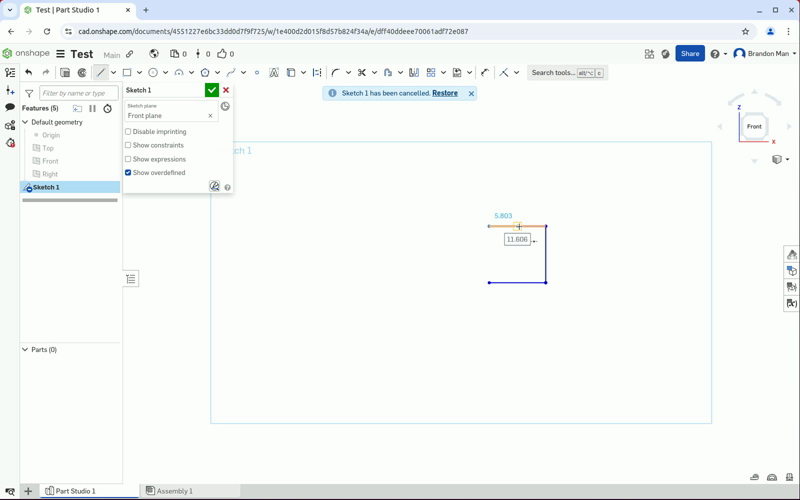
key_down(shift)
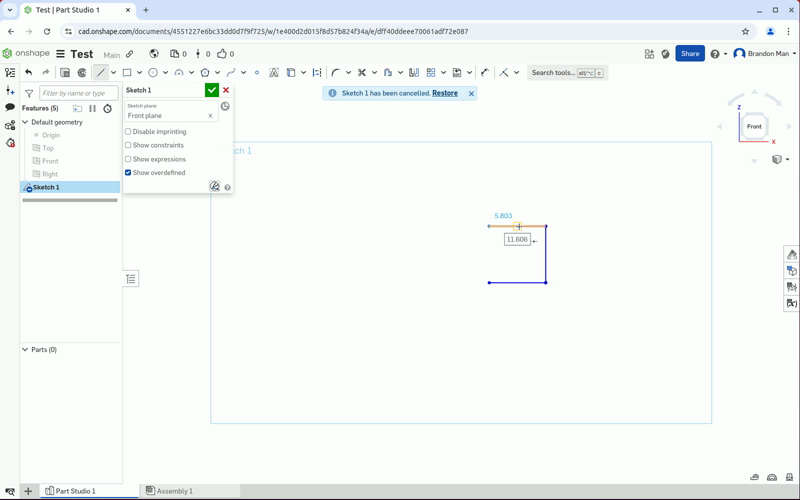
mouse_move(489, 282)
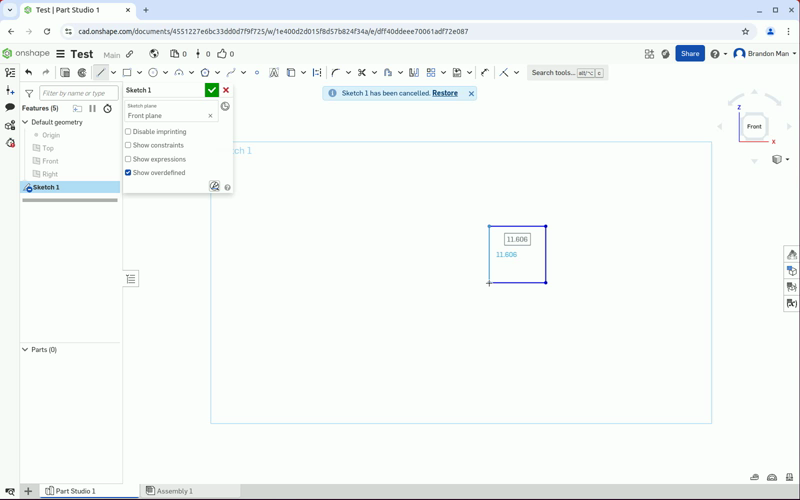
key_up(shift)
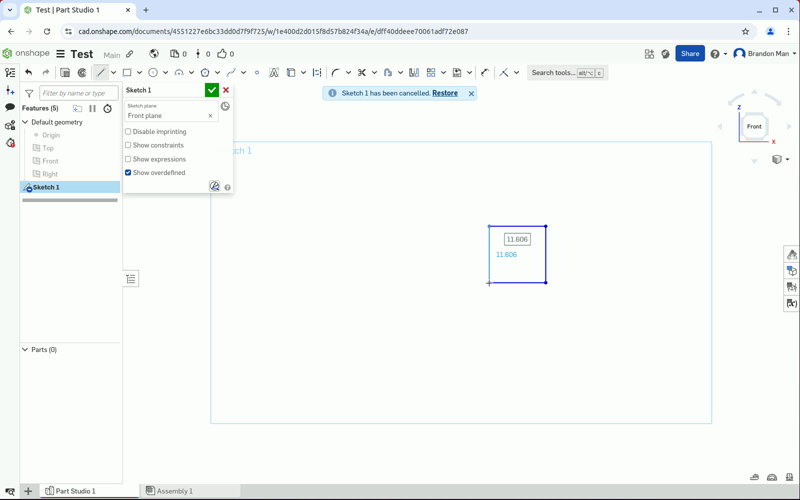
click(489, 282)
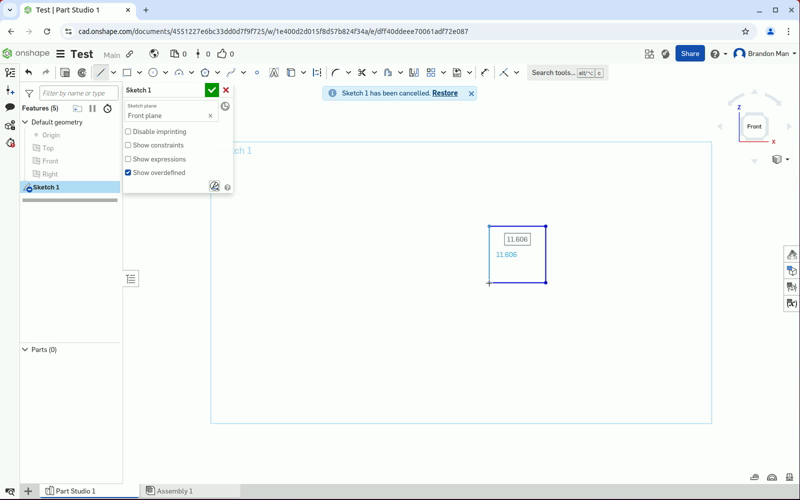
key(esc)
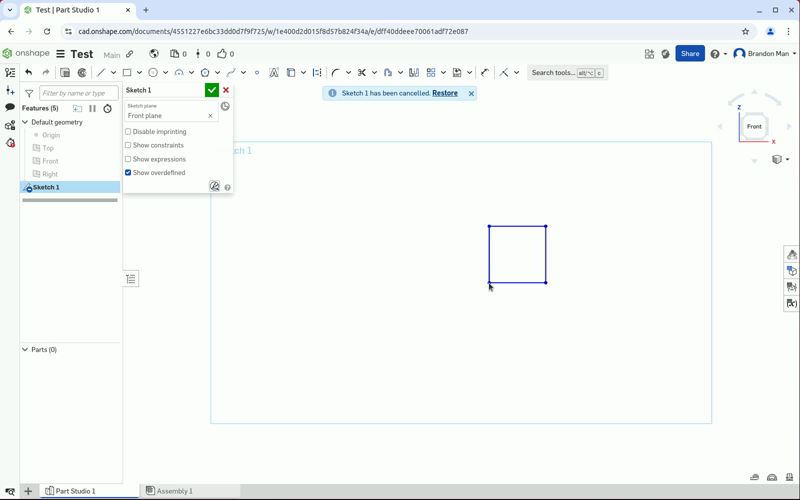
mouse_move(492, 264)
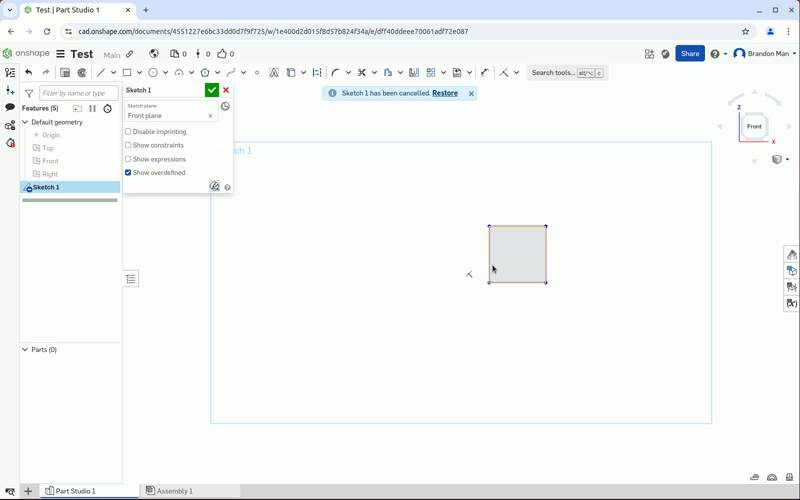
click(492, 264)
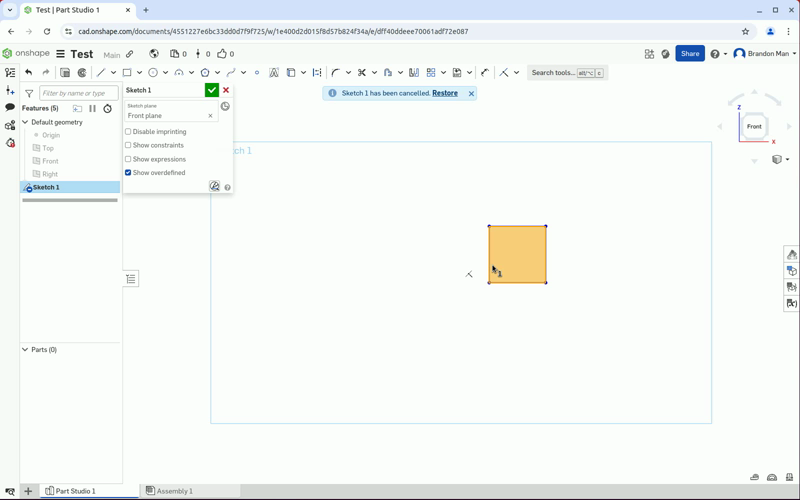
mouse_move(73, 352)
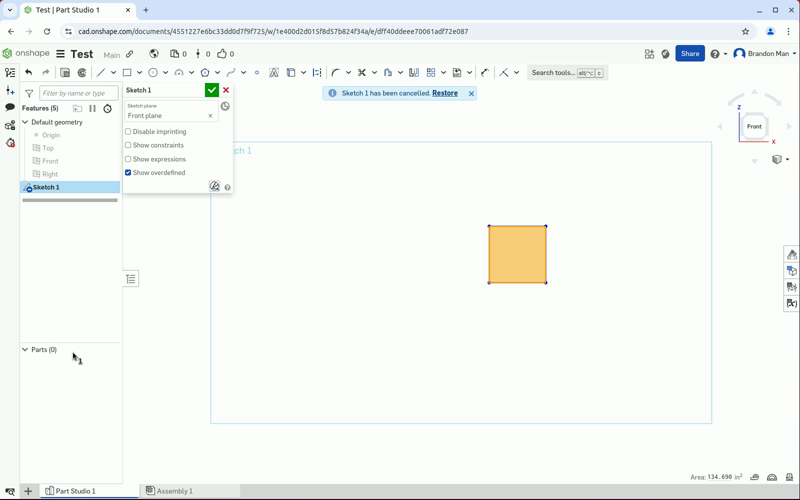
key(shift+y)
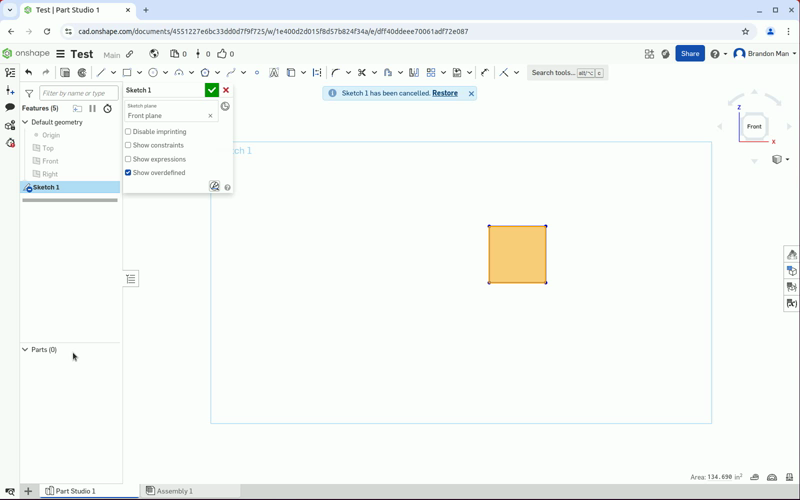
key(shift+e)
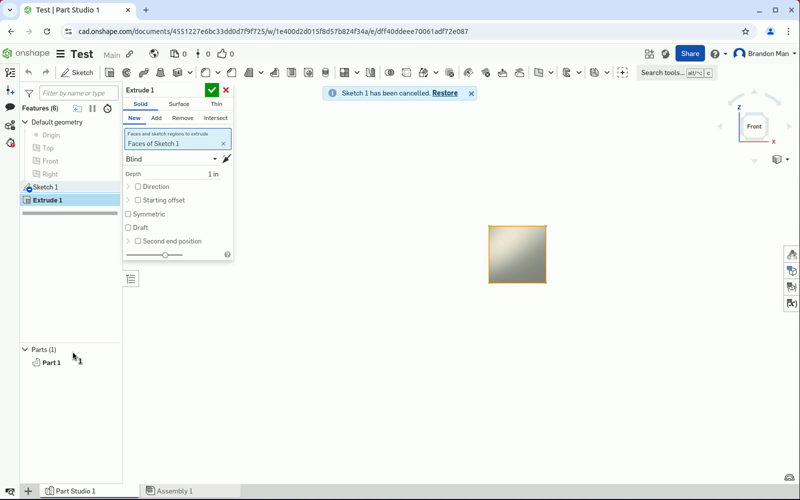
mouse_move(143, 106)
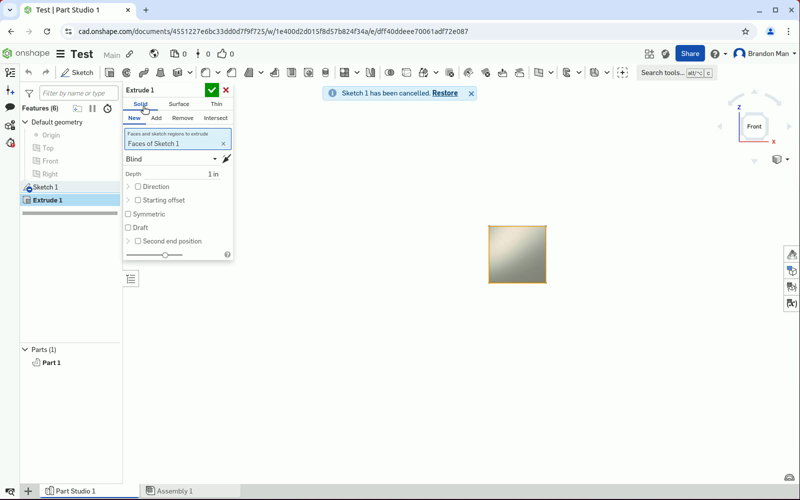
click(143, 106)
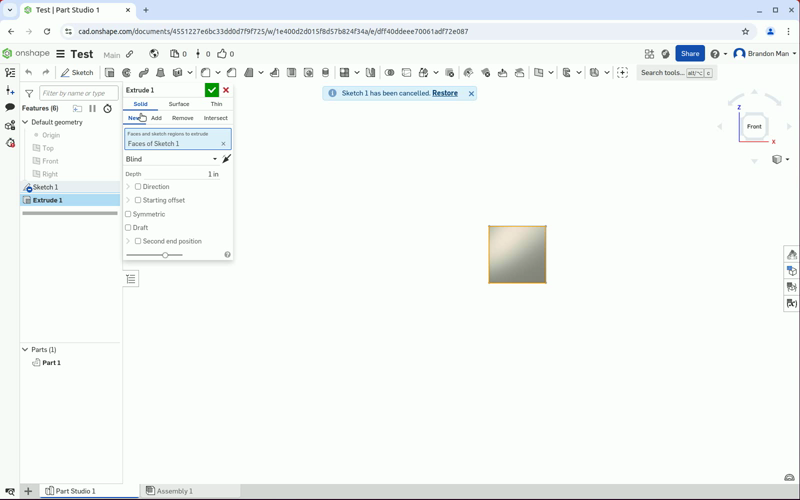
mouse_move(137, 120)
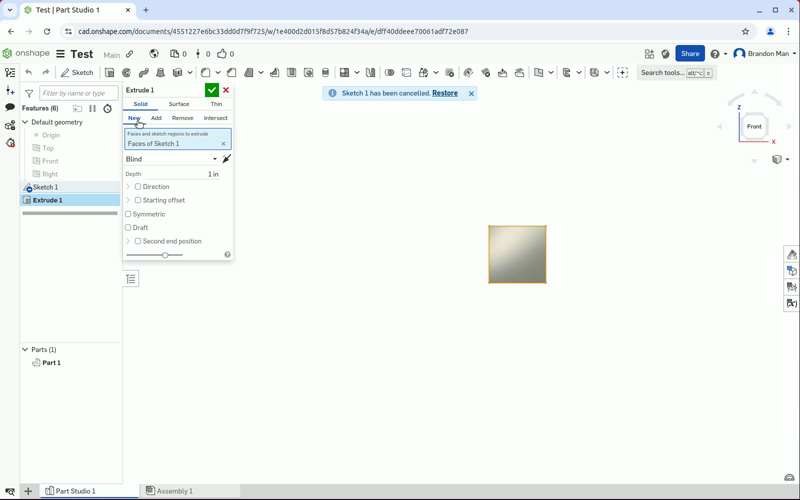
click(137, 120)
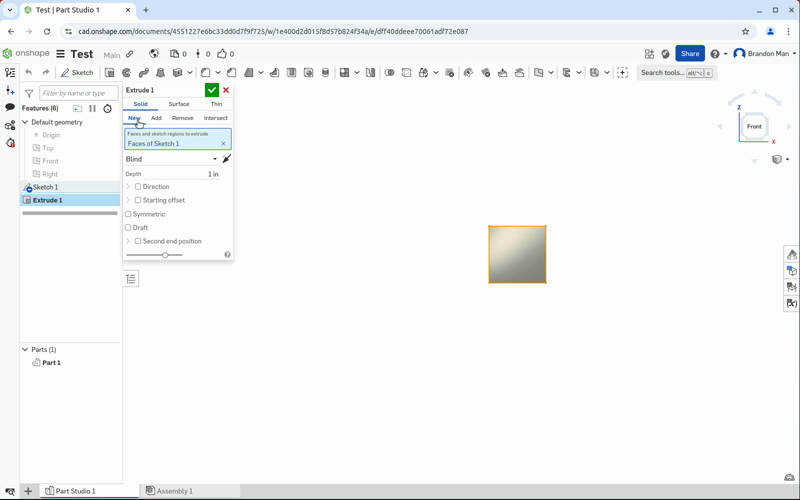
key(tab, 4)
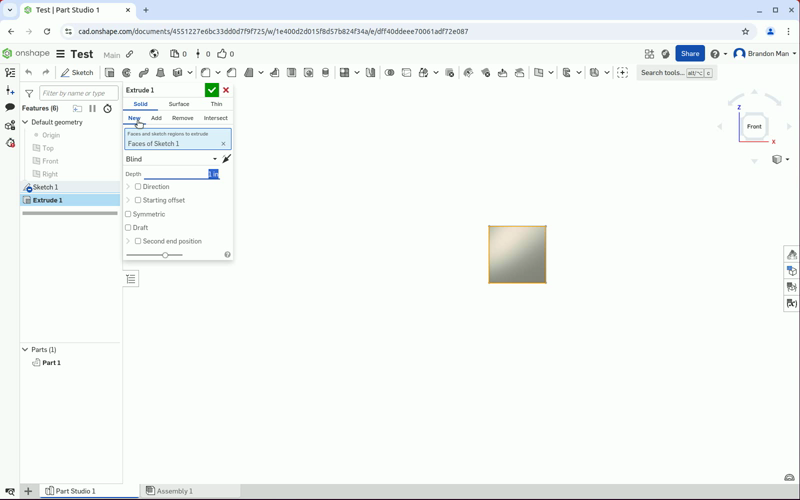
text(-11.554)
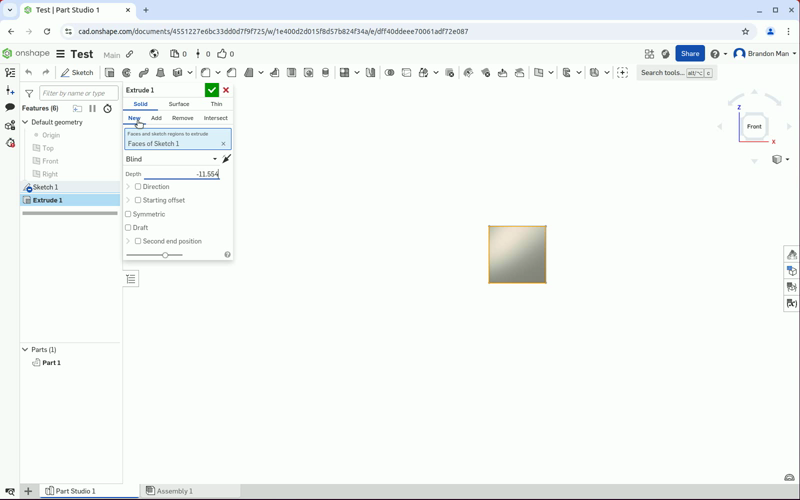
key(enter)
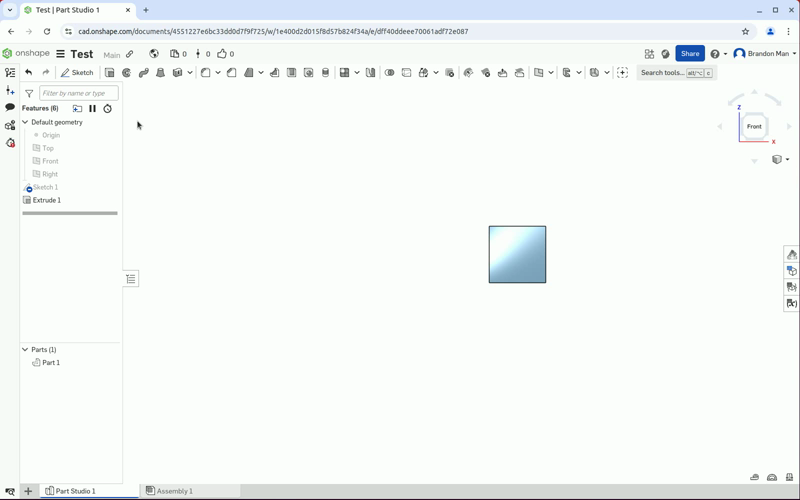
key(shift+h)
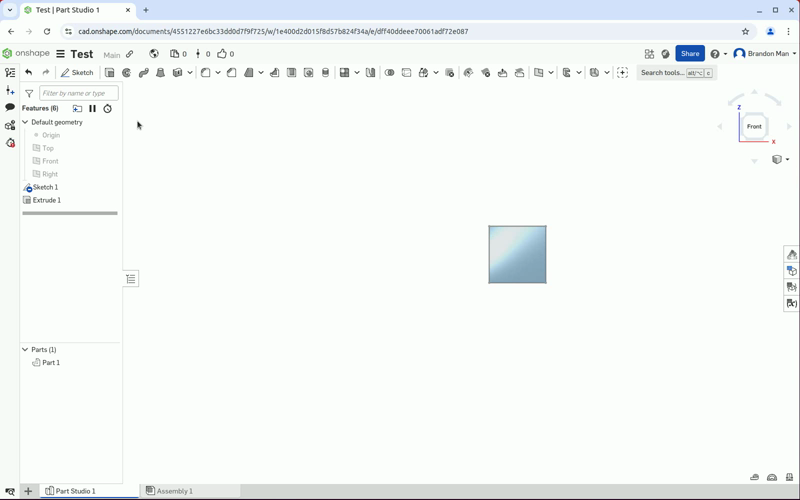
key(shift+h)
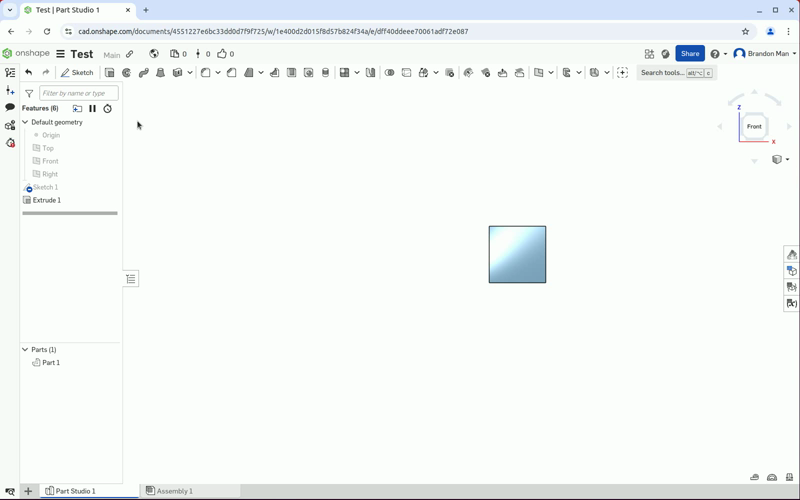
mouse_move(73, 189)
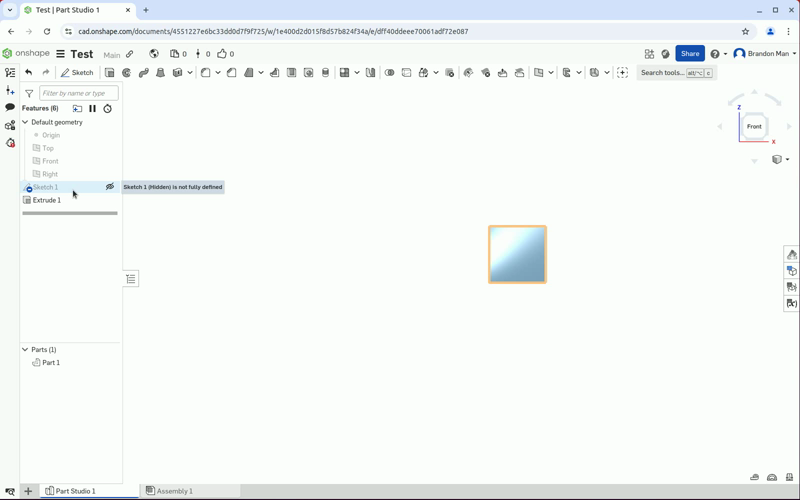
click(73, 189)
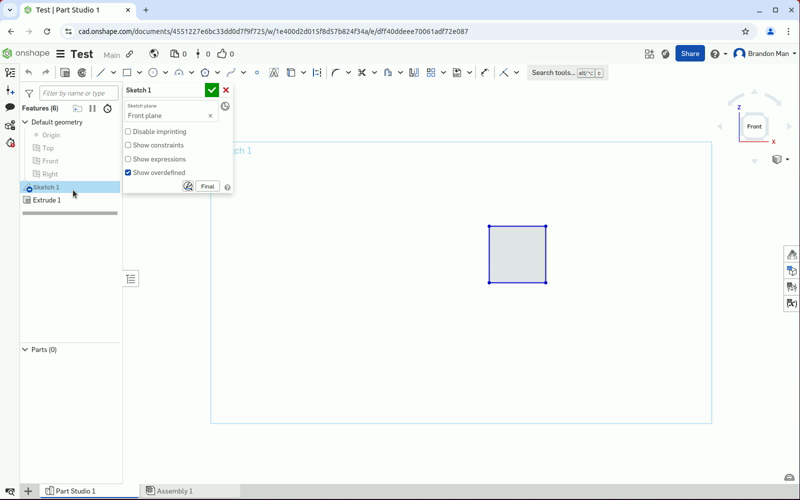
mouse_move(229, 92)
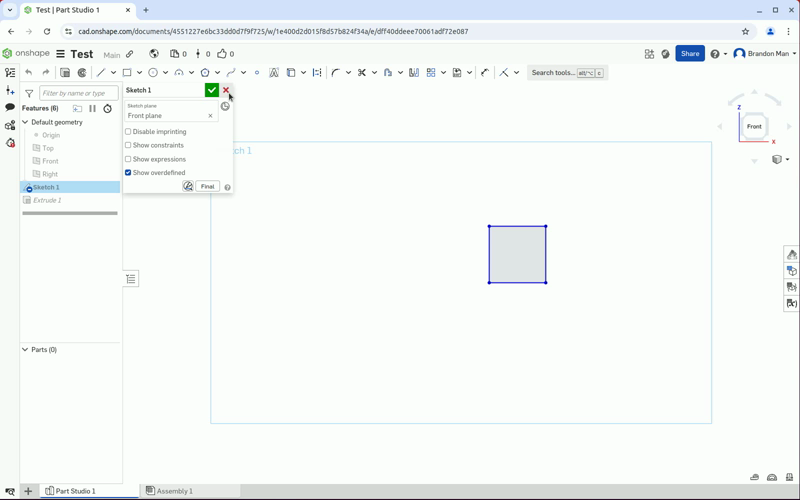
click(229, 92)
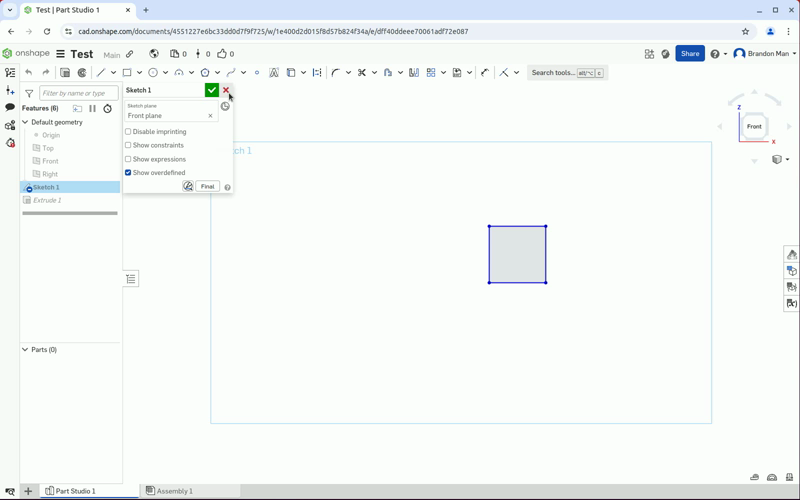
key(shift+s)
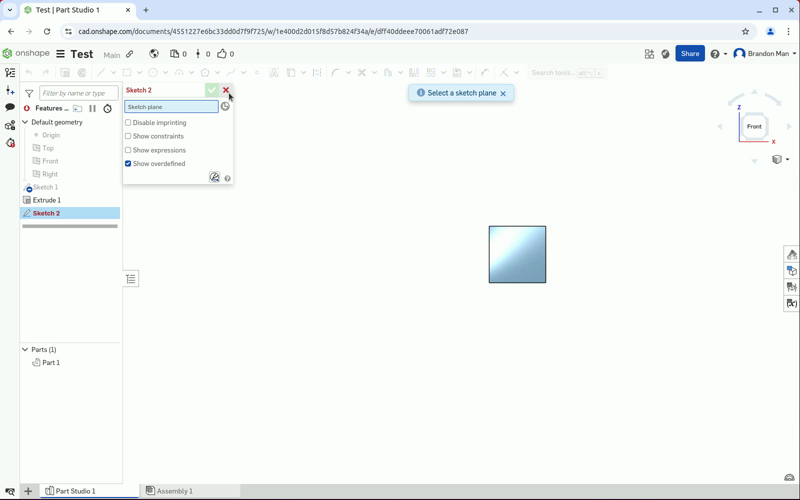
mouse_move(73, 163)
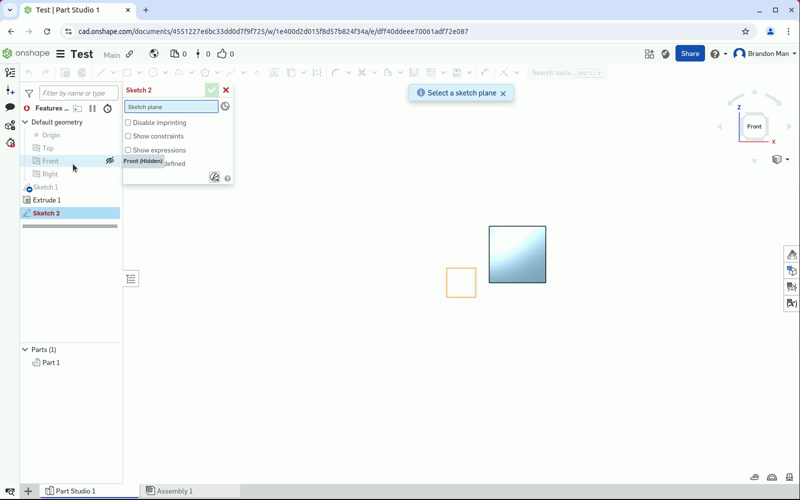
click(73, 163)
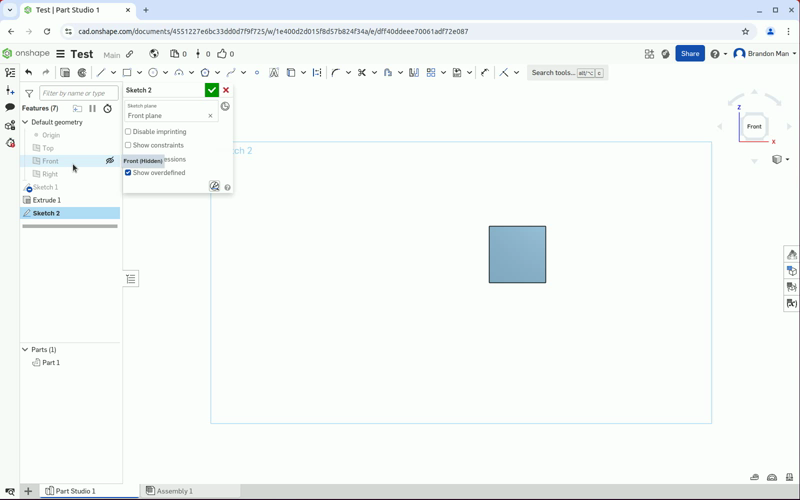
mouse_move(73, 352)
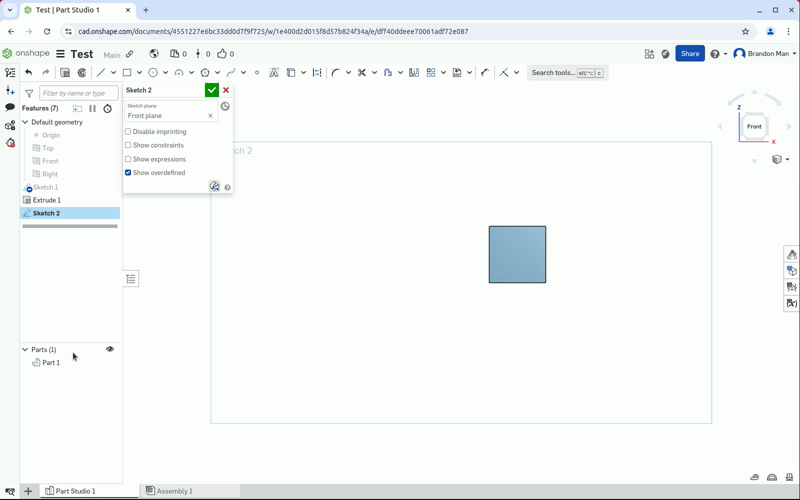
key(y)
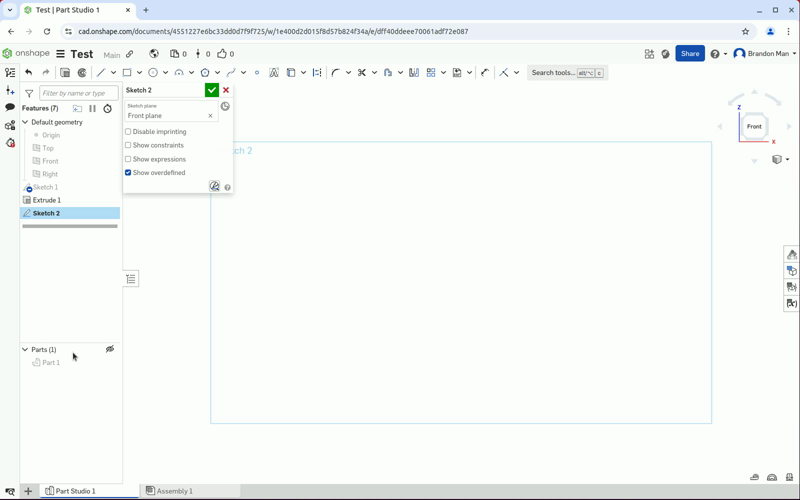
key(l)
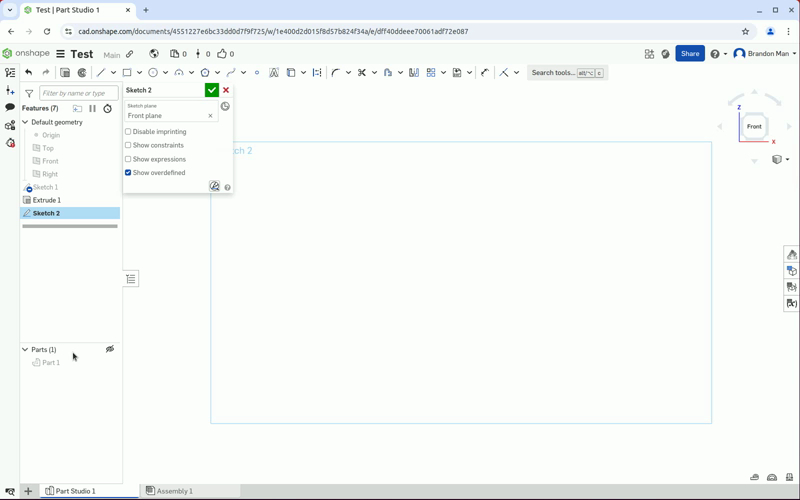
key_down(shift)
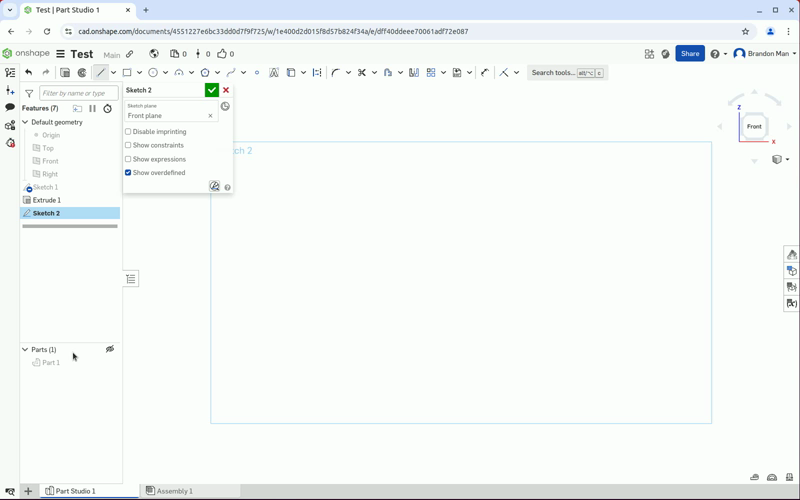
mouse_move(432, 282)
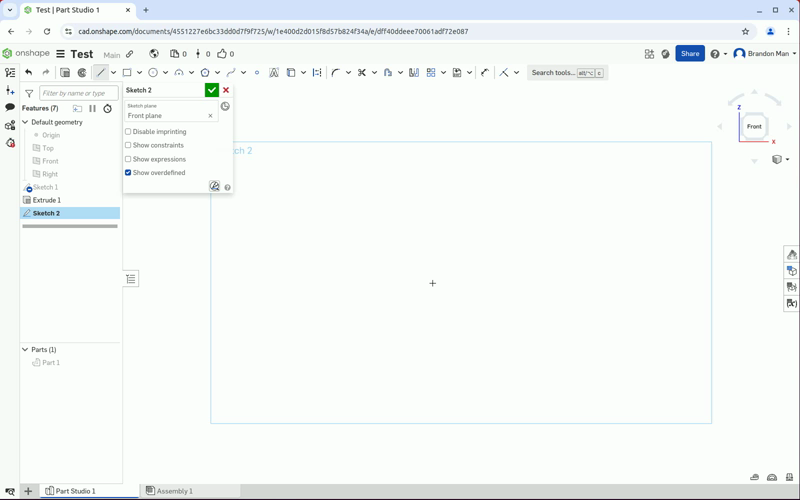
click(432, 282)
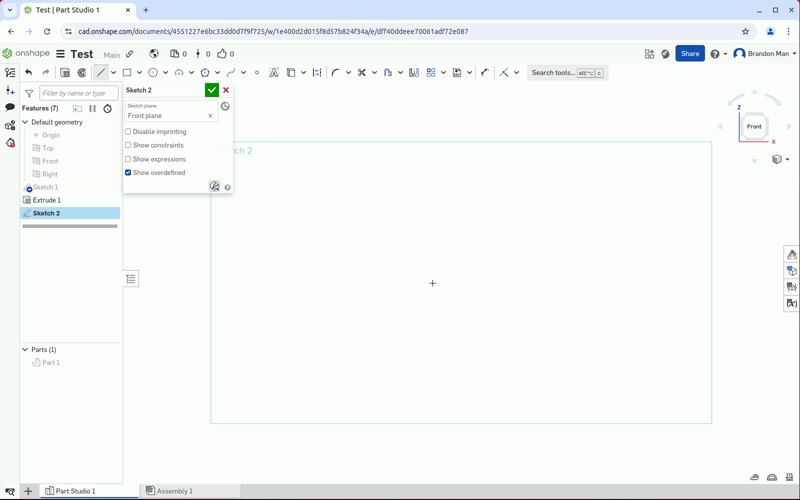
key_up(shift)
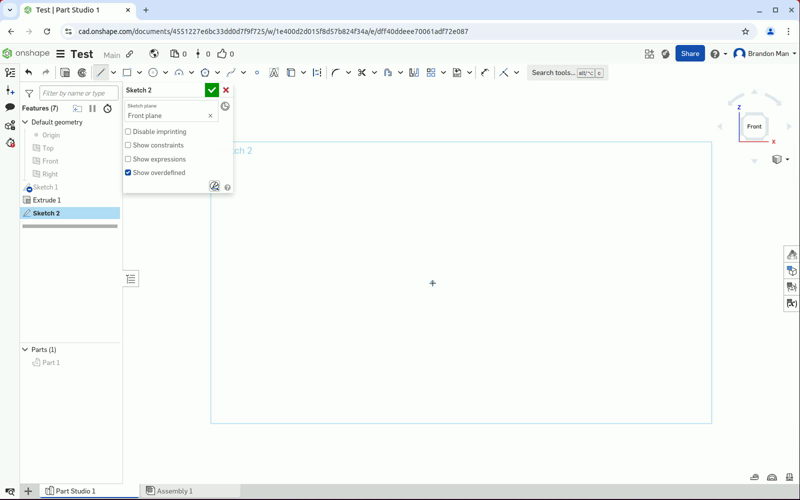
key_down(shift)
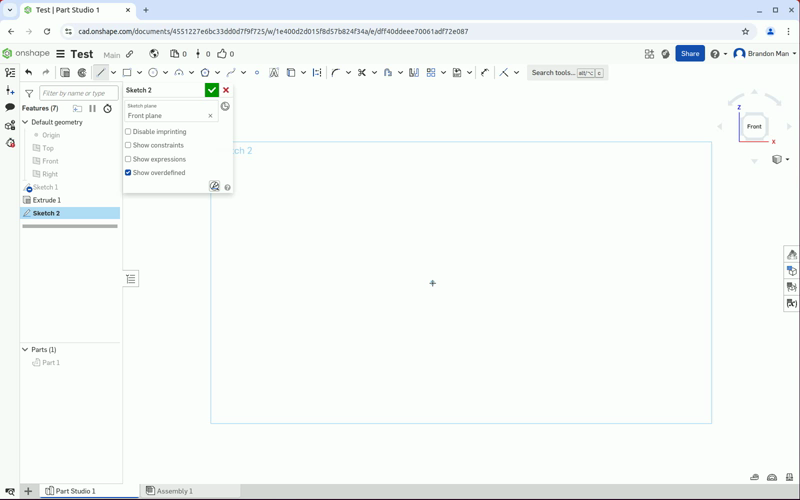
mouse_move(462, 282)
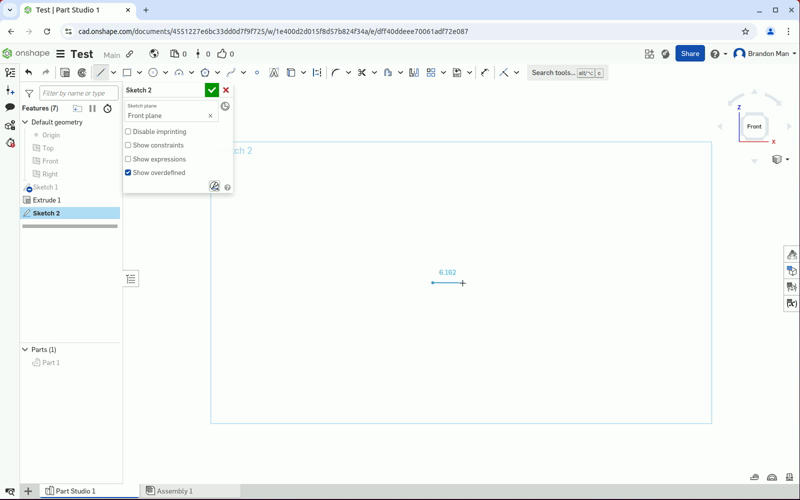
mouse_move(489, 282)
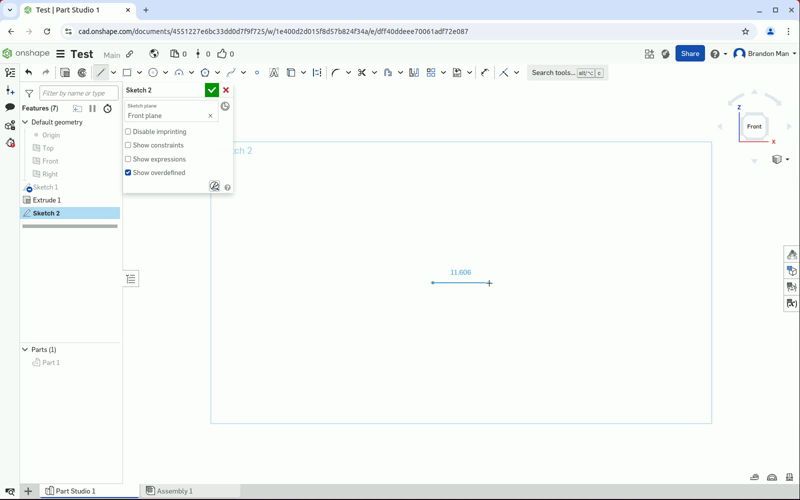
click(489, 282)
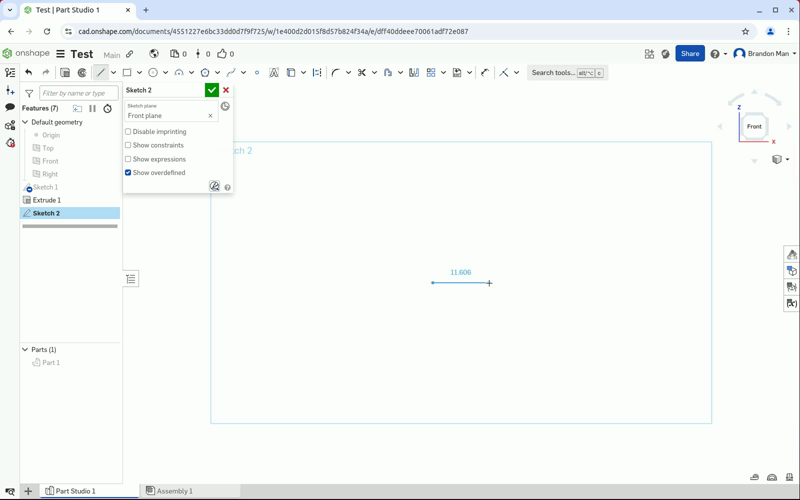
key_up(shift)
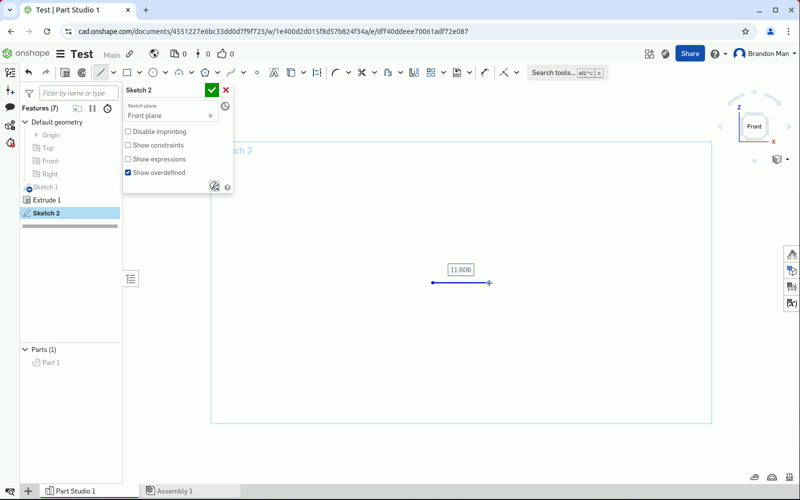
key_down(shift)
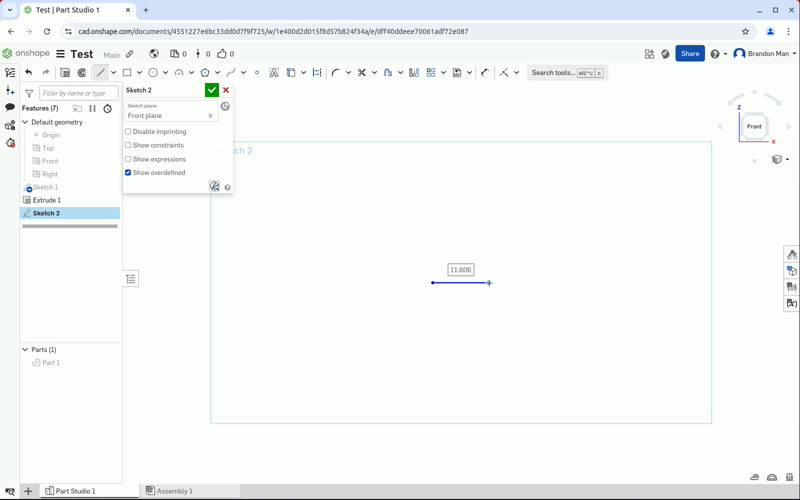
mouse_move(519, 282)
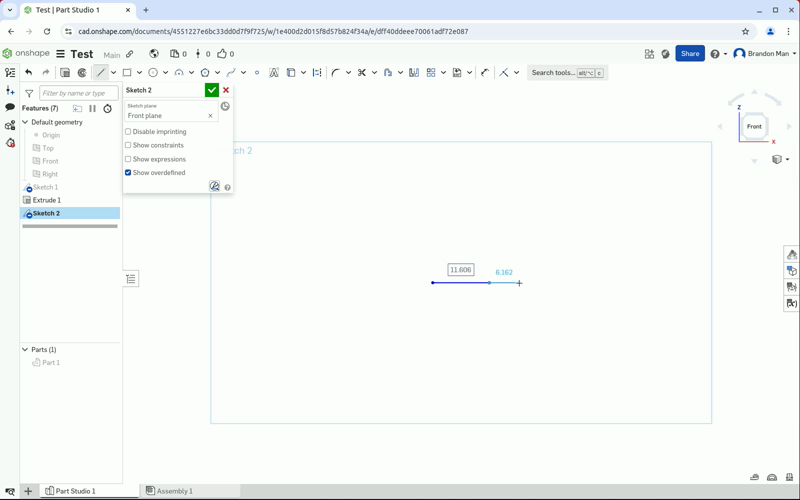
mouse_move(489, 226)
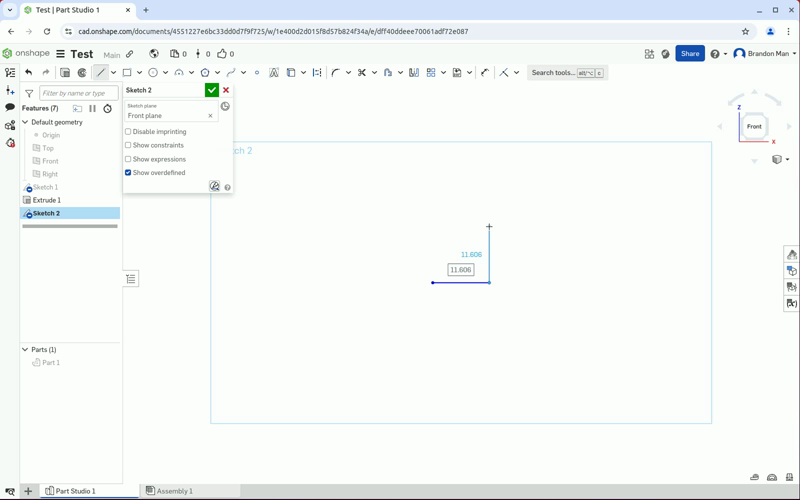
click(489, 226)
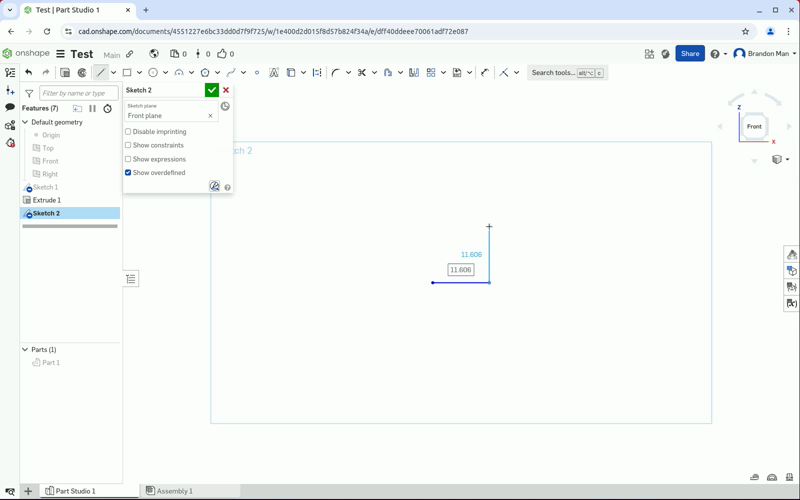
key_up(shift)
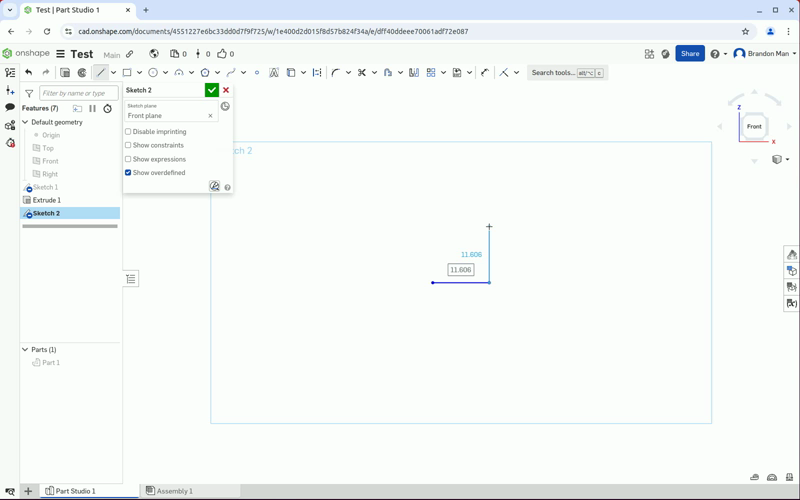
key_down(shift)
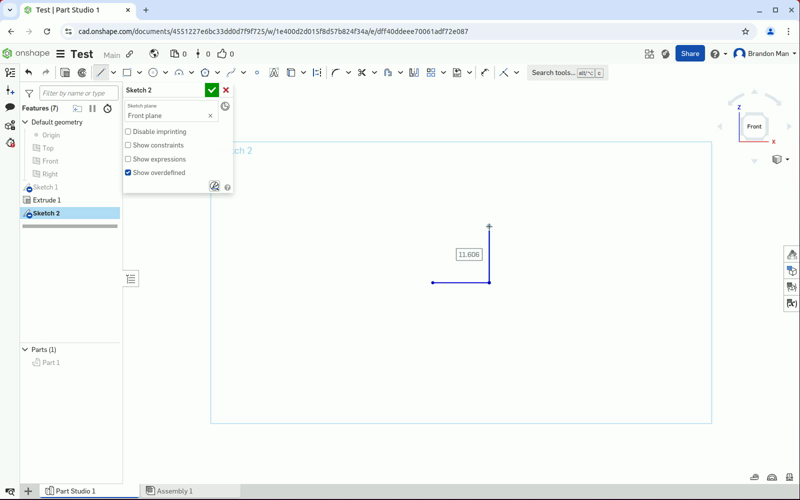
mouse_move(519, 226)
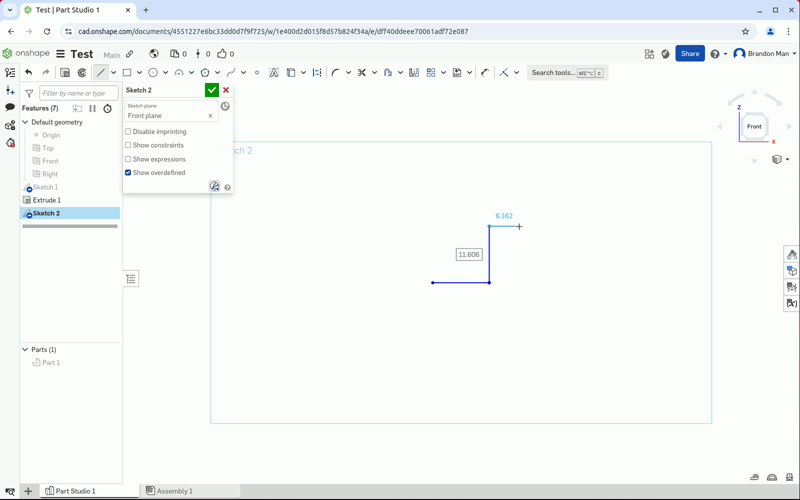
mouse_move(545, 226)
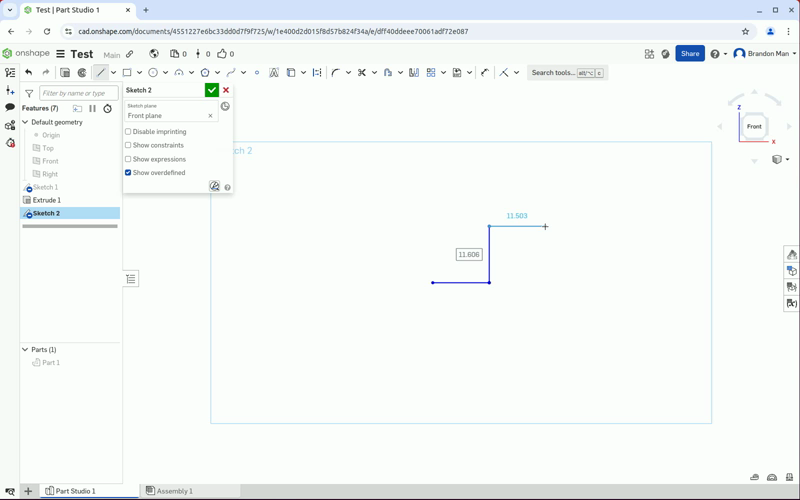
click(545, 226)
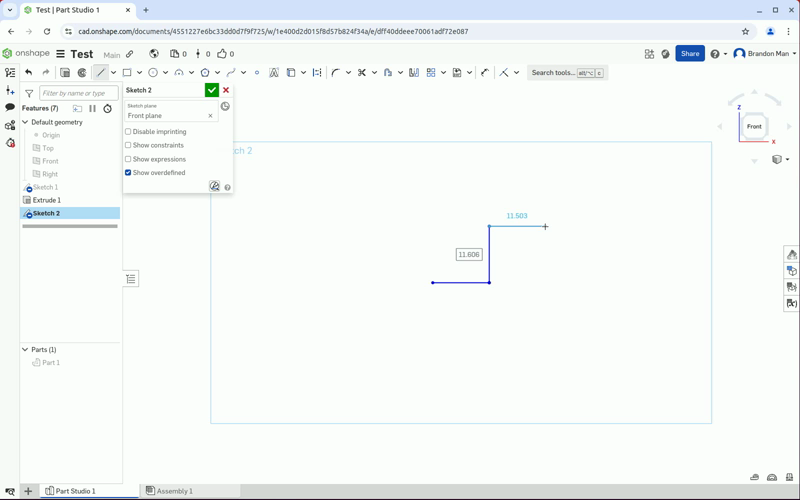
key_up(shift)
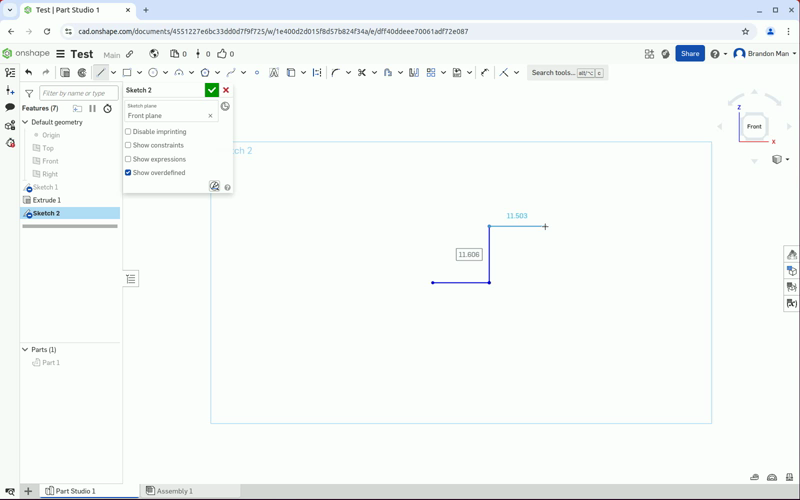
key_down(shift)
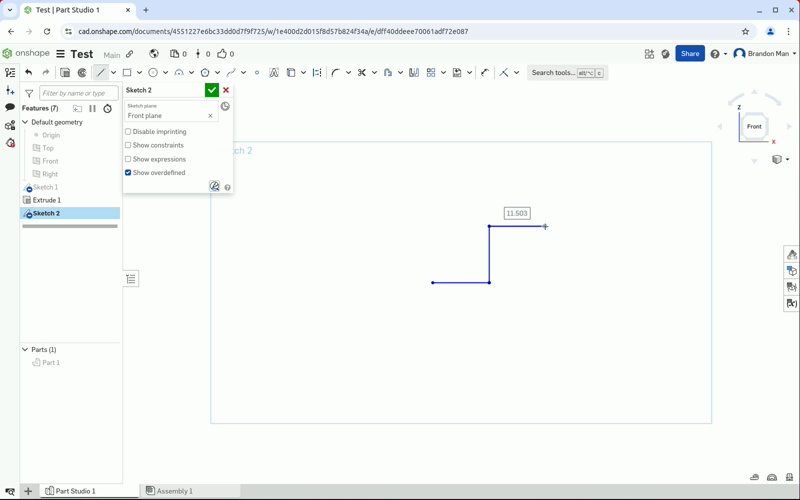
mouse_move(575, 226)
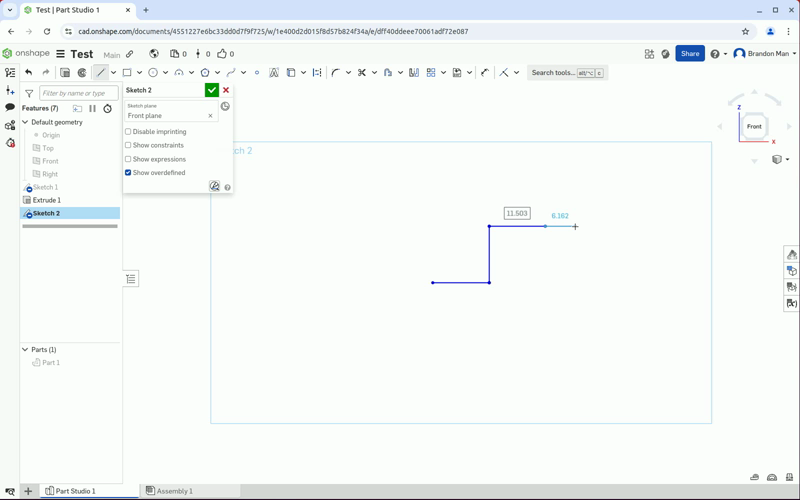
mouse_move(545, 170)
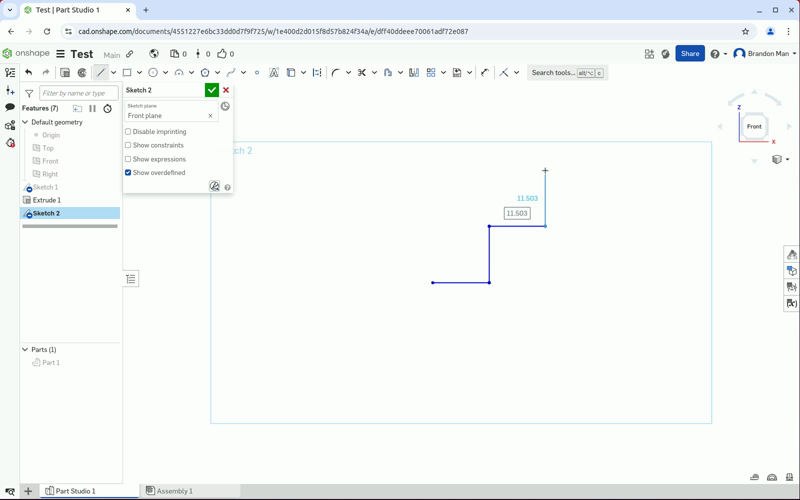
click(545, 170)
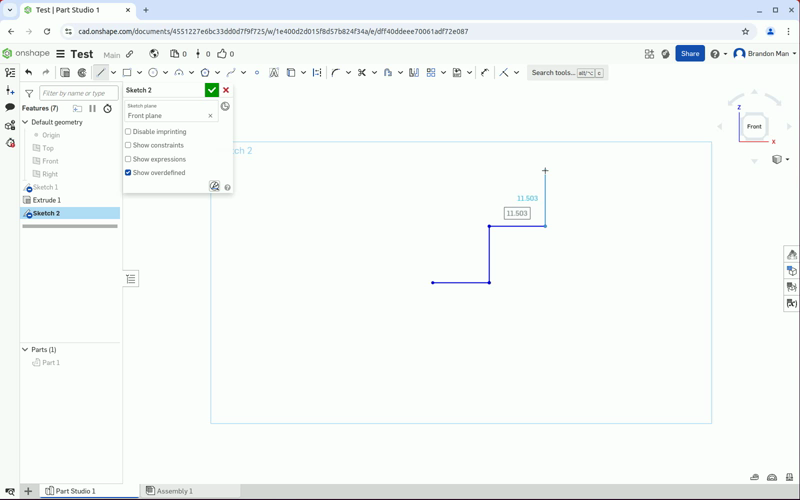
key_up(shift)
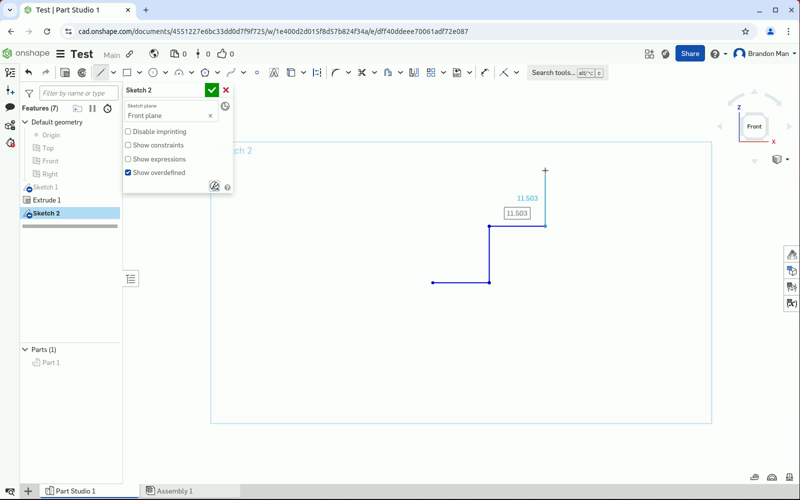
key_down(shift)
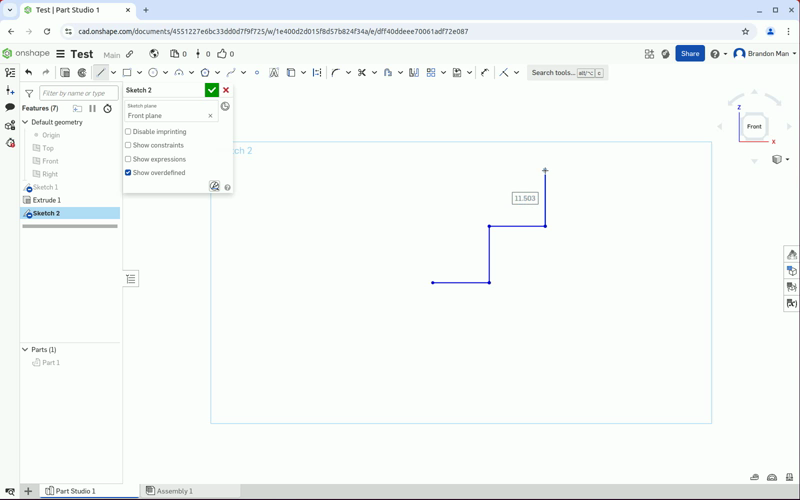
mouse_move(432, 170)
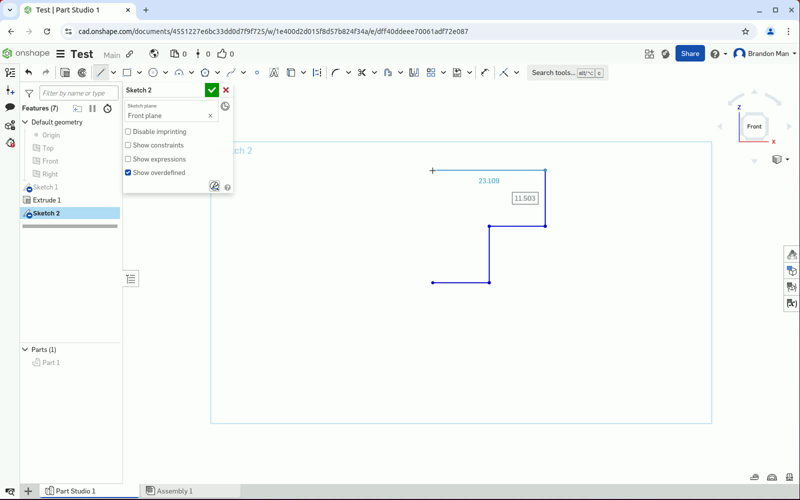
click(432, 170)
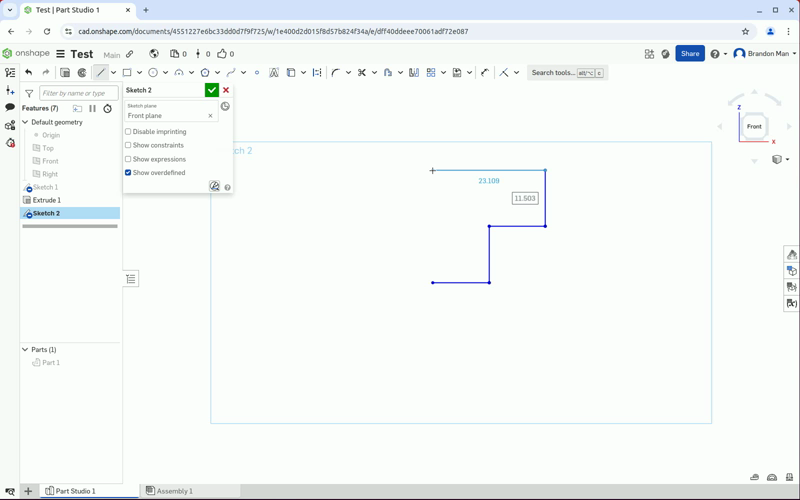
key_up(shift)
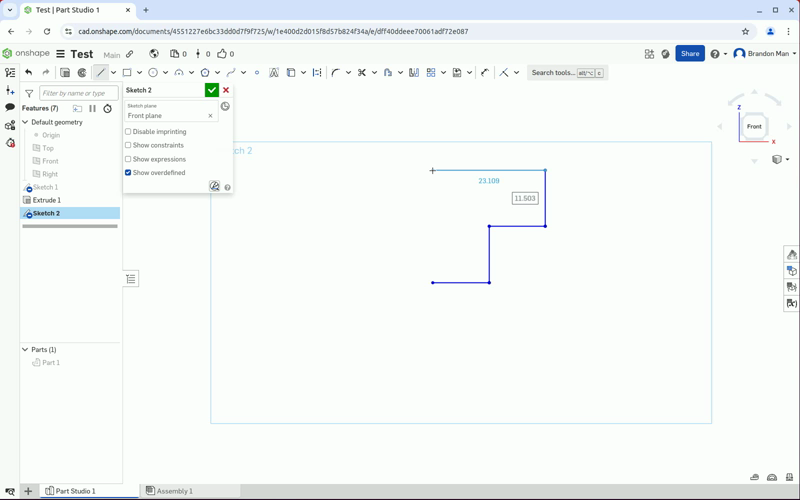
key_down(shift)
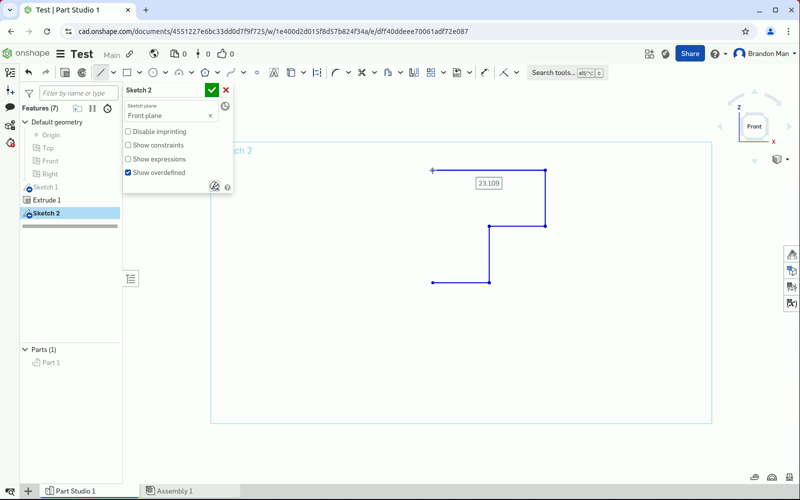
mouse_move(432, 282)
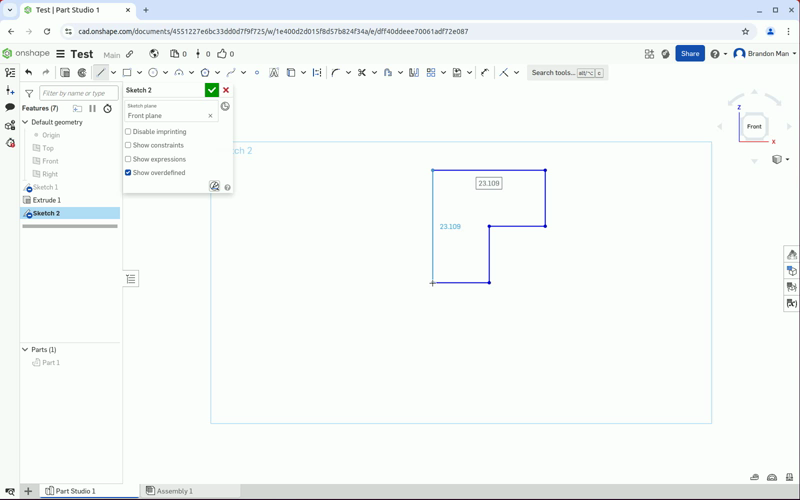
key_up(shift)
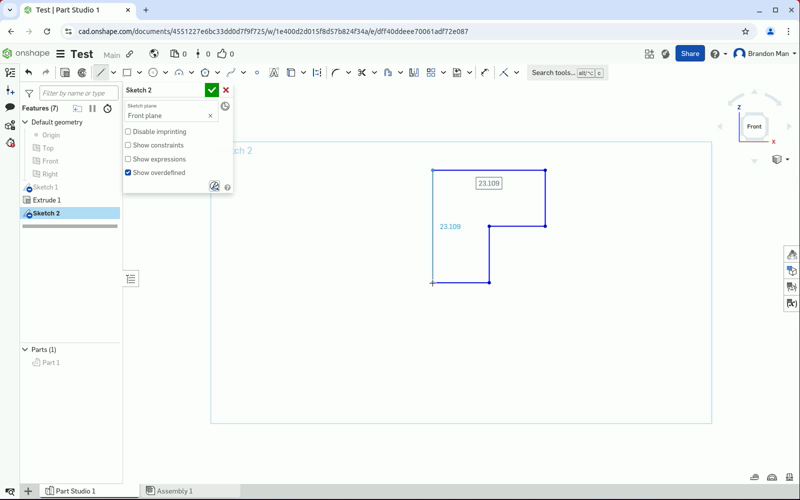
click(432, 282)
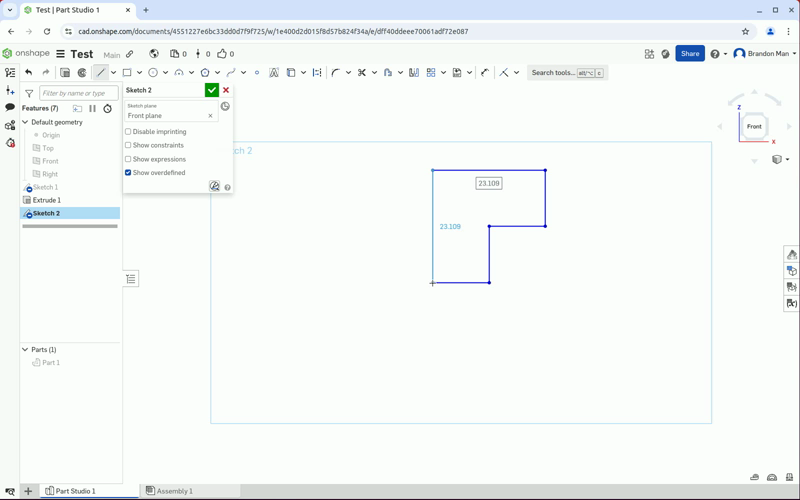
key(esc)
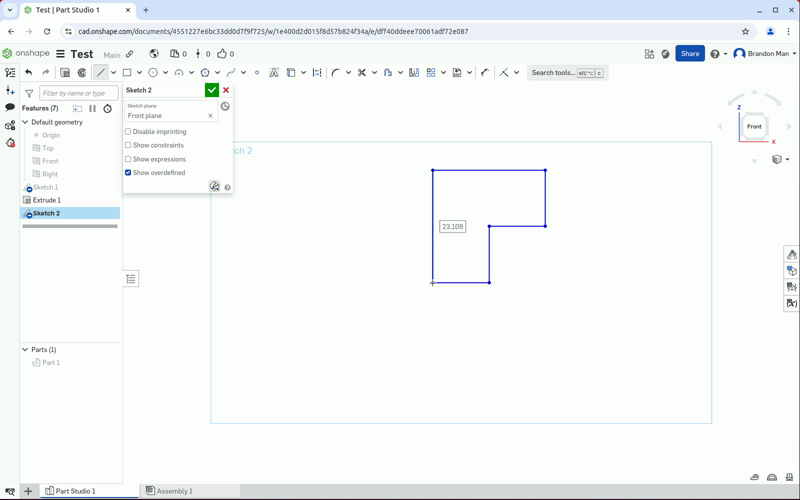
mouse_move(464, 213)
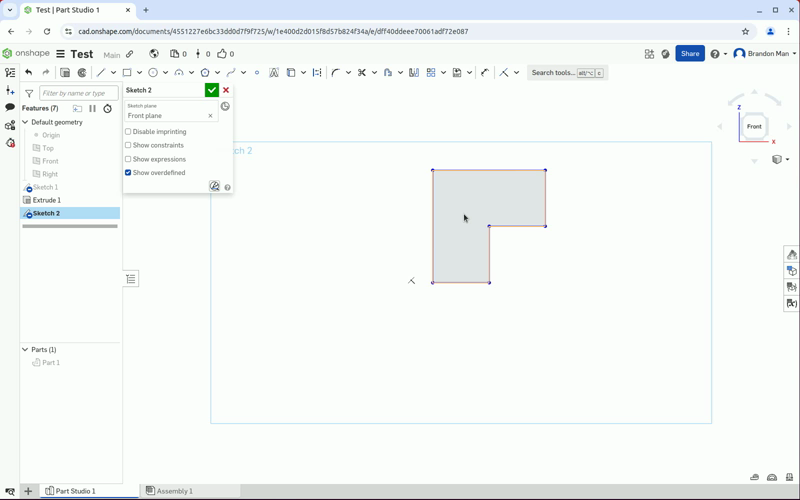
click(464, 213)
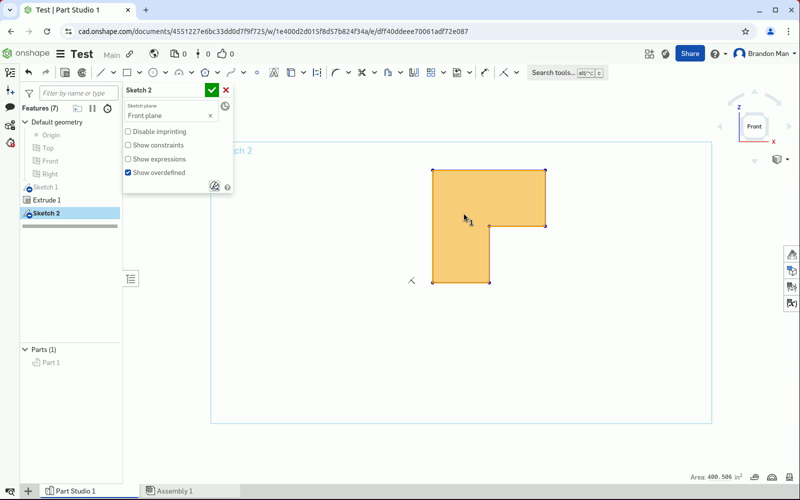
mouse_move(73, 352)
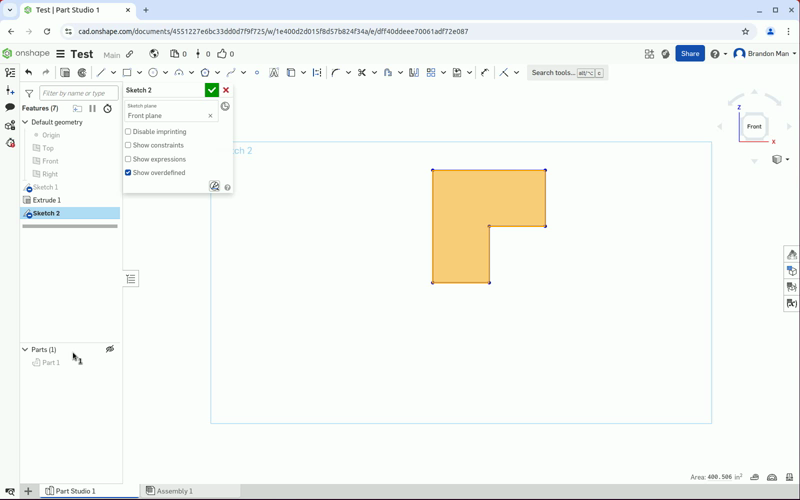
key(shift+y)
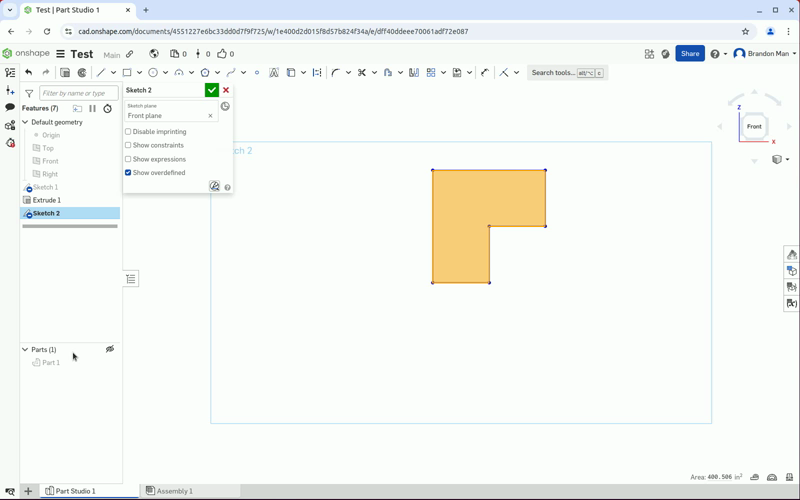
key(shift+e)
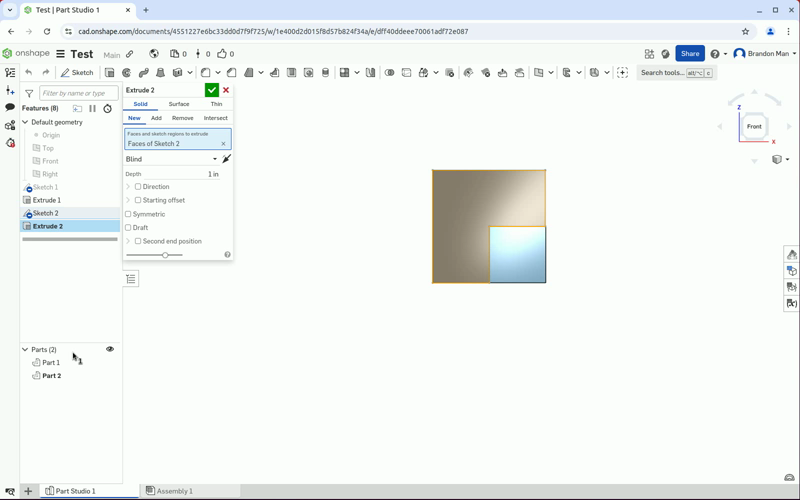
mouse_move(143, 106)
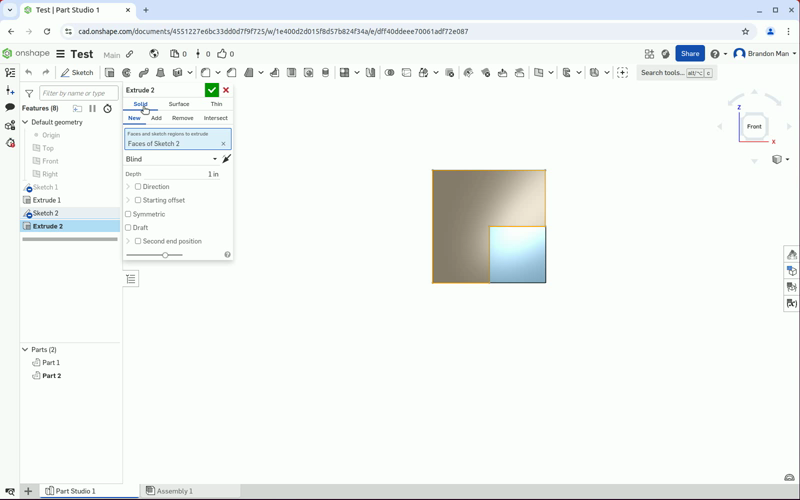
click(143, 106)
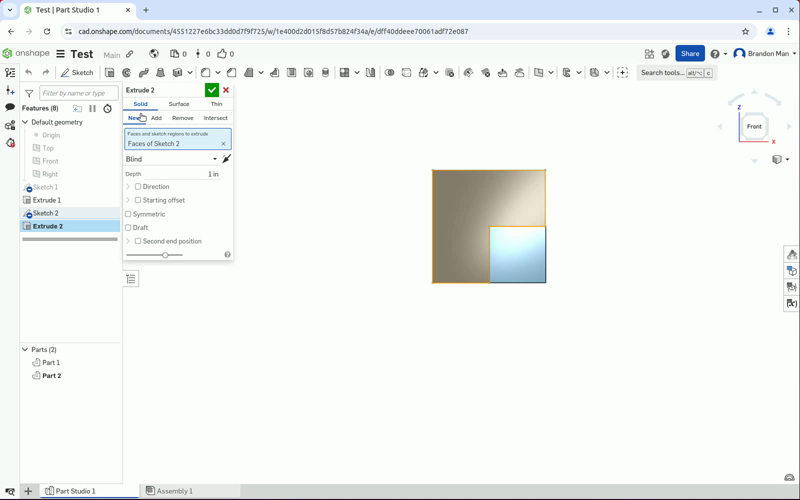
mouse_move(137, 120)
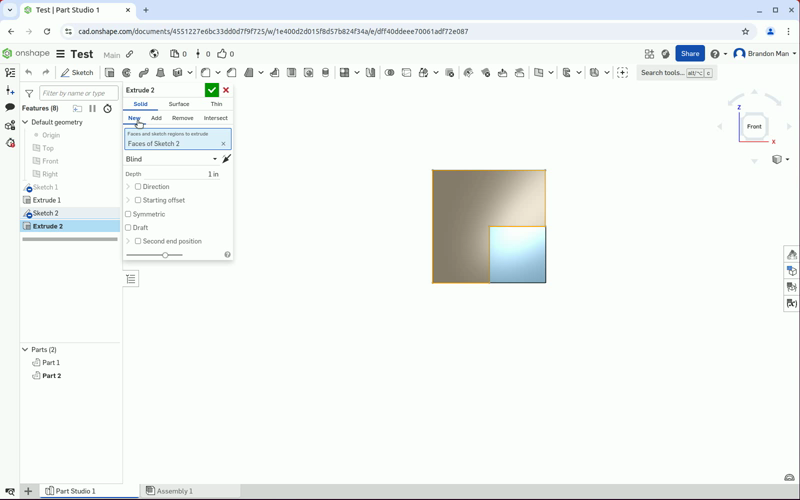
click(137, 120)
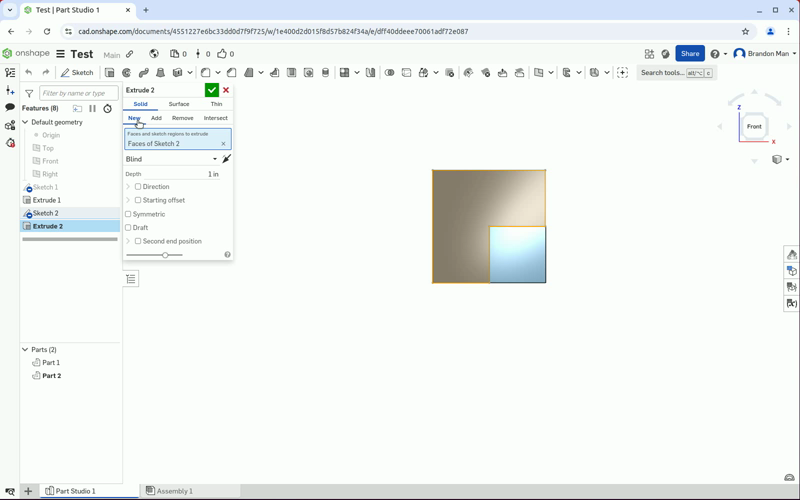
key(tab, 4)
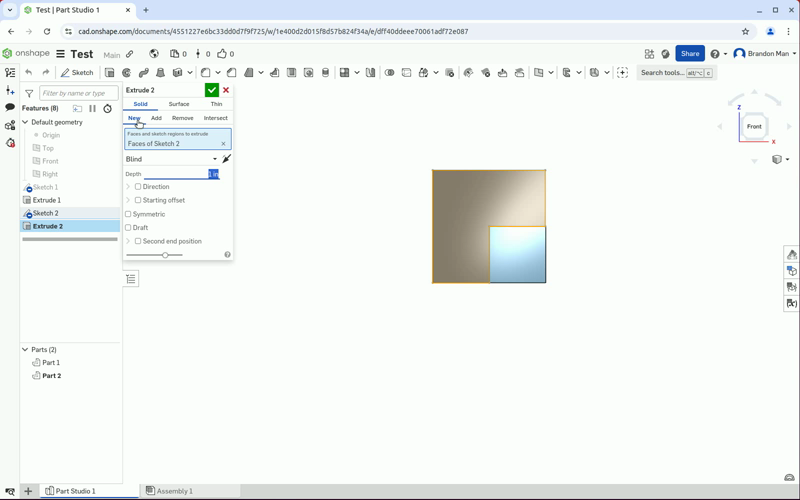
text(-11.554)
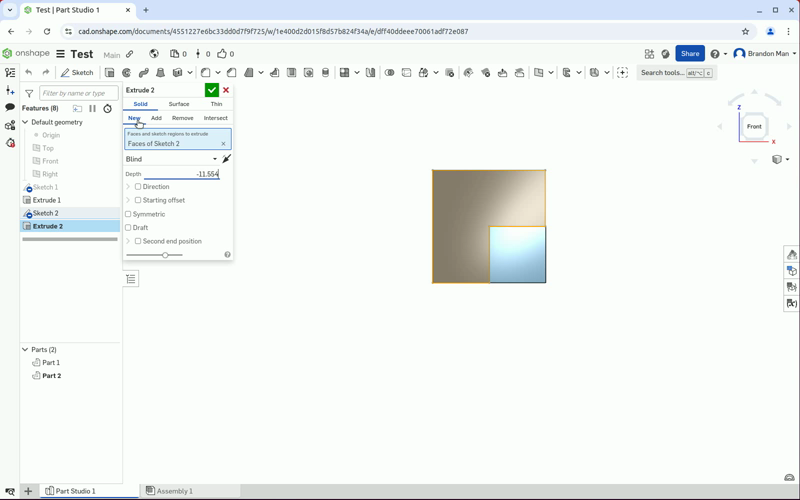
key(enter)
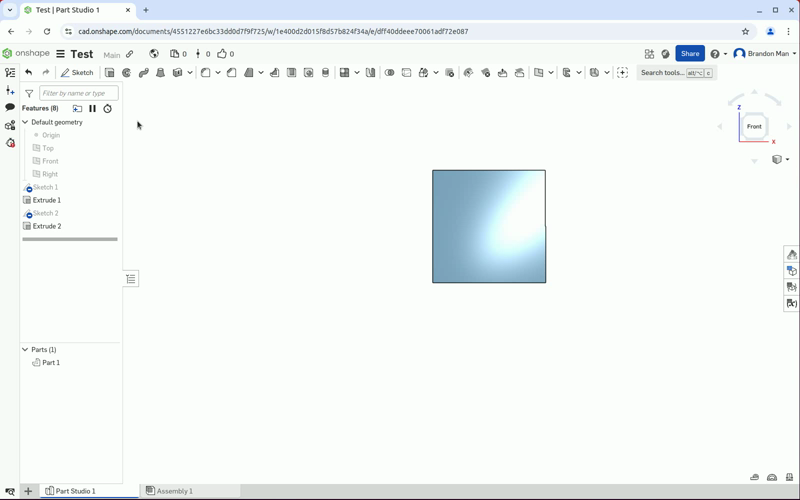
key(shift+h)
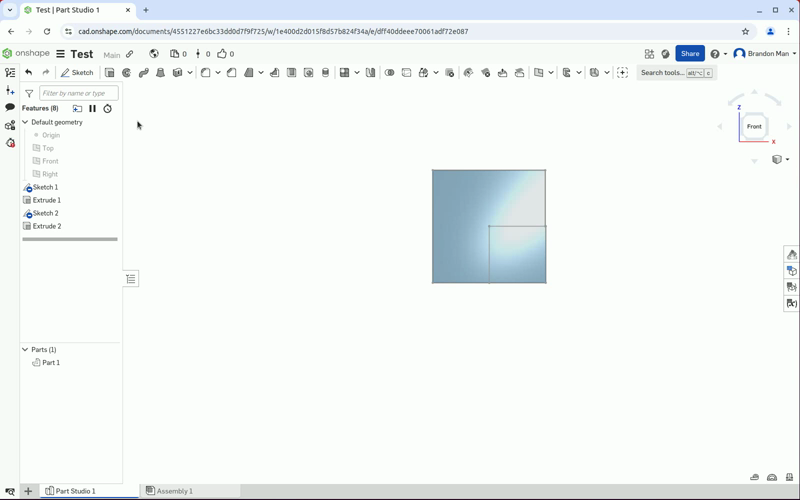
key(shift+h)
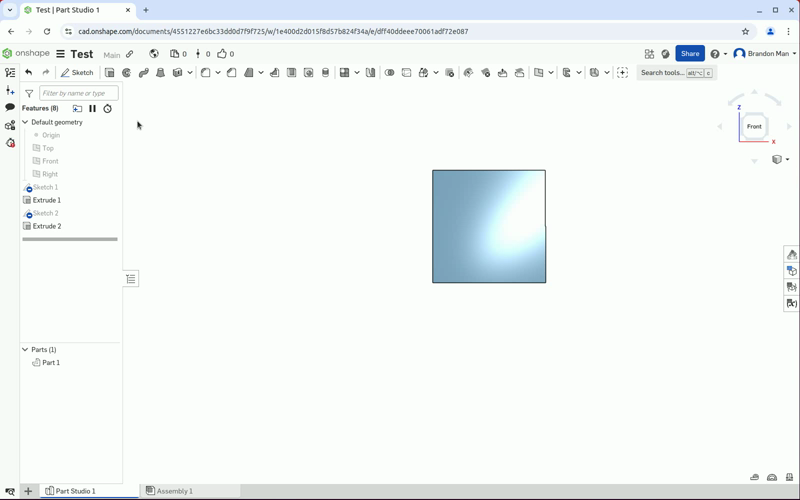
mouse_move(73, 189)
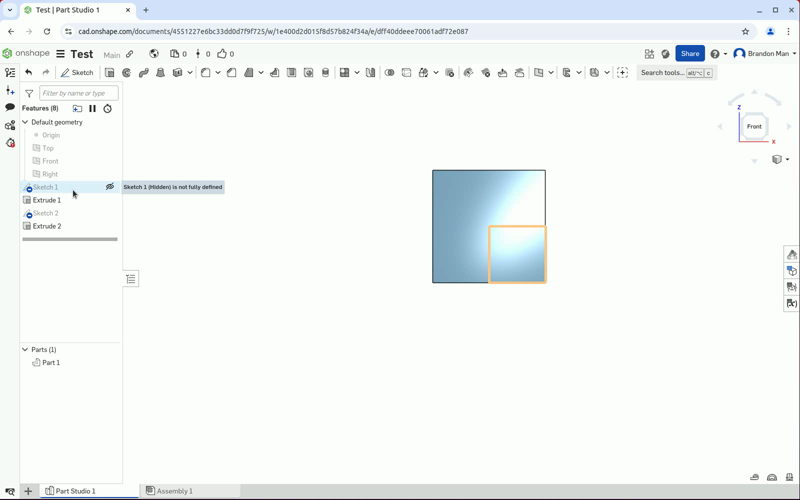
click(73, 189)
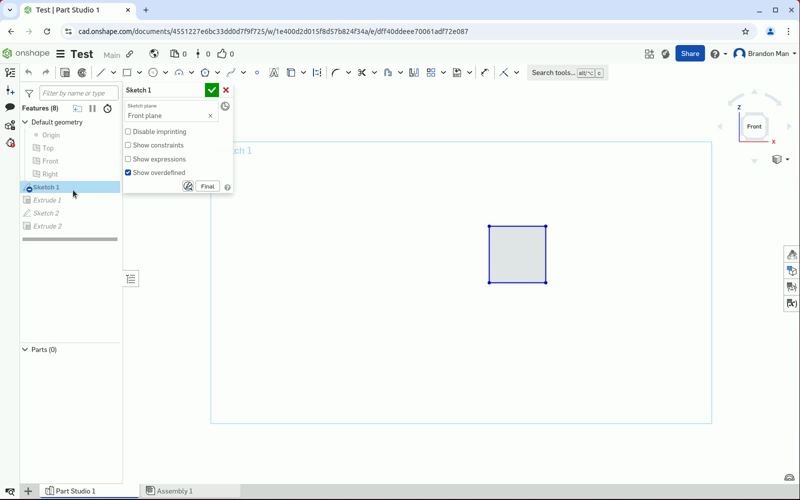
mouse_move(229, 92)
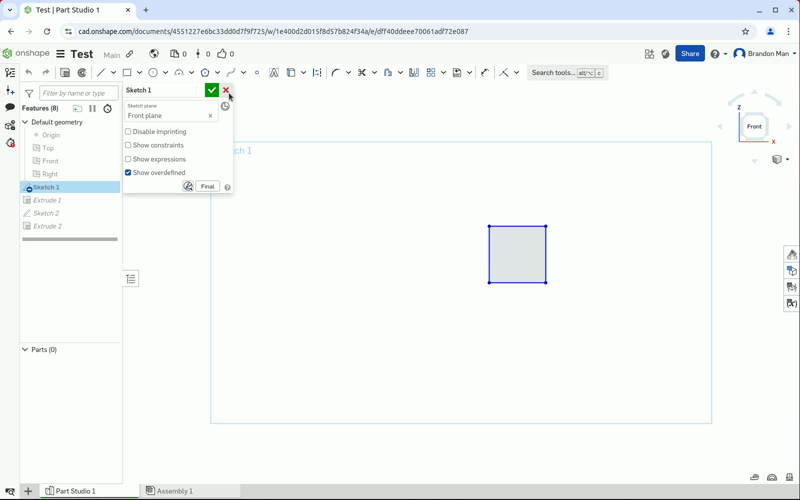
click(229, 92)
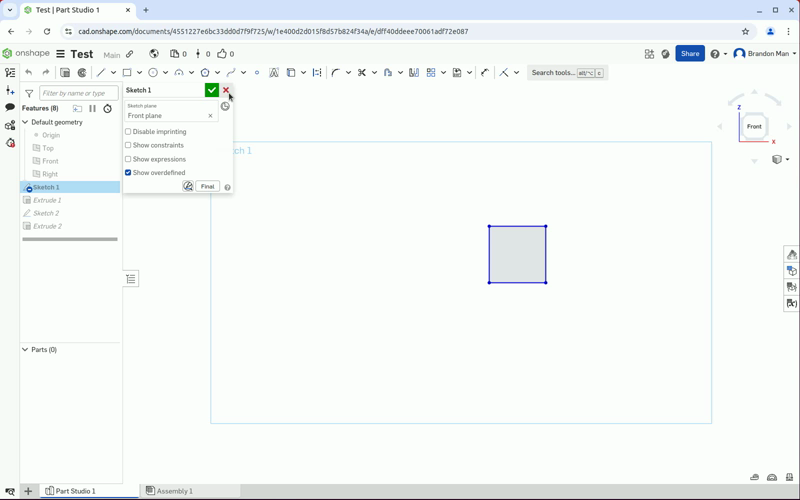
key(shift+s)
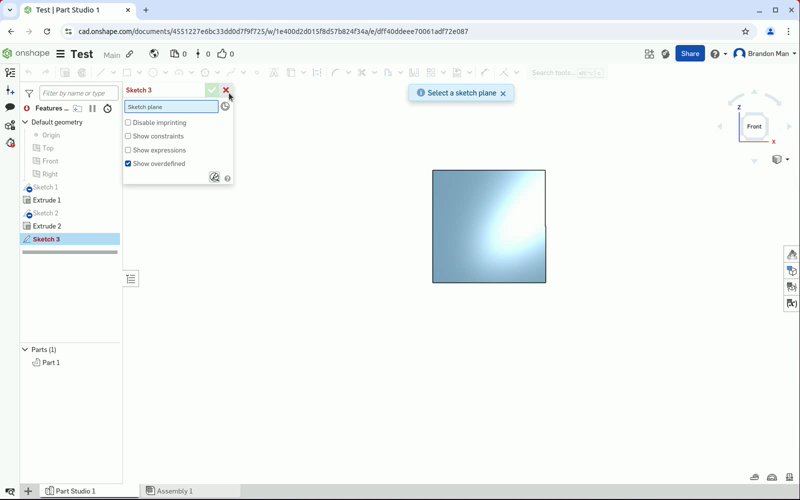
mouse_move(73, 163)
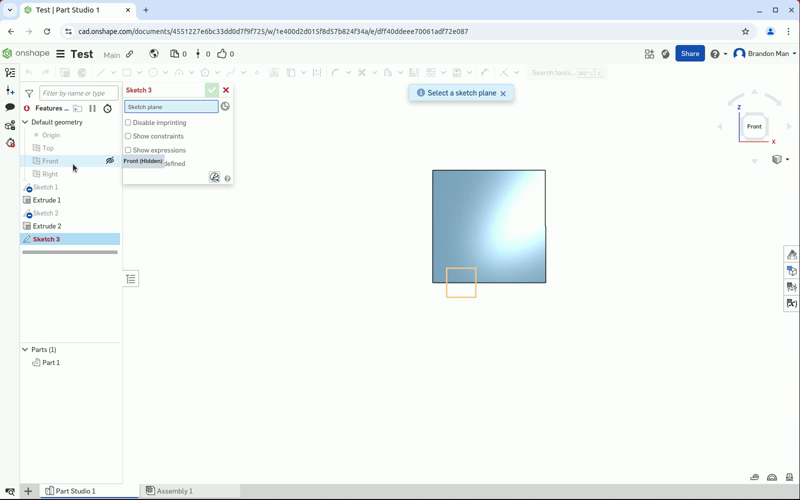
click(73, 163)
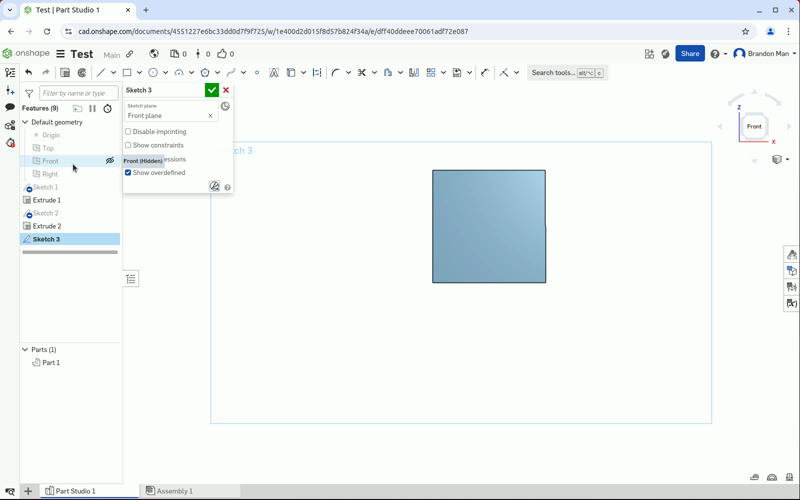
mouse_move(73, 352)
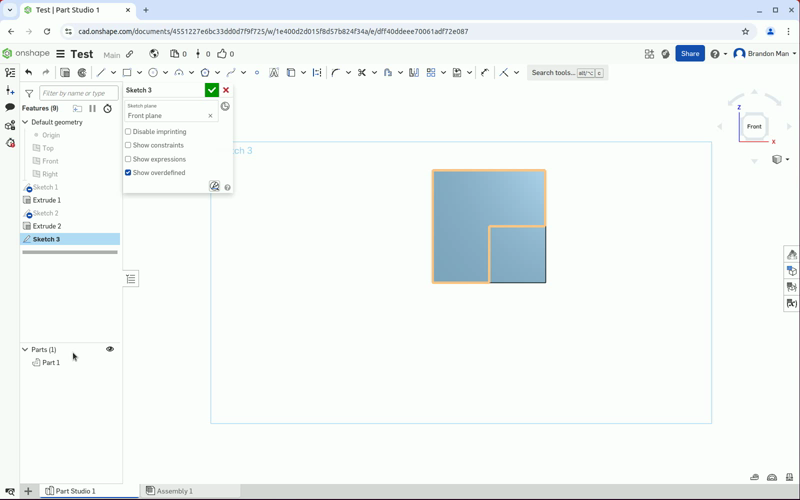
key(y)
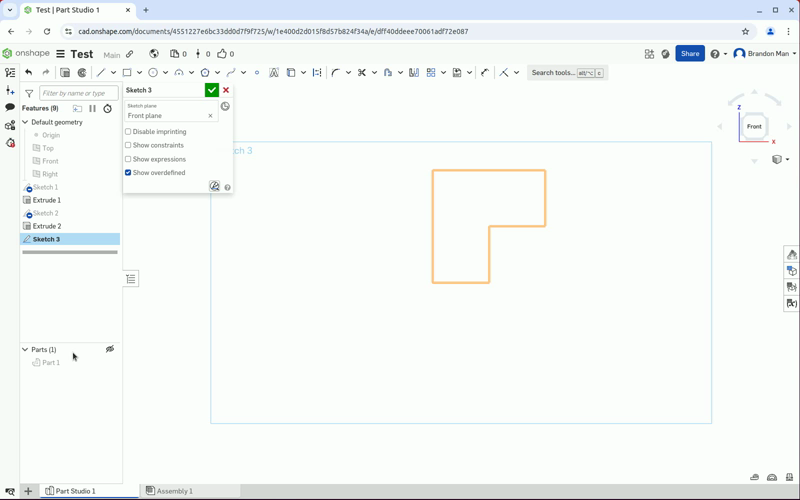
key(l)
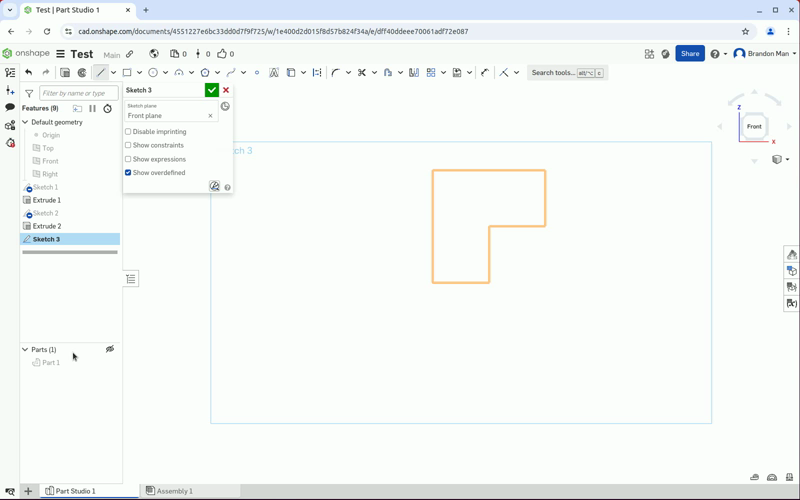
key_down(shift)
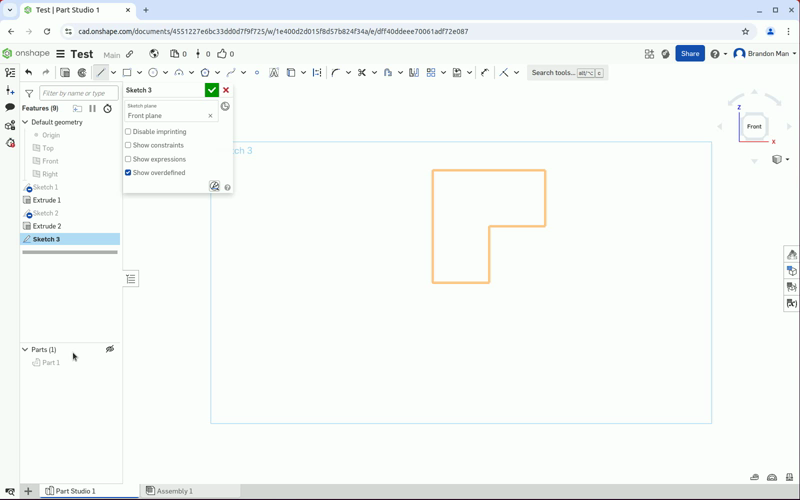
mouse_move(376, 282)
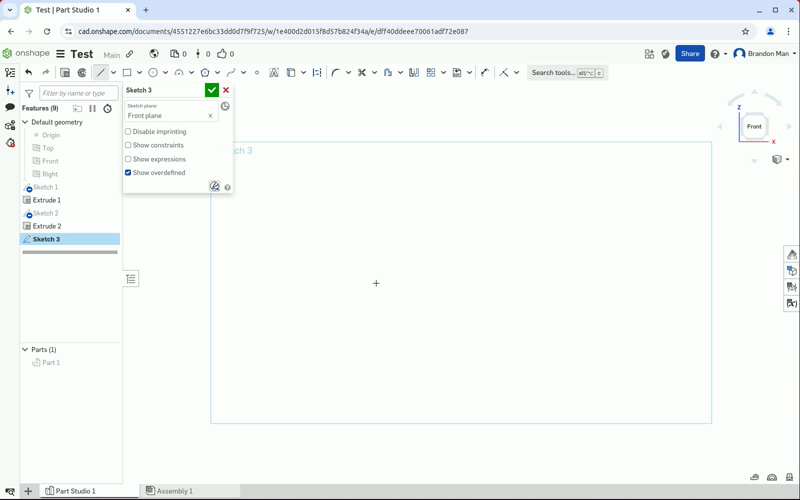
click(376, 282)
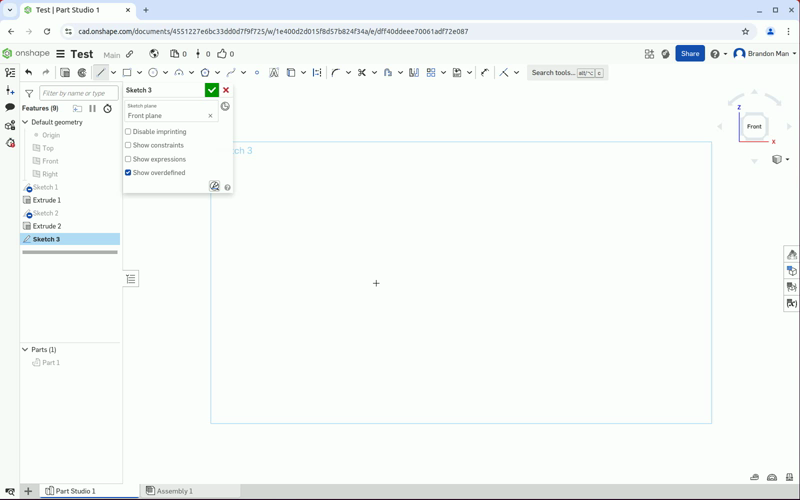
key_up(shift)
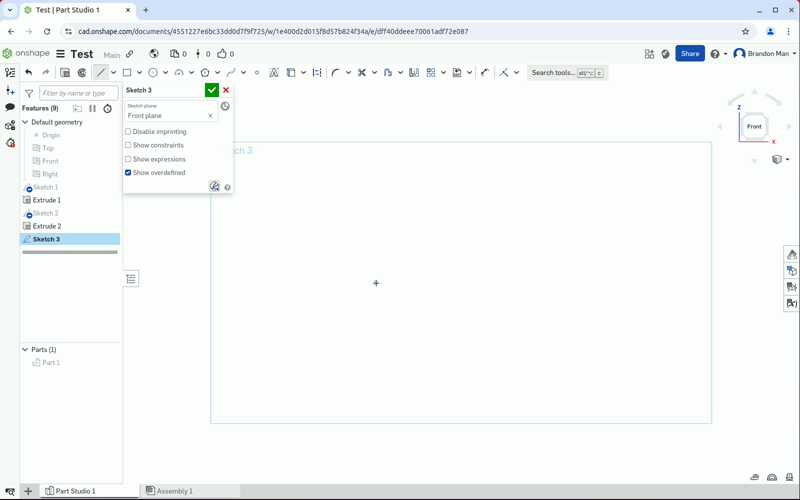
key_down(shift)
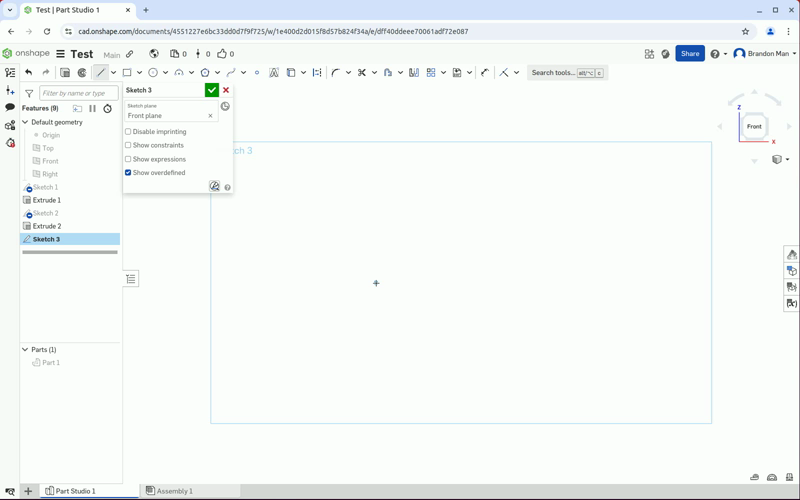
mouse_move(406, 282)
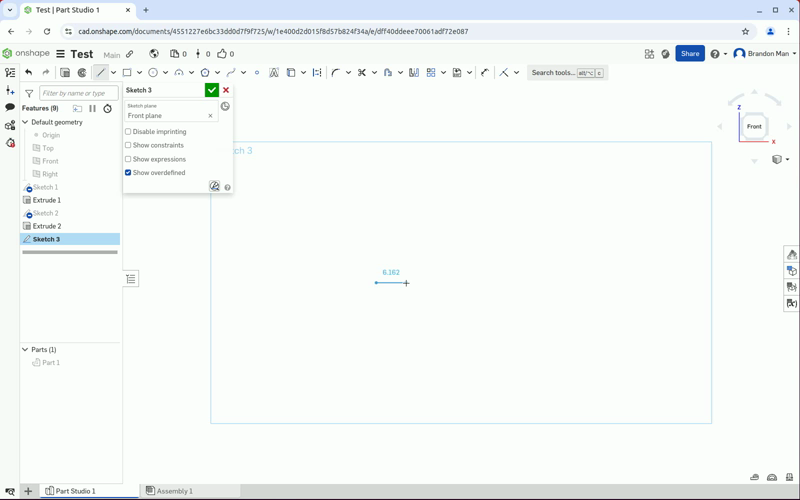
mouse_move(433, 282)
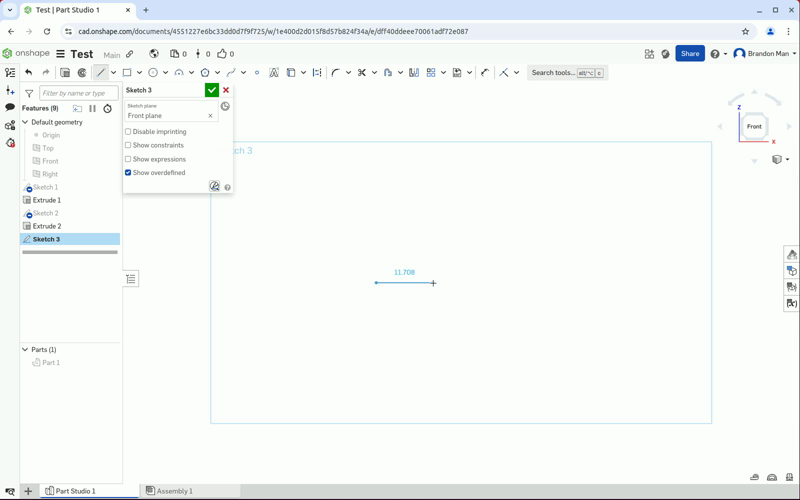
click(433, 282)
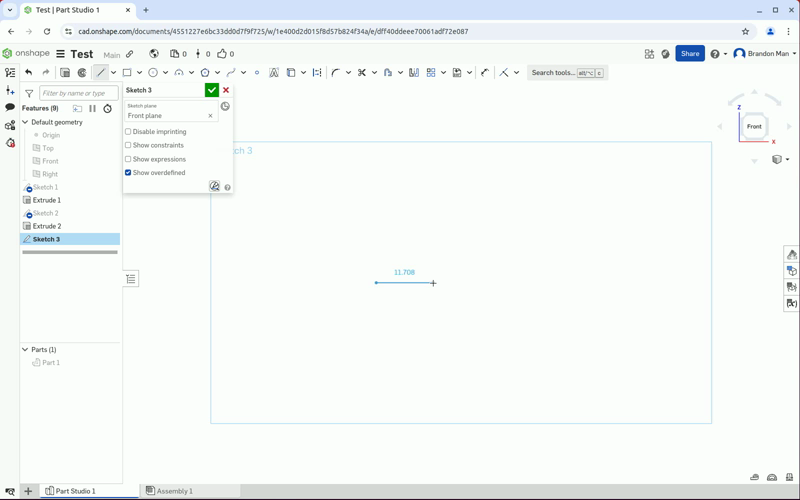
key_up(shift)
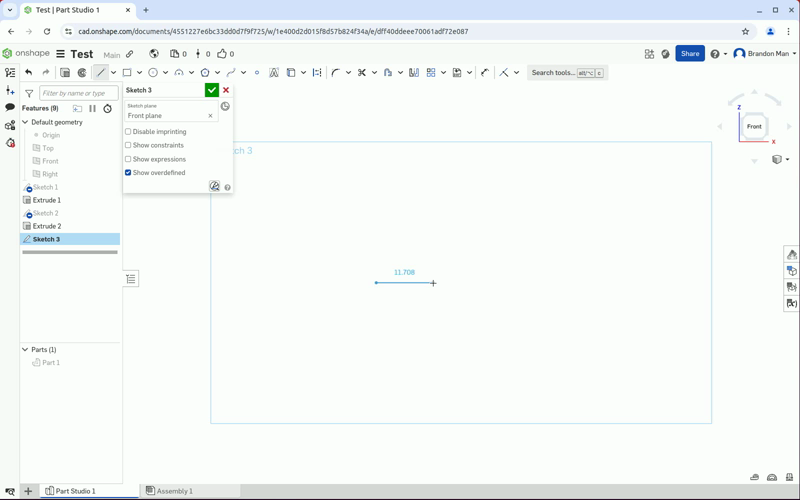
key_down(shift)
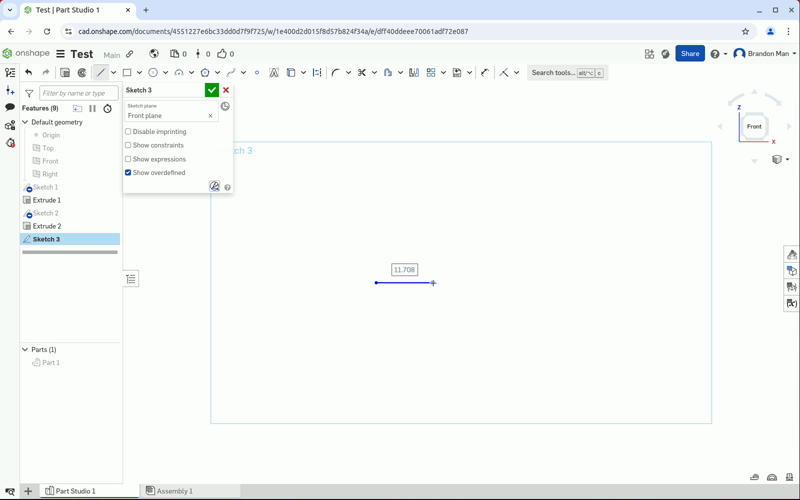
mouse_move(433, 170)
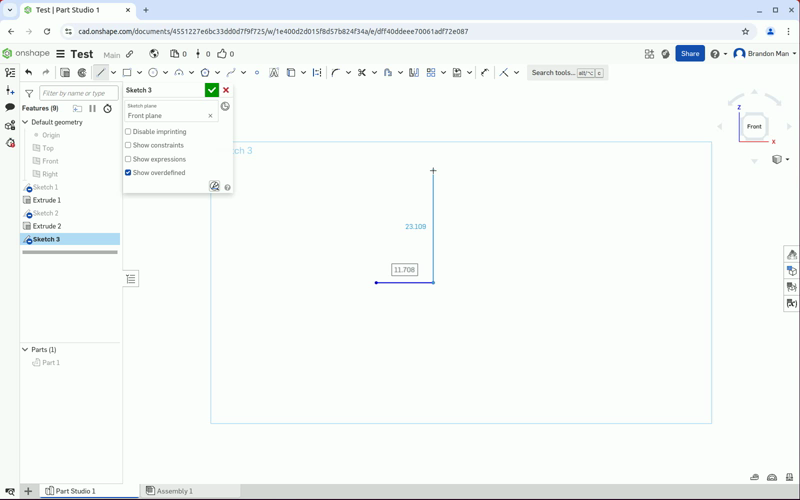
click(433, 170)
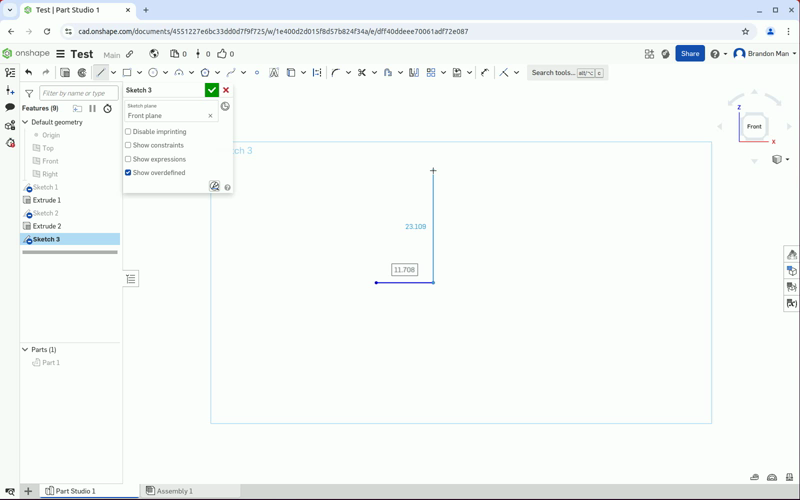
key_up(shift)
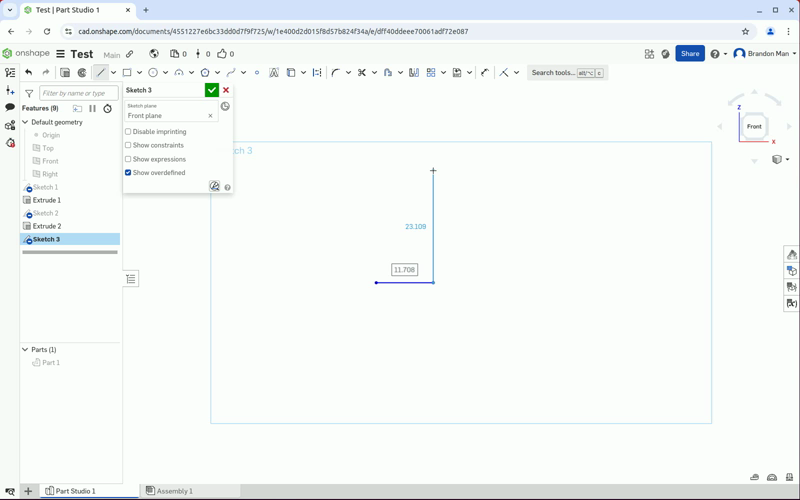
key_down(shift)
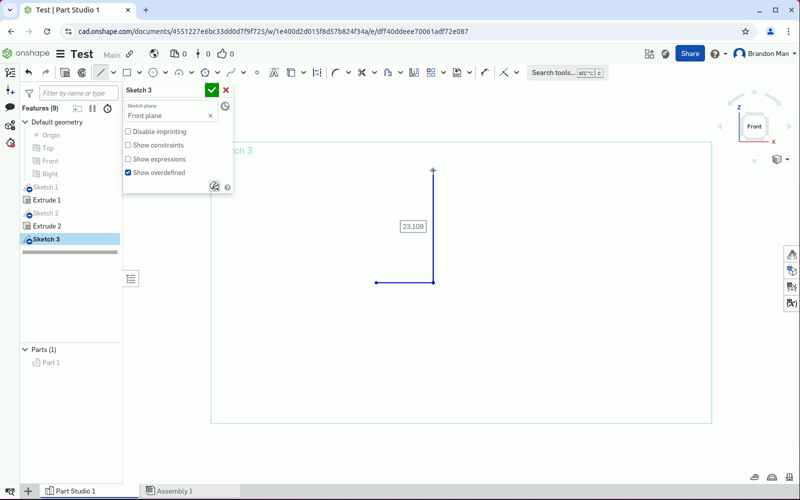
mouse_move(463, 170)
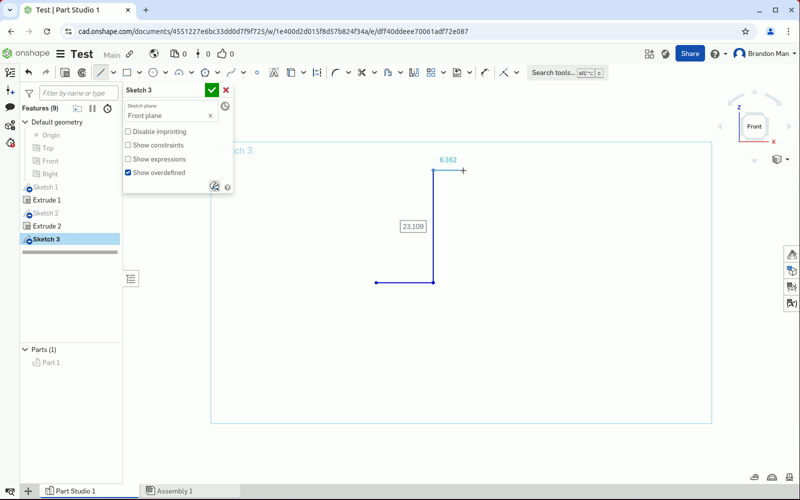
mouse_move(376, 170)
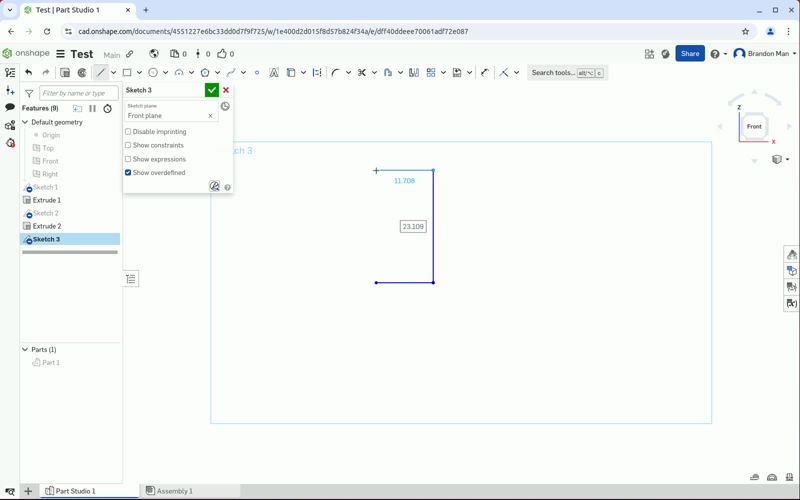
click(376, 170)
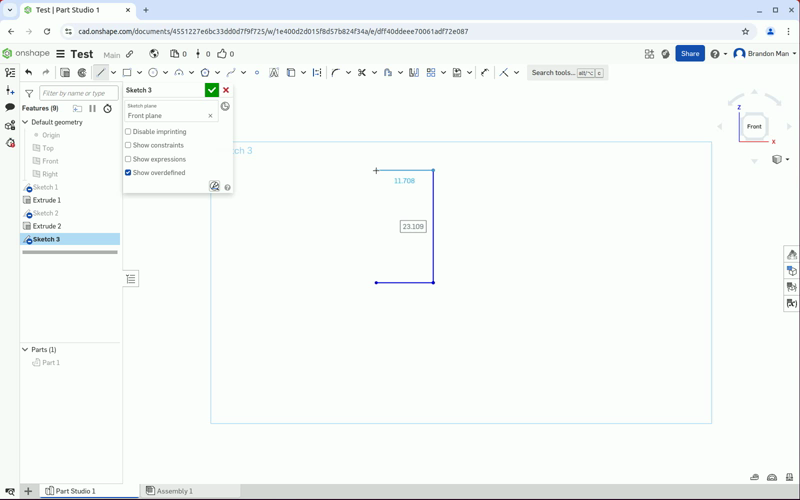
key_up(shift)
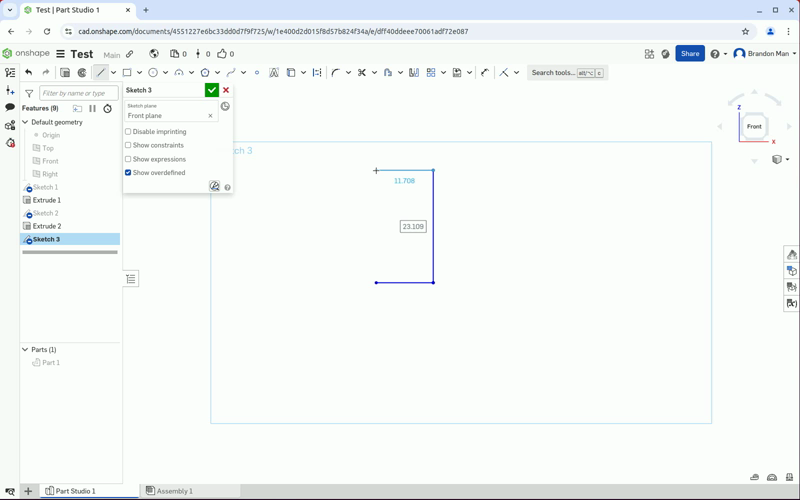
key_down(shift)
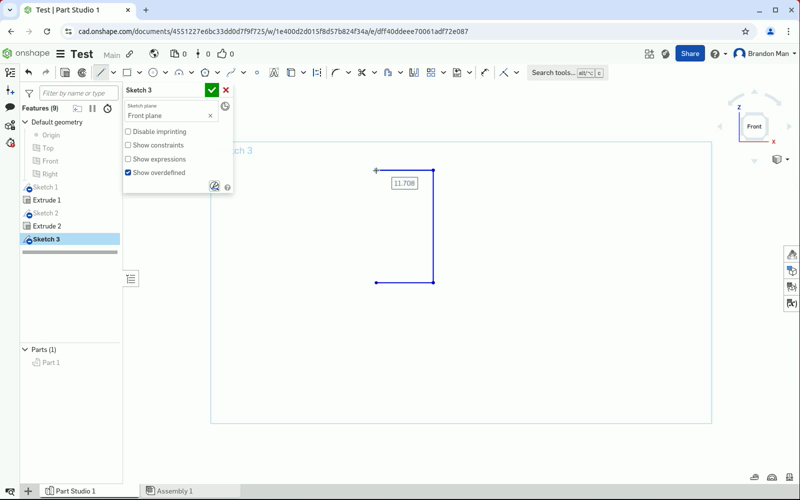
mouse_move(376, 282)
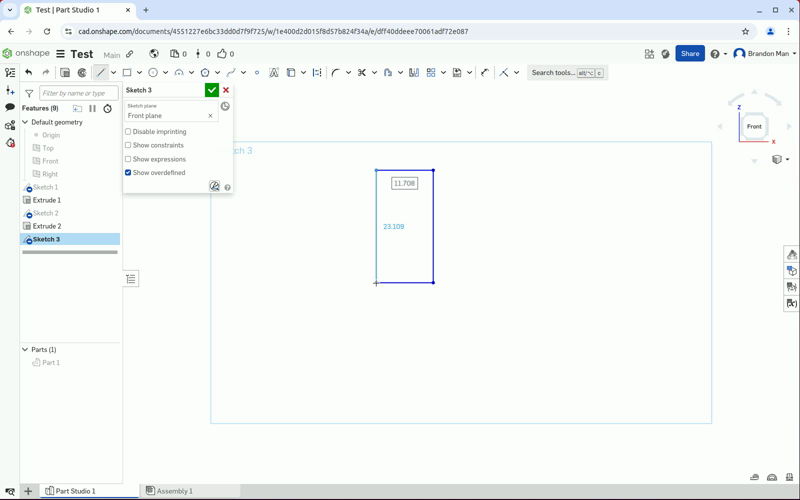
key_up(shift)
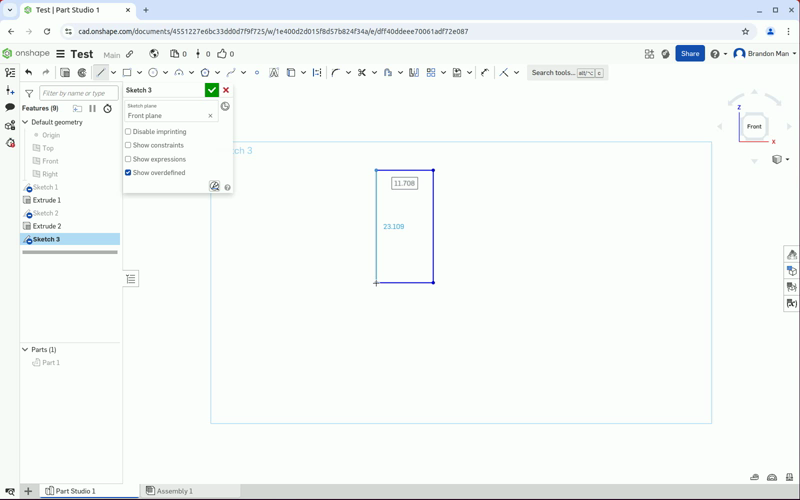
click(376, 282)
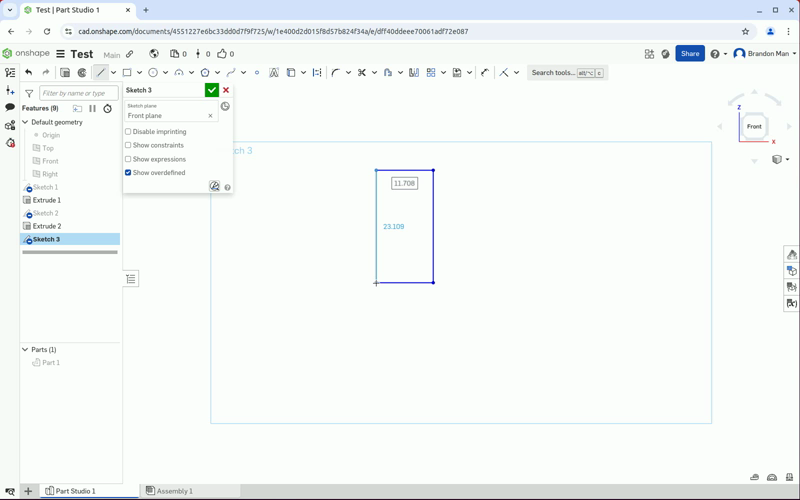
key(esc)
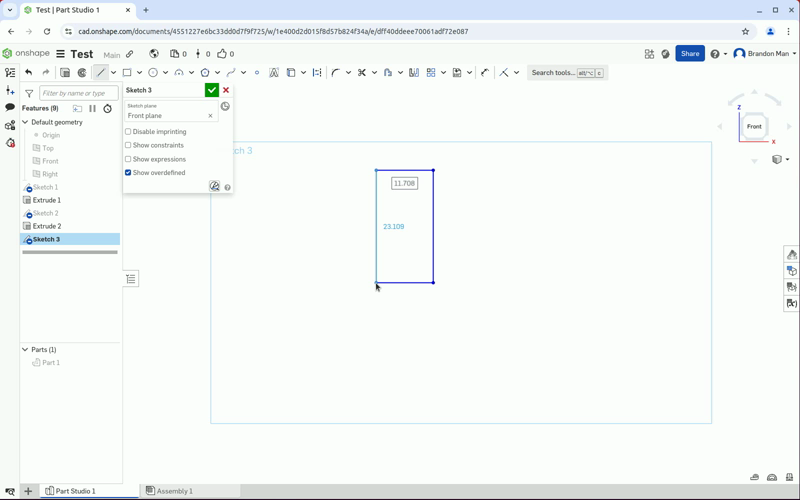
mouse_move(393, 193)
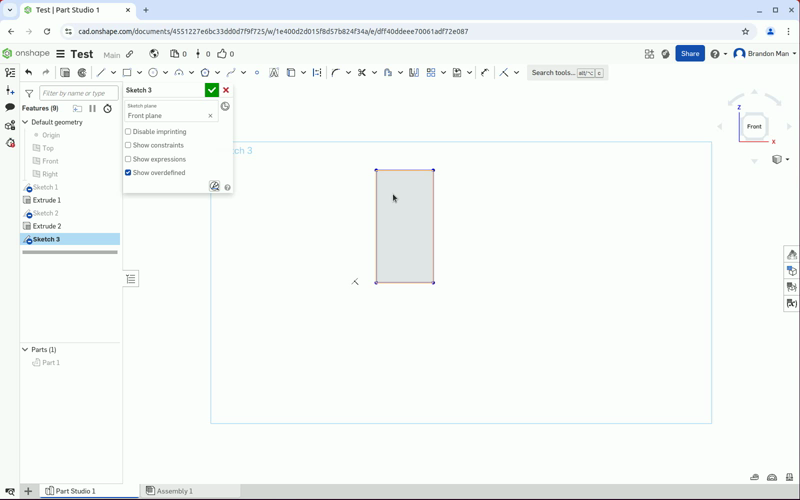
click(393, 193)
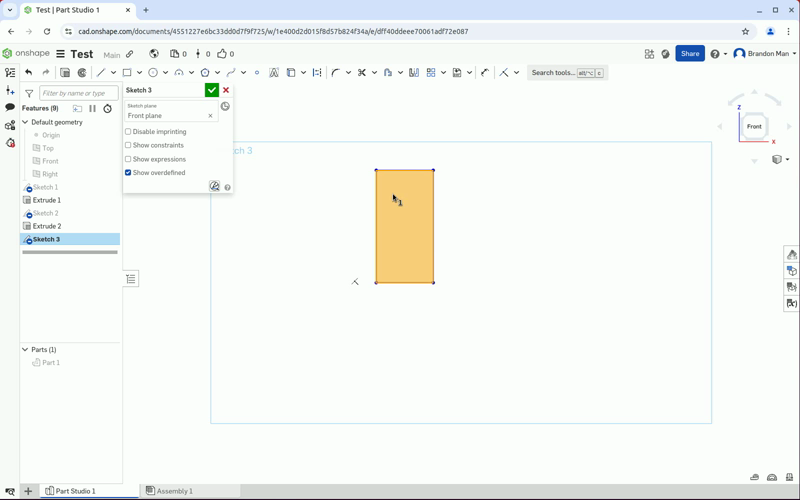
mouse_move(73, 352)
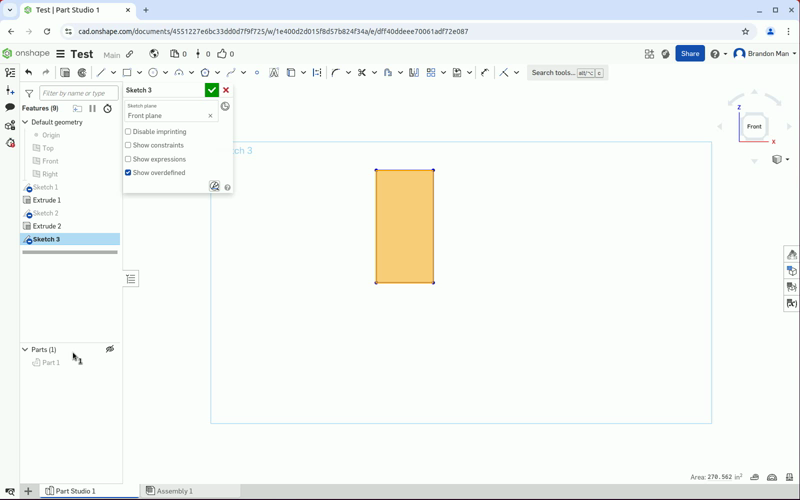
key(shift+y)
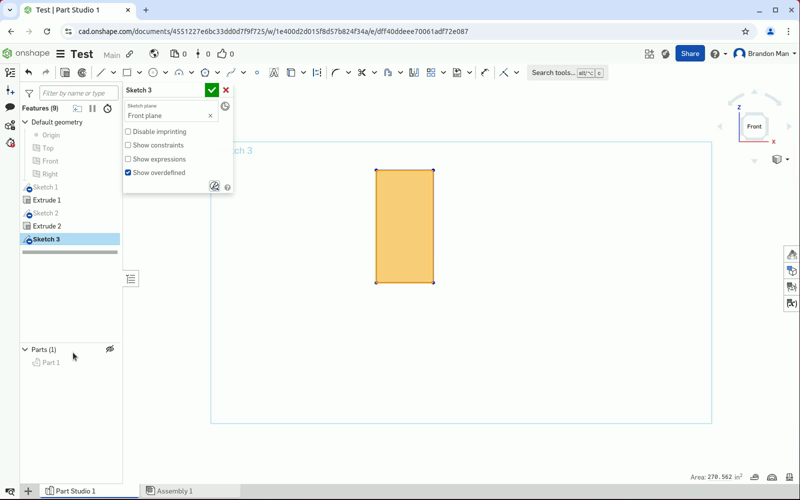
key(shift+e)
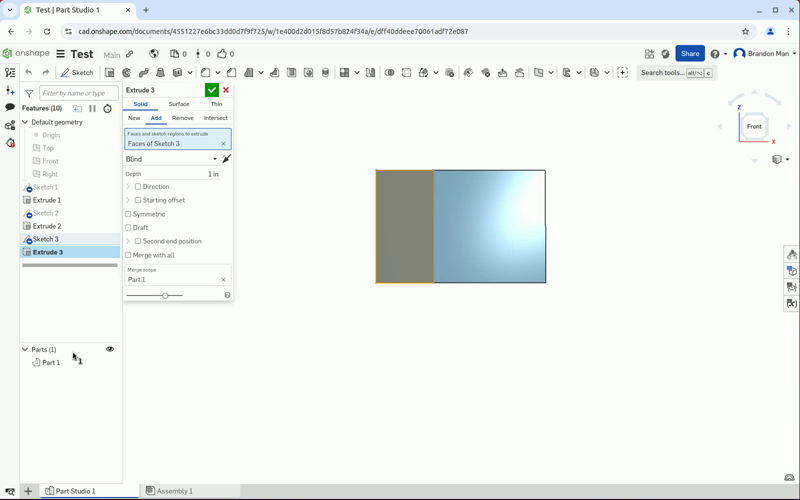
mouse_move(143, 106)
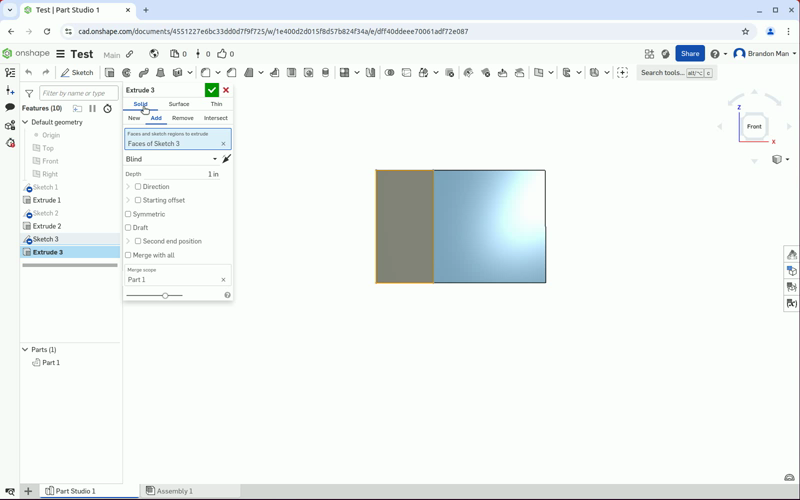
click(143, 106)
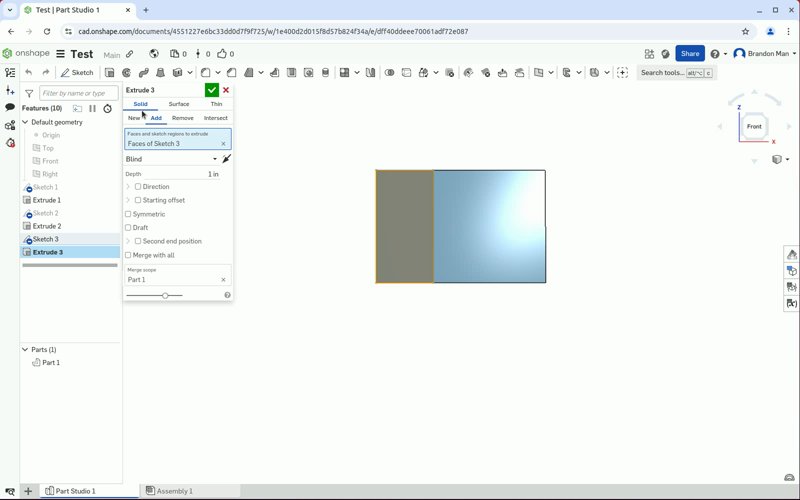
mouse_move(137, 120)
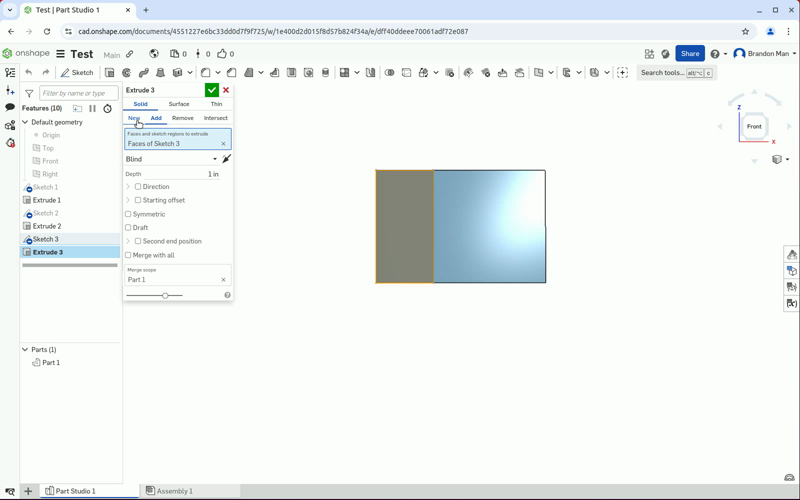
click(137, 120)
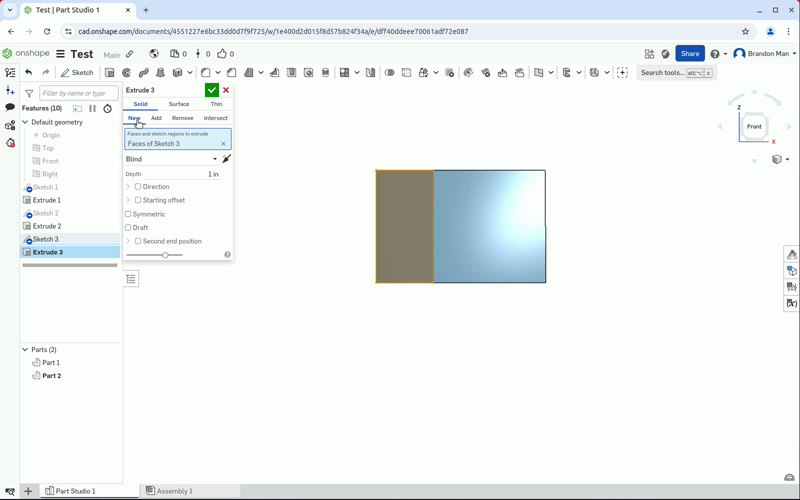
key(tab, 4)
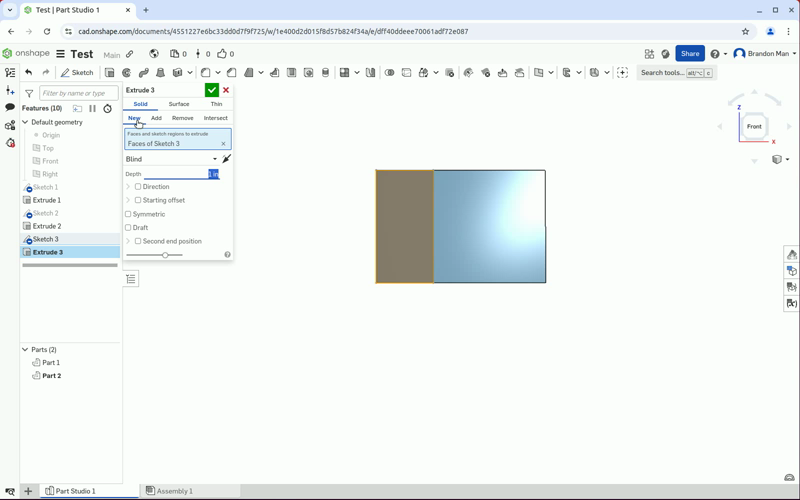
text(-11.554)
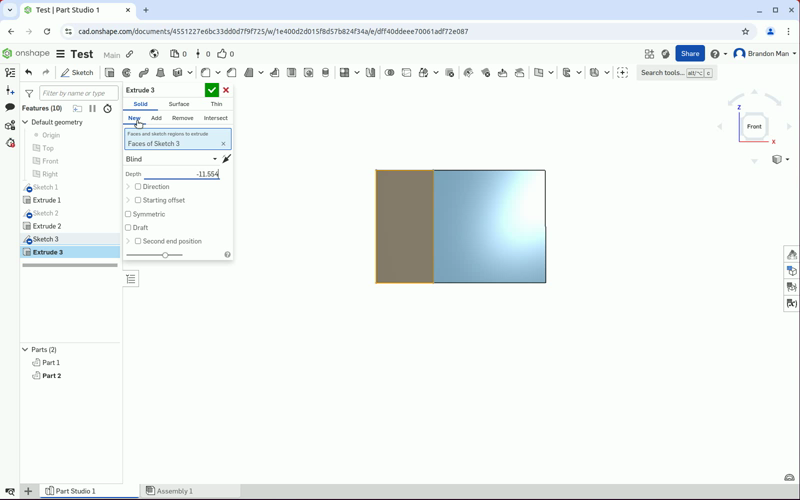
key(enter)
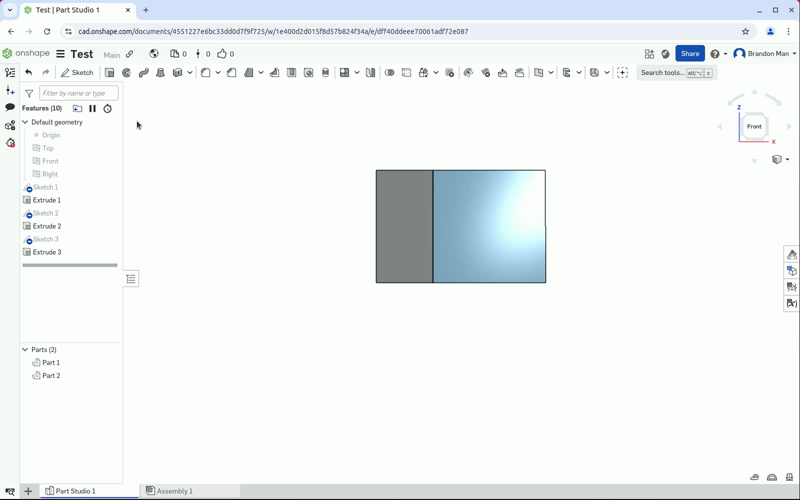
key(shift+h)
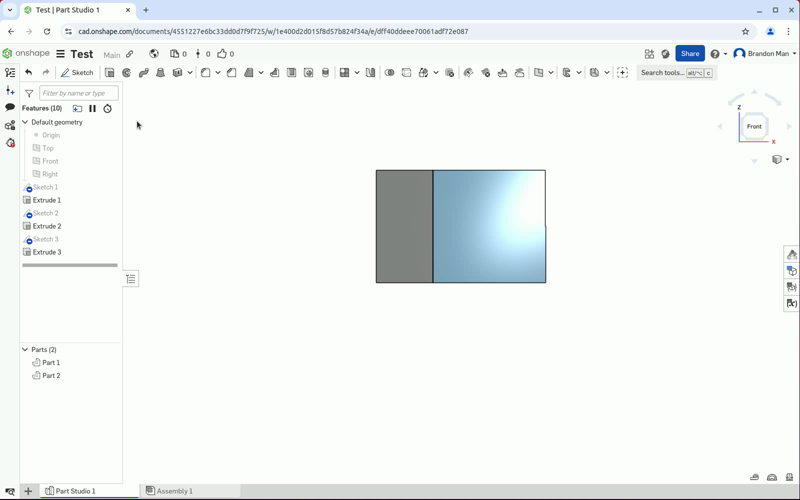
key(shift+h)
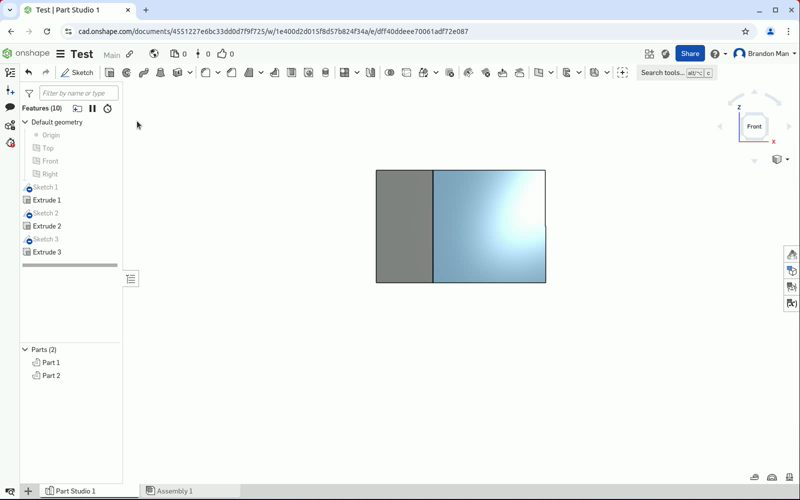
mouse_move(73, 189)
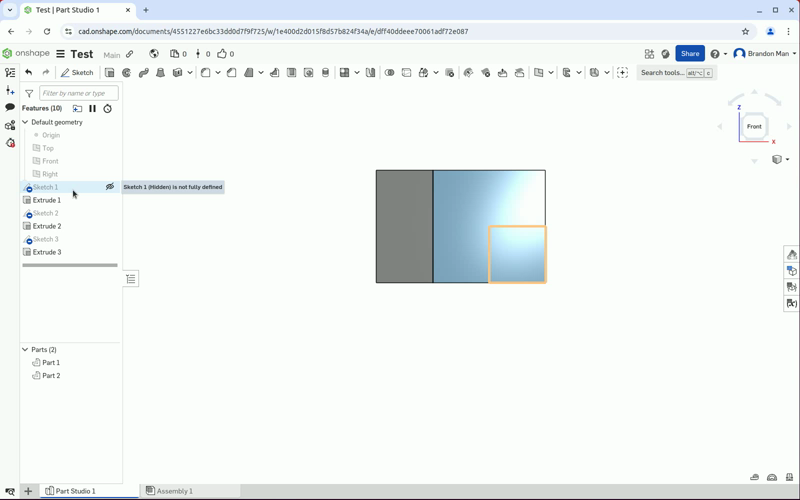
click(73, 189)
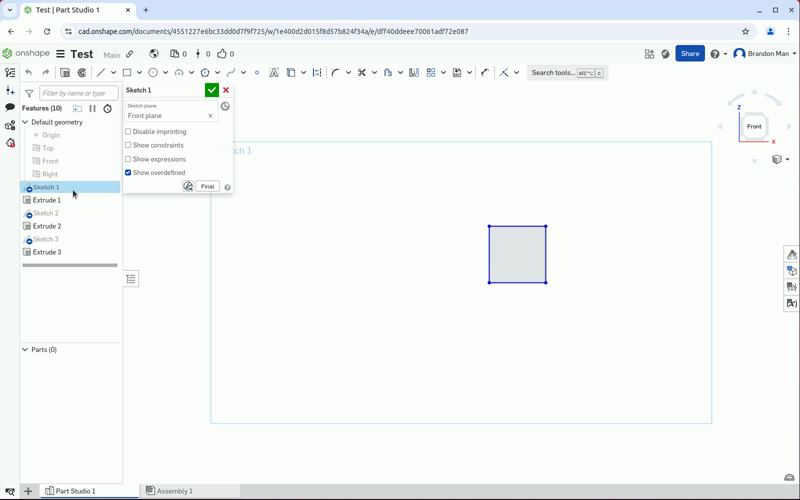
mouse_move(229, 92)
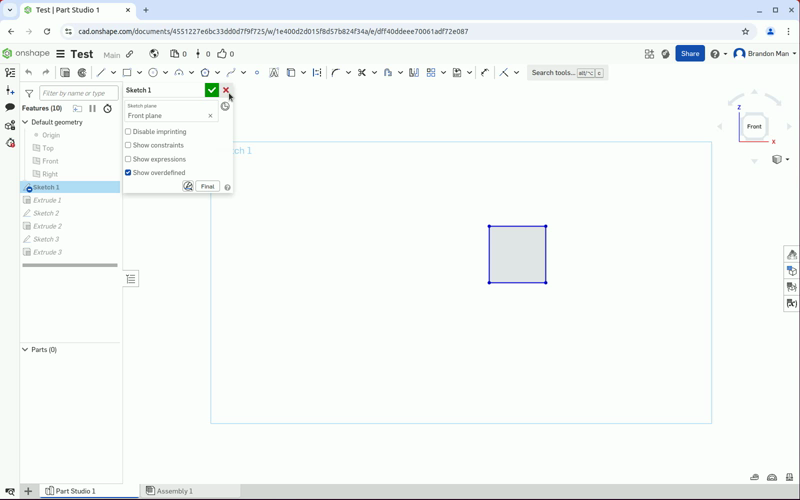
click(229, 92)
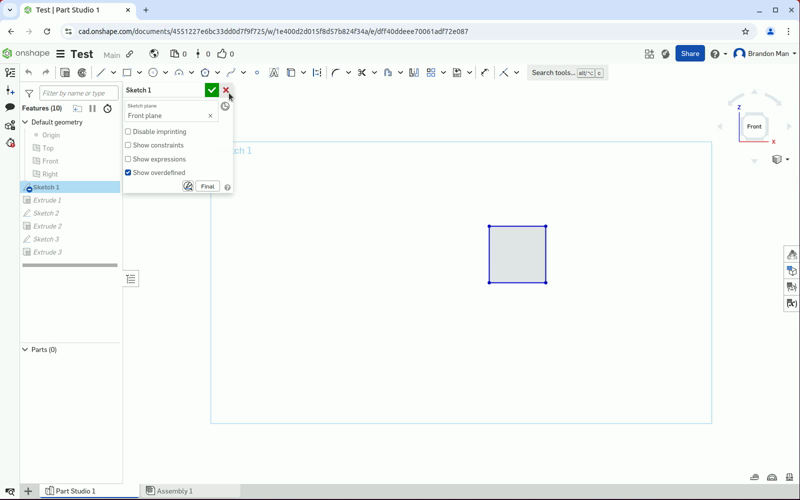
key(shift+s)
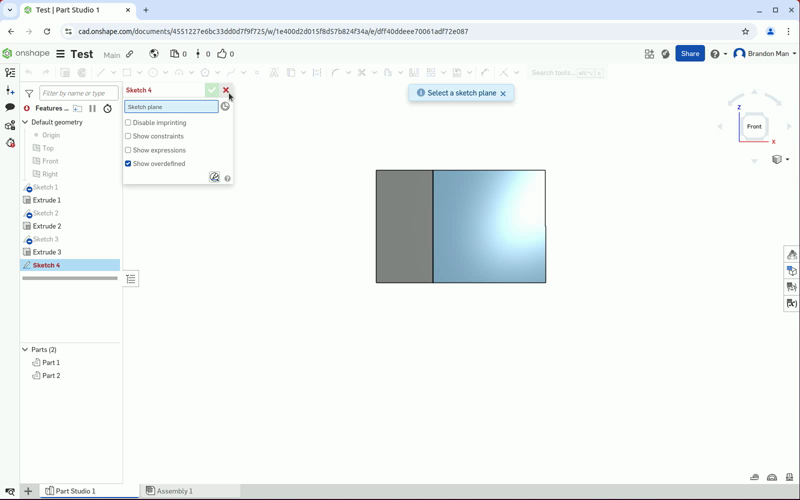
mouse_move(73, 163)
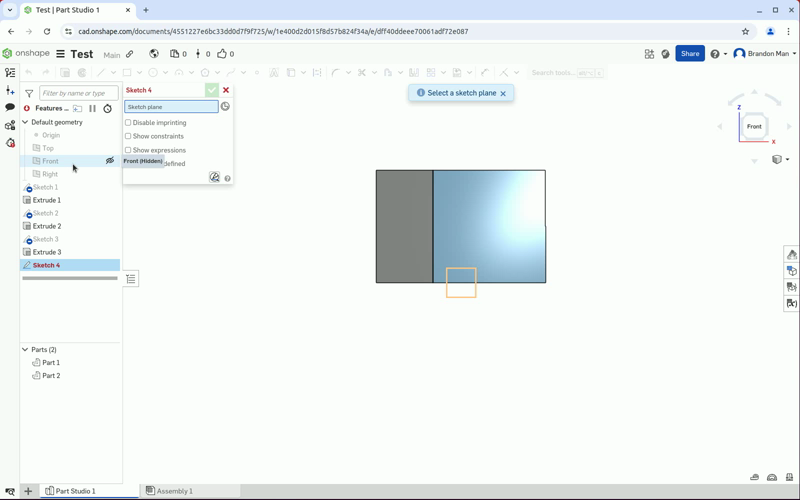
click(73, 163)
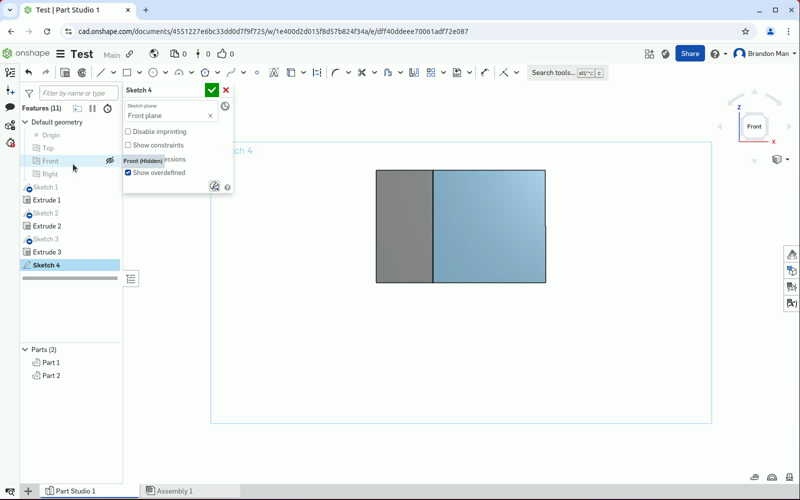
mouse_move(73, 352)
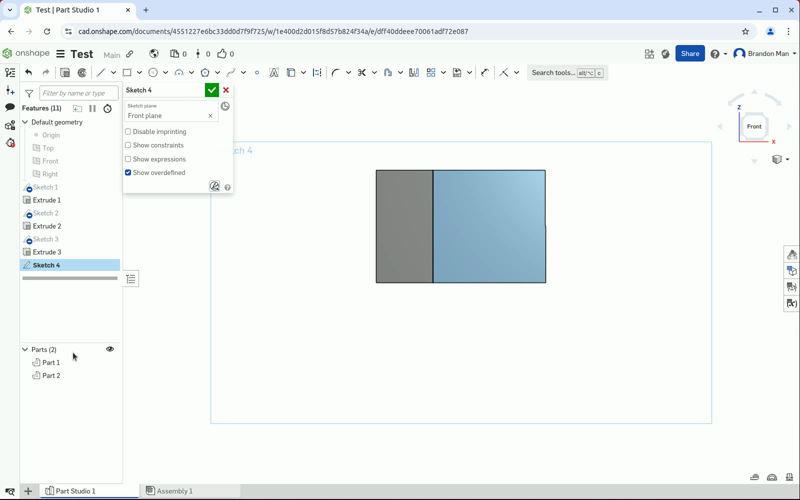
key(y)
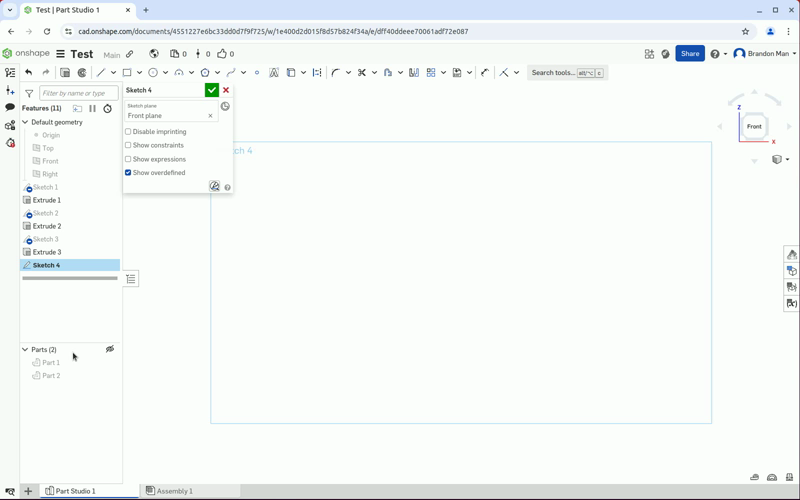
key(l)
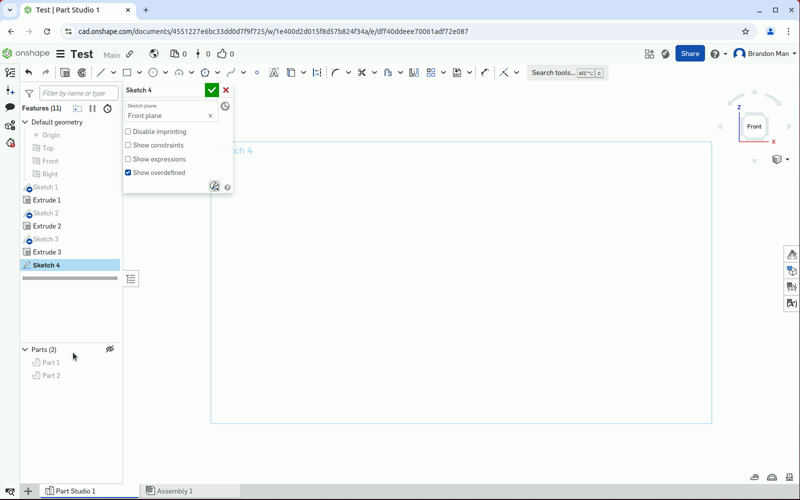
key_down(shift)
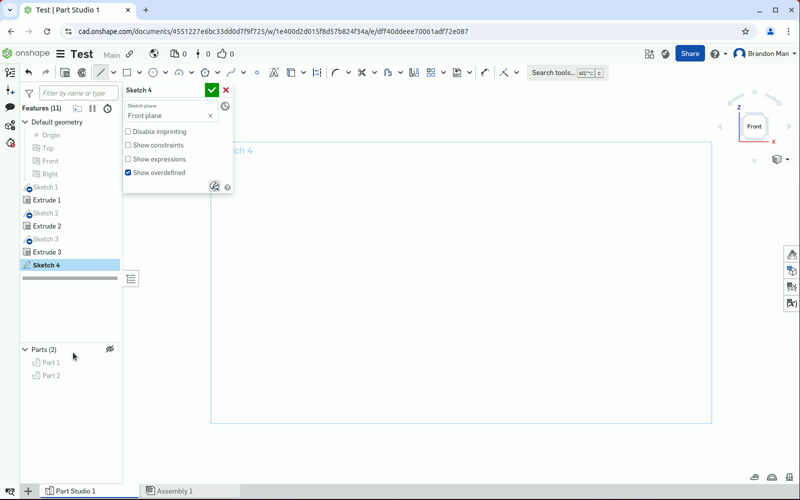
mouse_move(376, 282)
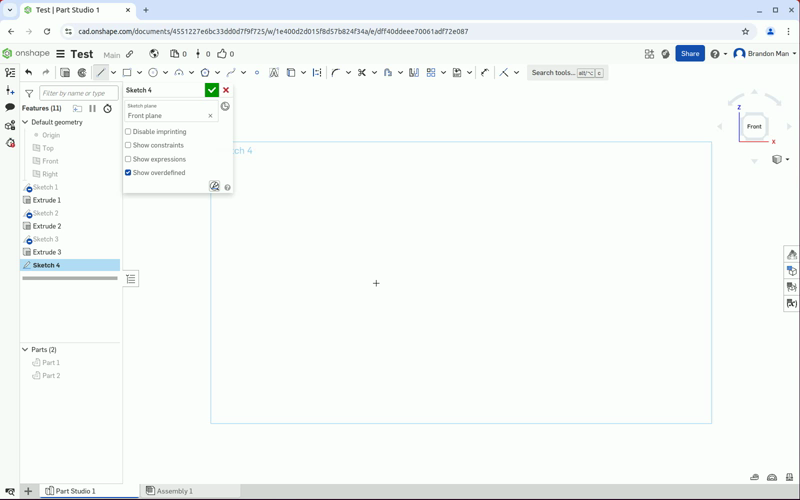
click(376, 282)
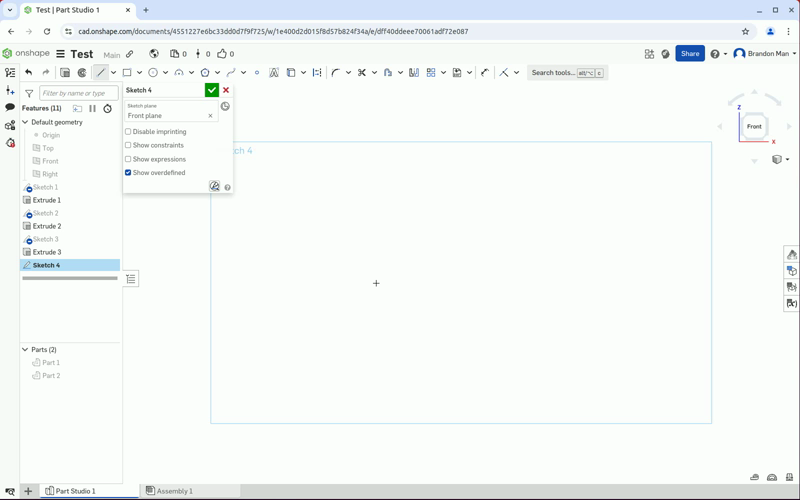
key_up(shift)
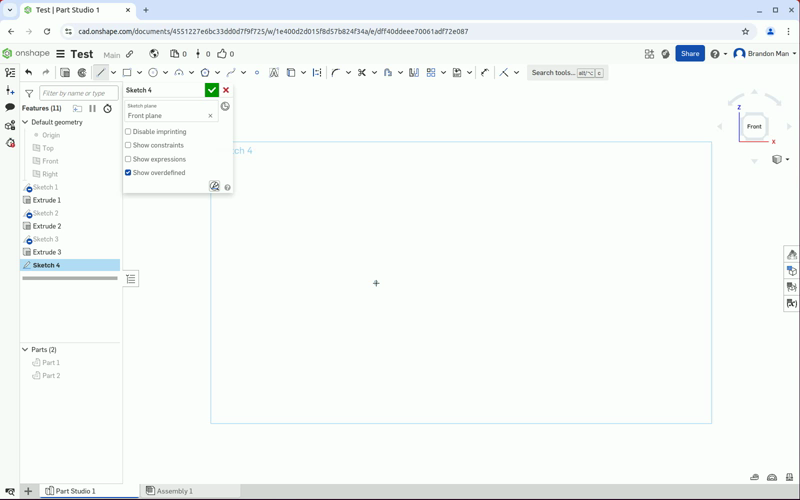
key_down(shift)
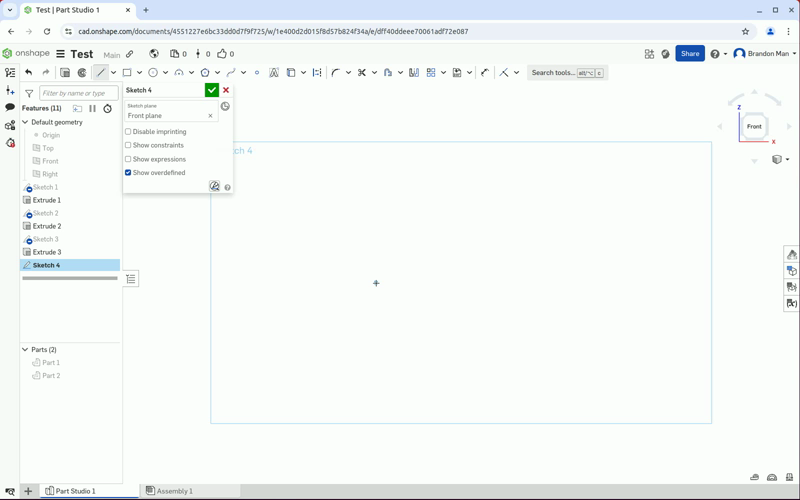
mouse_move(406, 282)
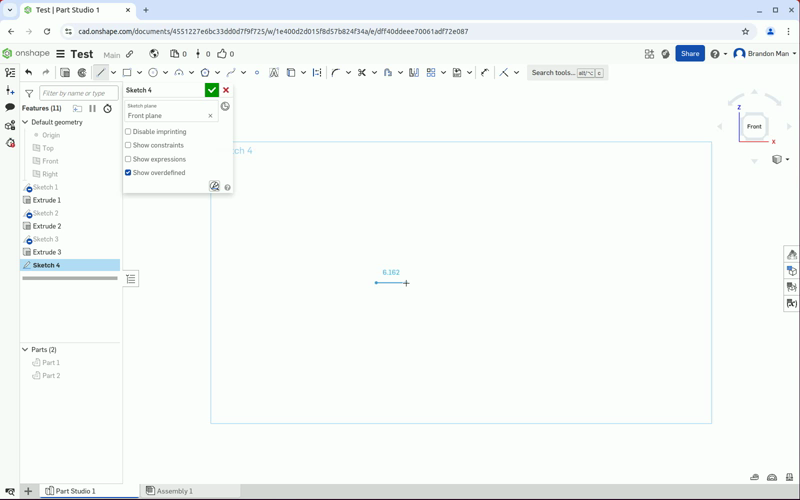
mouse_move(433, 282)
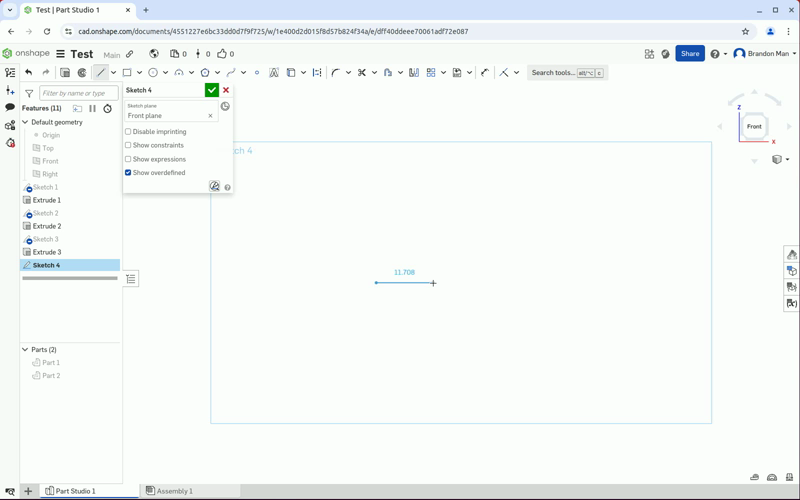
click(433, 282)
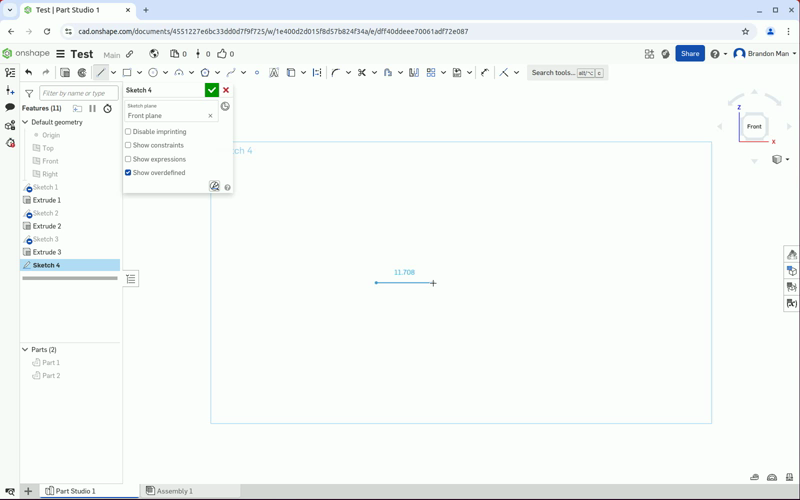
key_up(shift)
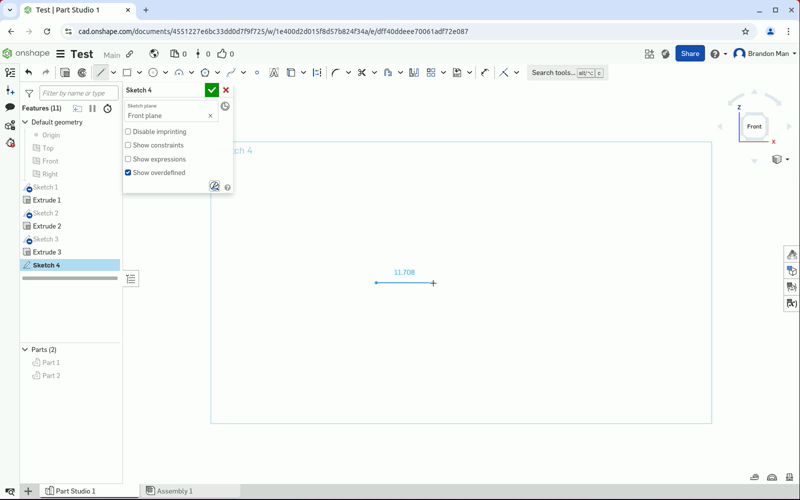
key_down(shift)
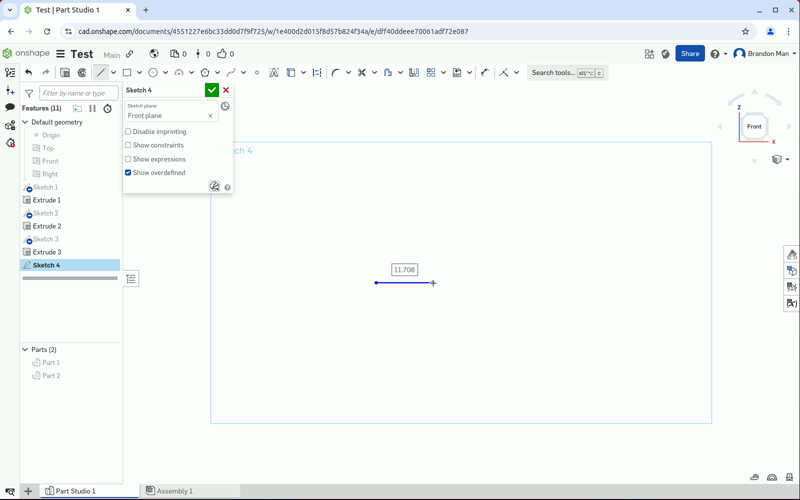
mouse_move(433, 170)
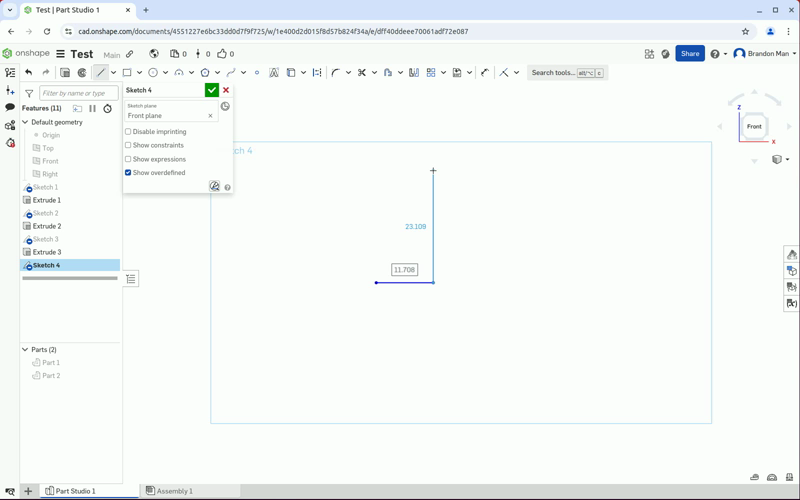
click(433, 170)
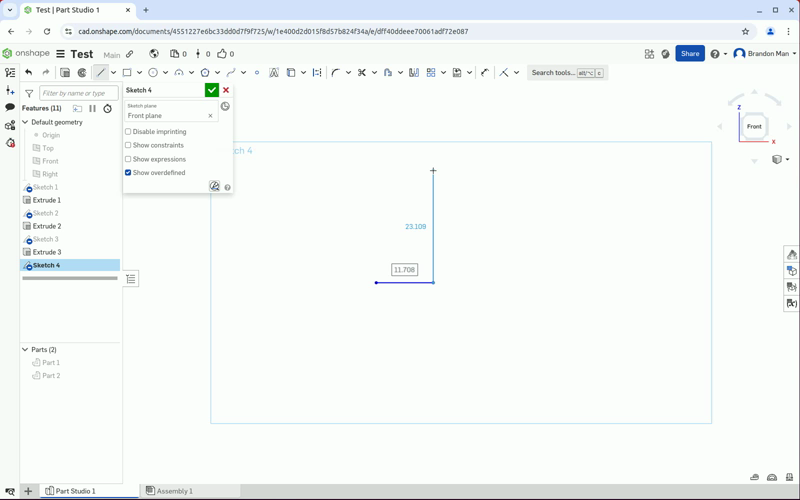
key_up(shift)
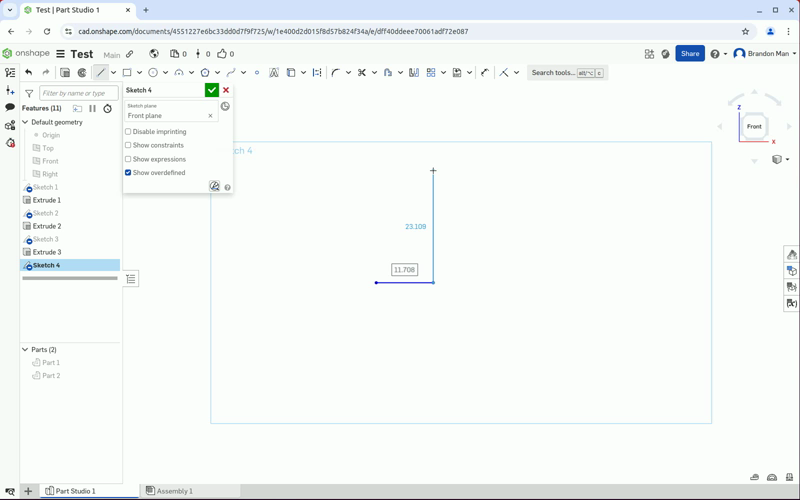
key_down(shift)
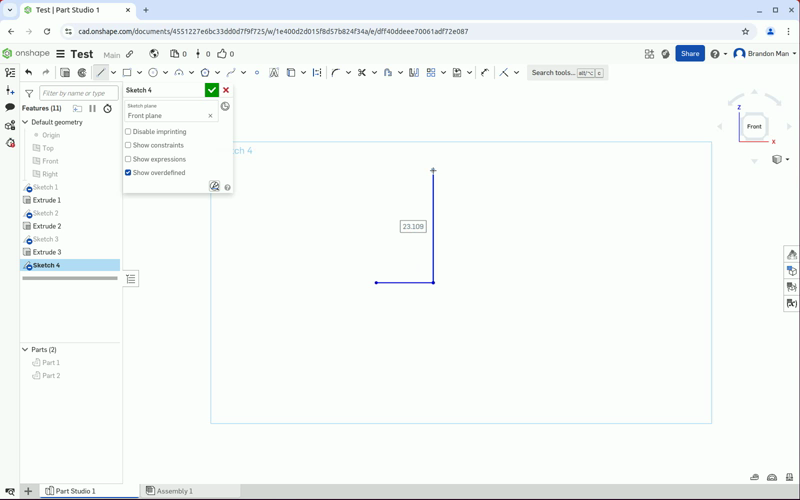
mouse_move(463, 170)
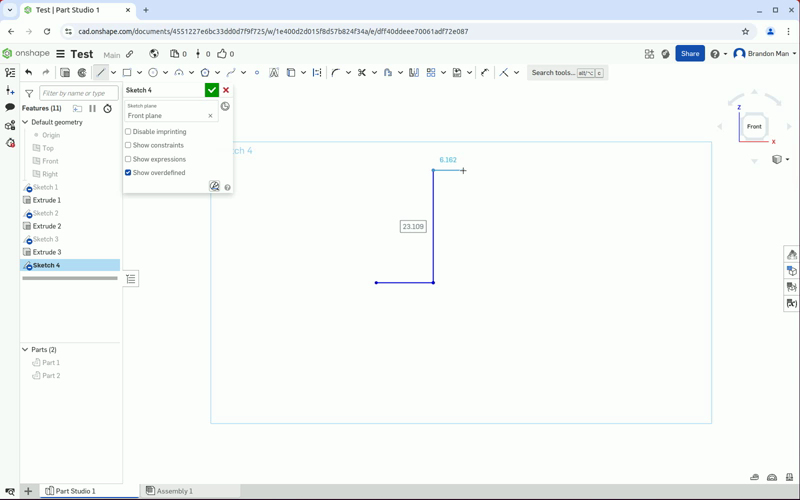
mouse_move(376, 170)
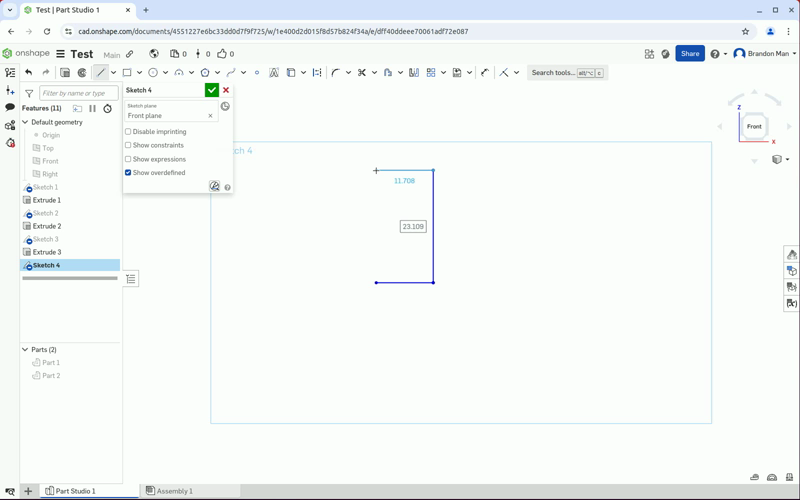
click(376, 170)
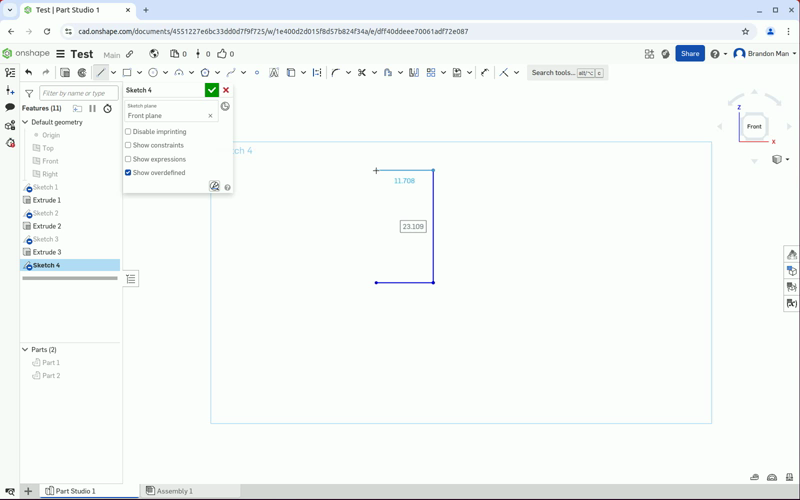
key_up(shift)
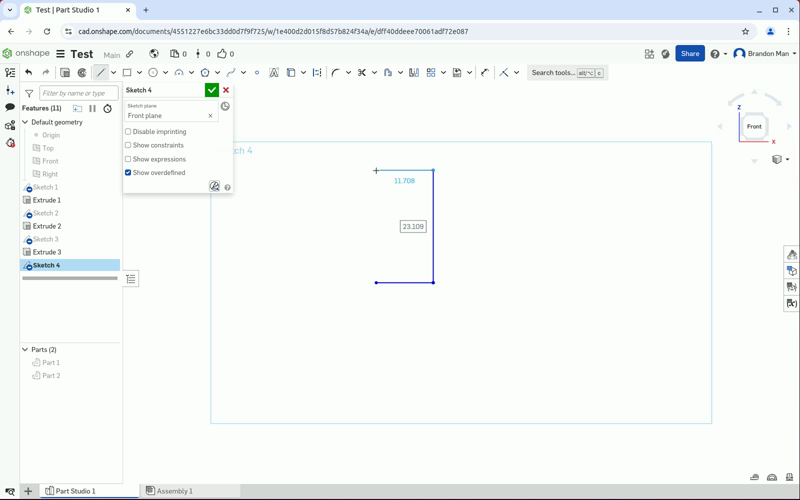
key_down(shift)
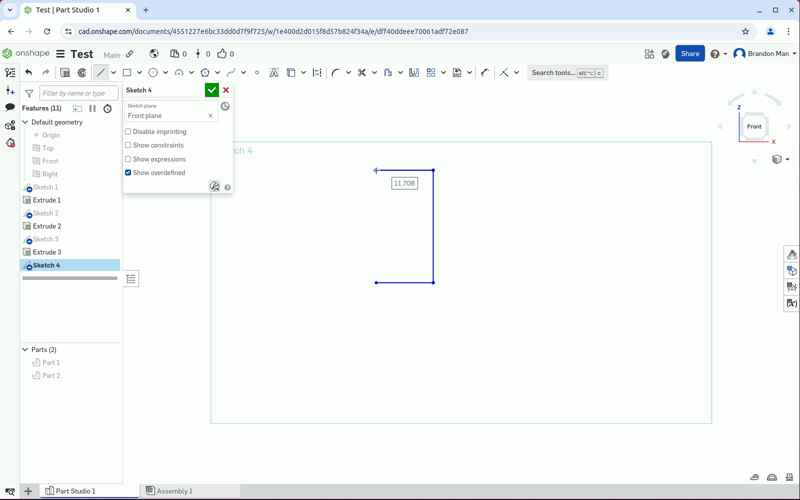
mouse_move(376, 282)
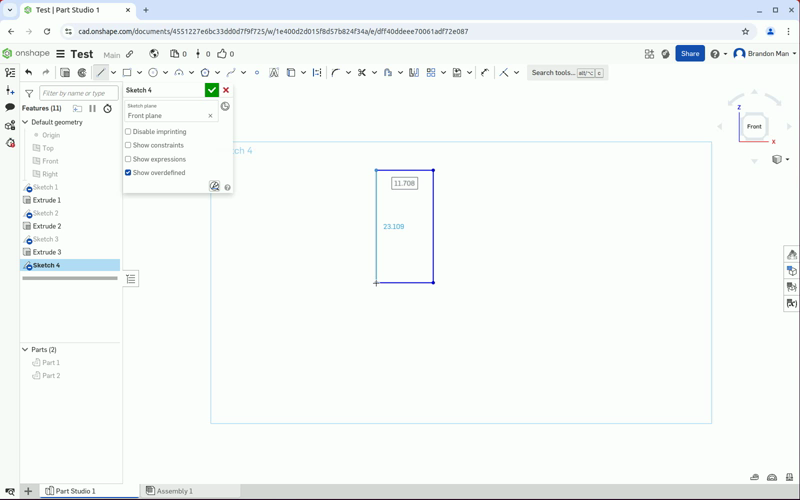
key_up(shift)
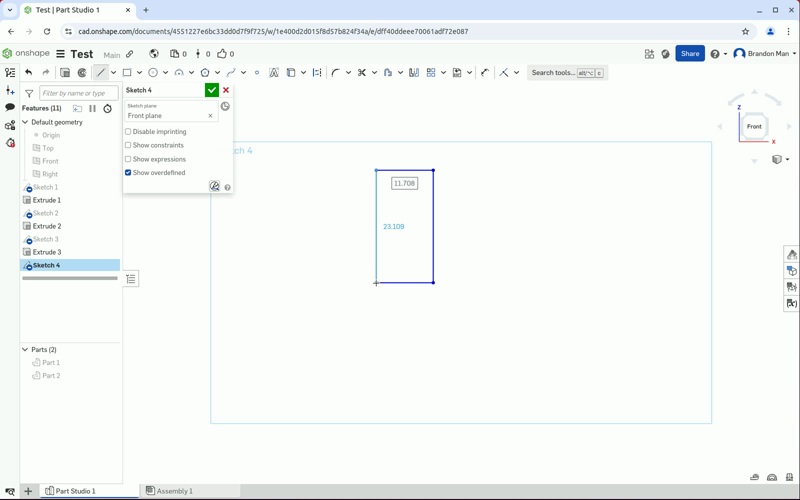
click(376, 282)
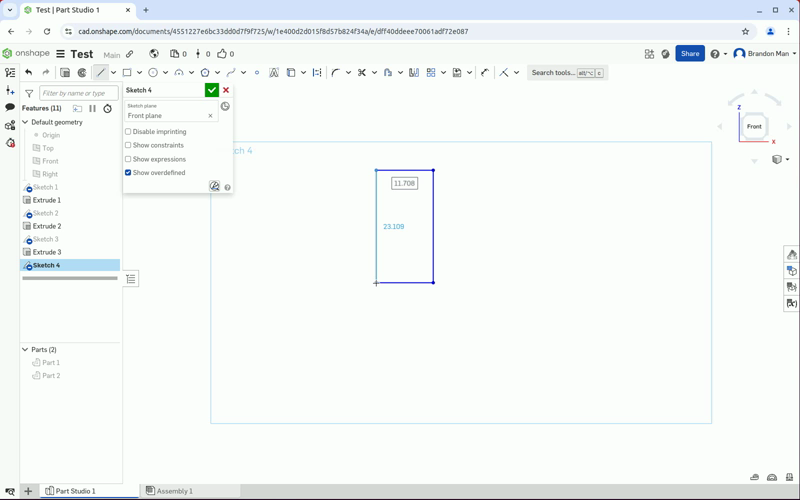
key(esc)
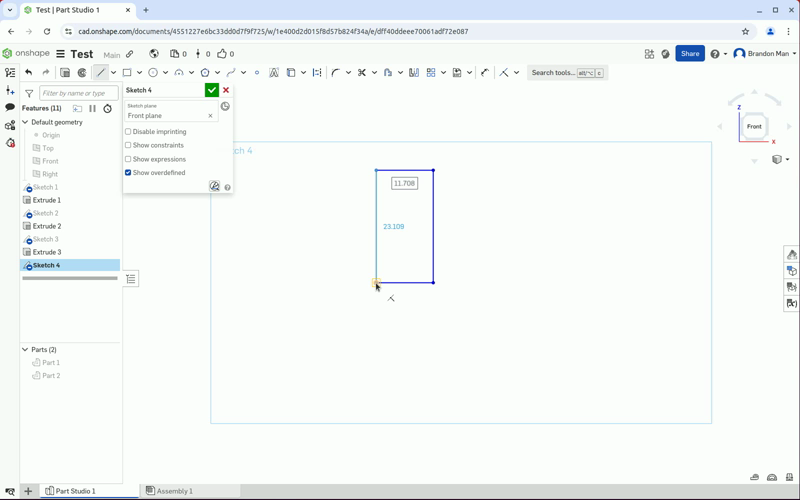
mouse_move(428, 237)
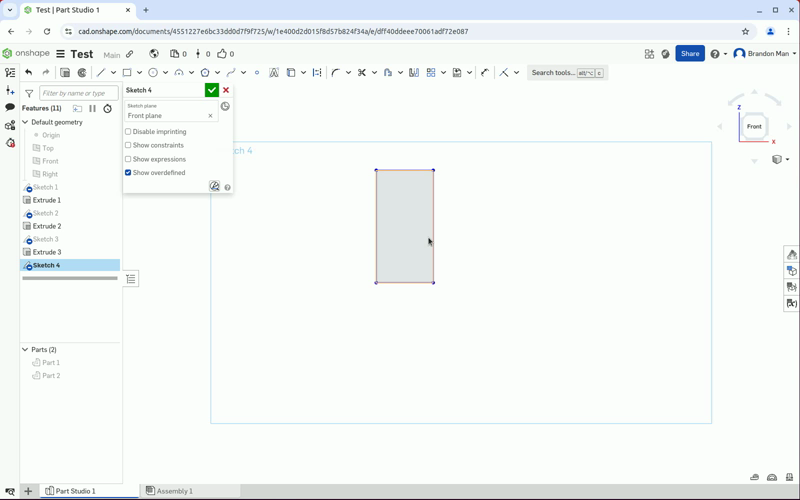
click(428, 237)
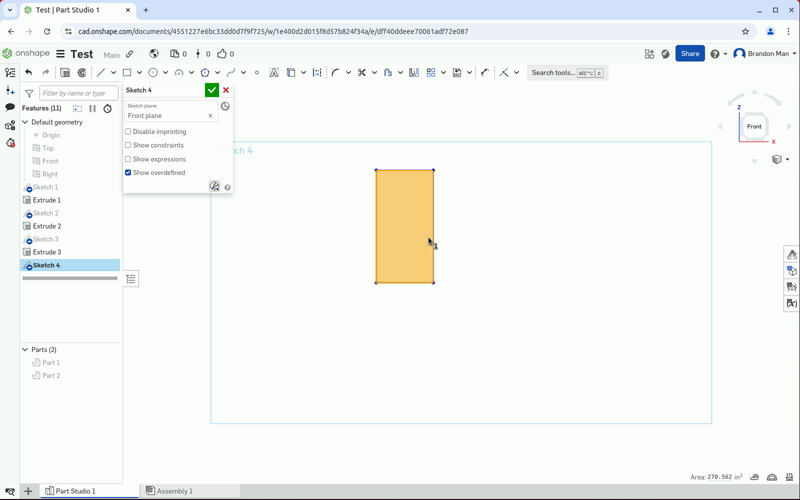
mouse_move(73, 352)
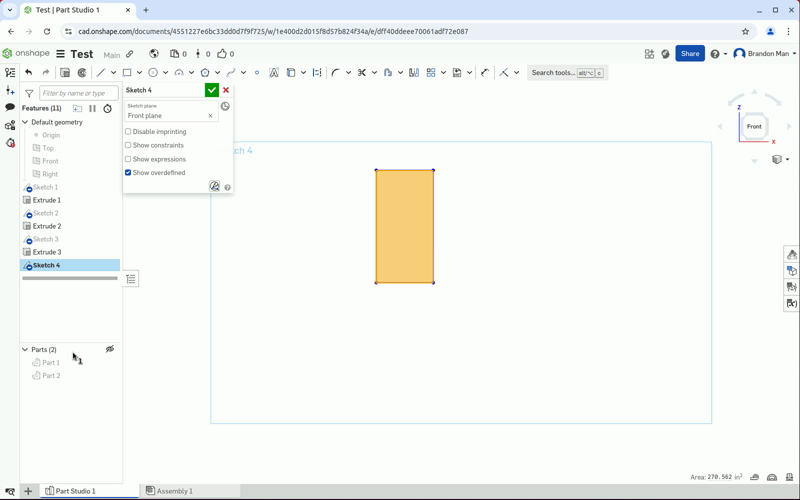
key(shift+y)
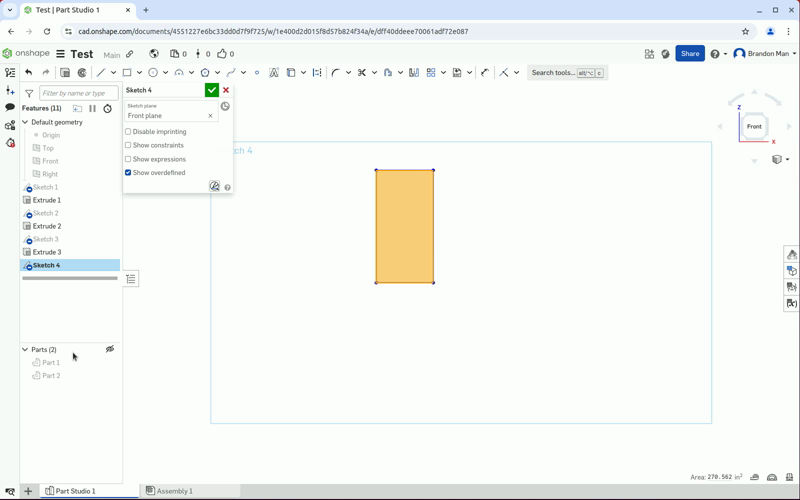
key(shift+e)
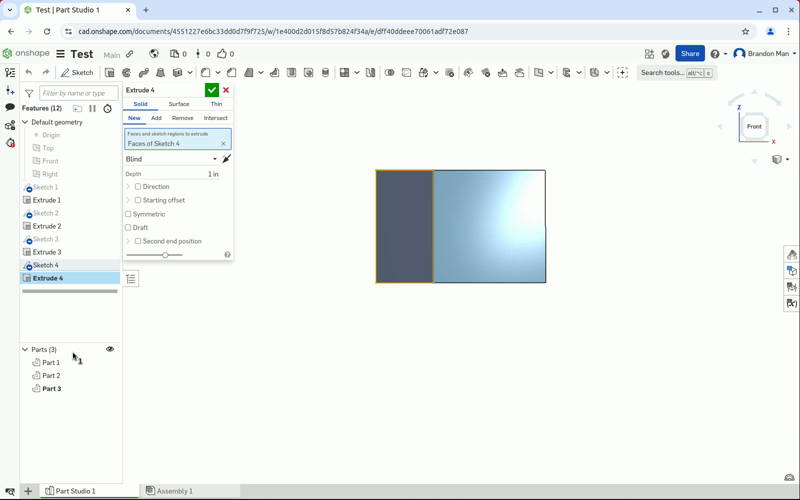
mouse_move(143, 106)
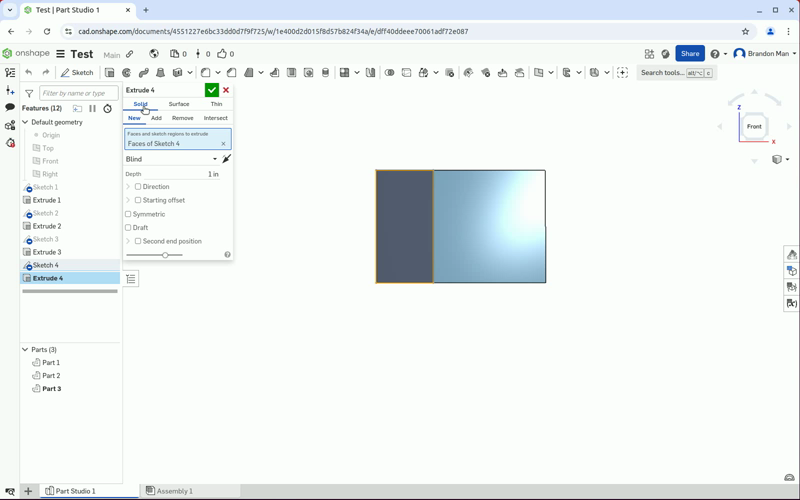
click(143, 106)
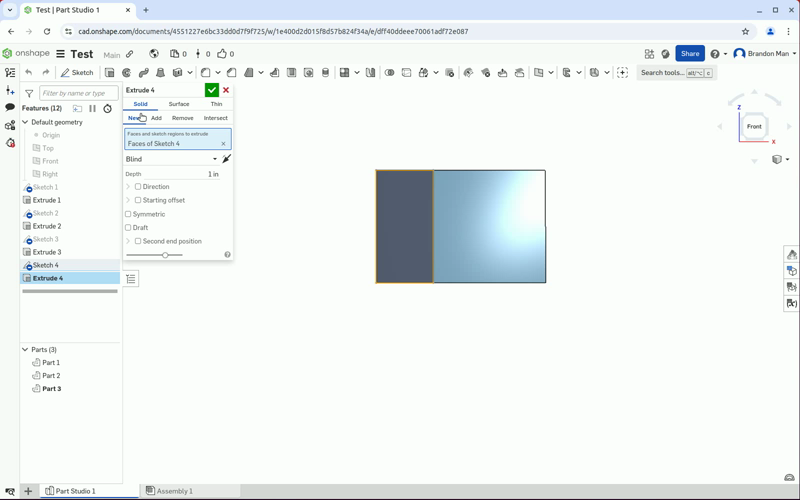
mouse_move(137, 120)
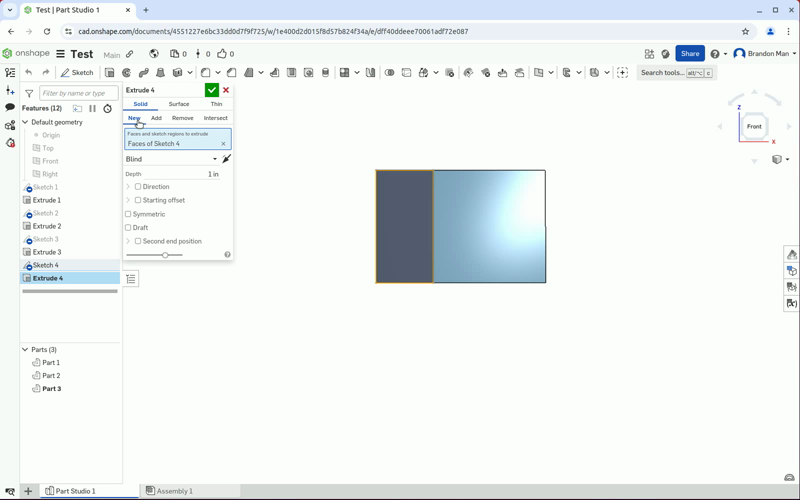
click(137, 120)
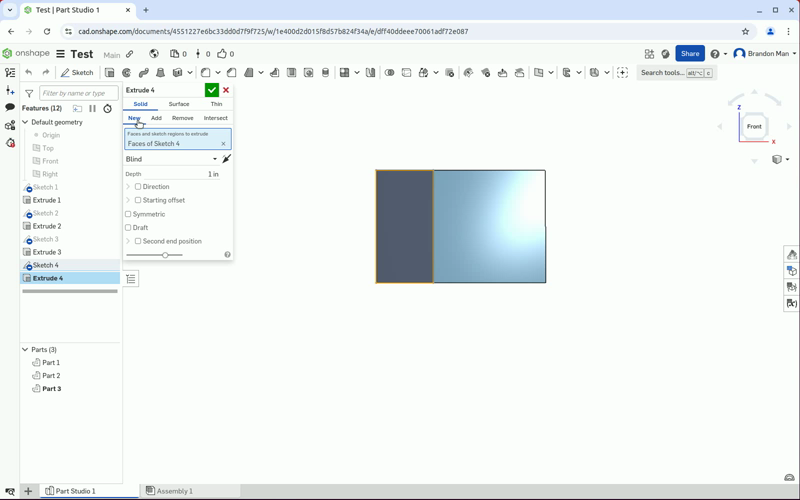
key(tab, 4)
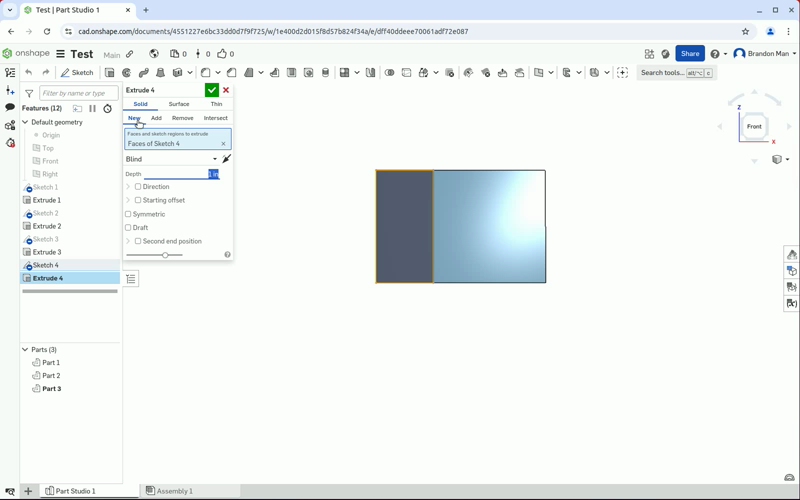
text(11.554)
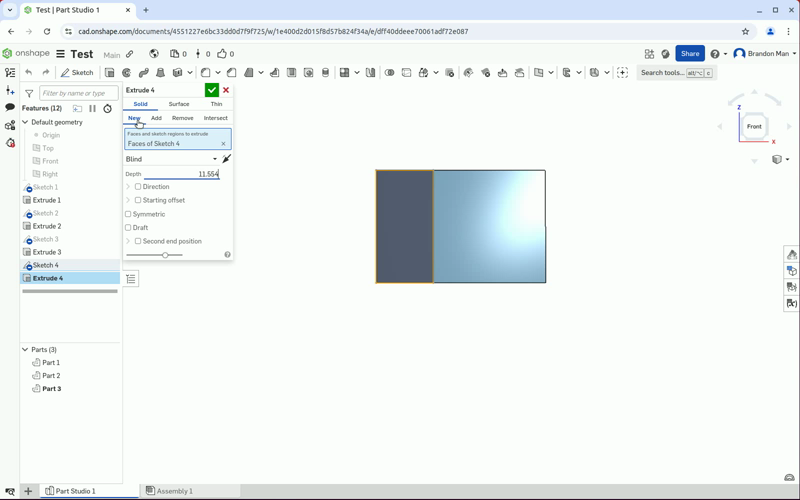
key(enter)
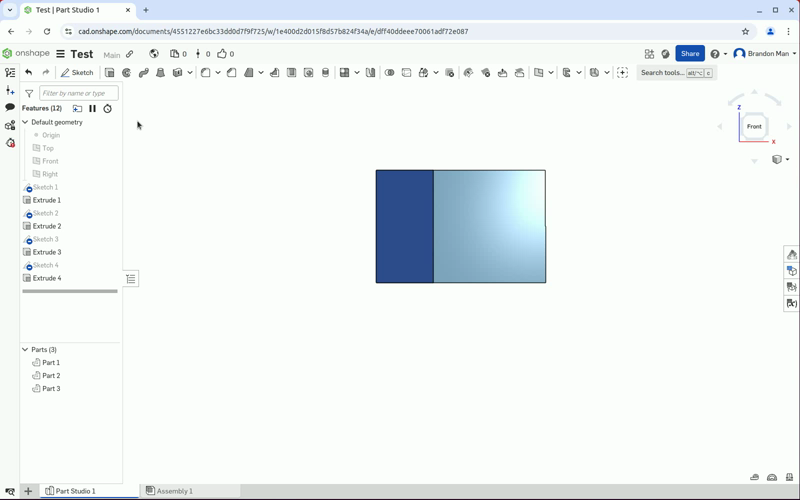
key(shift+h)
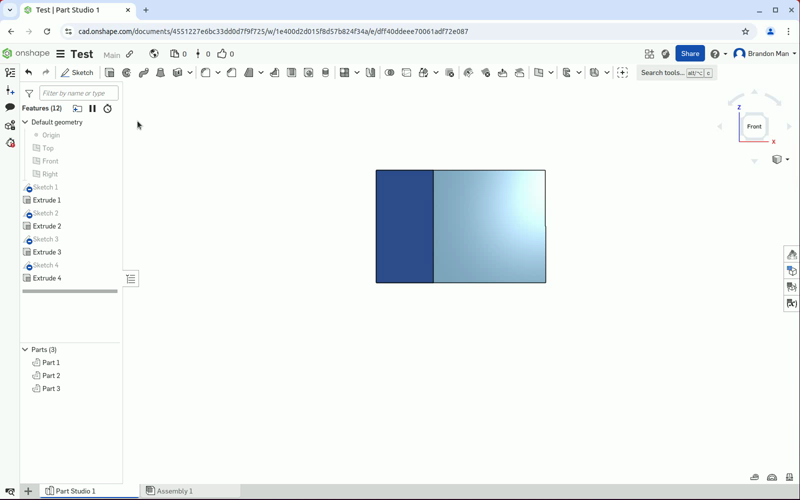
key(shift+h)
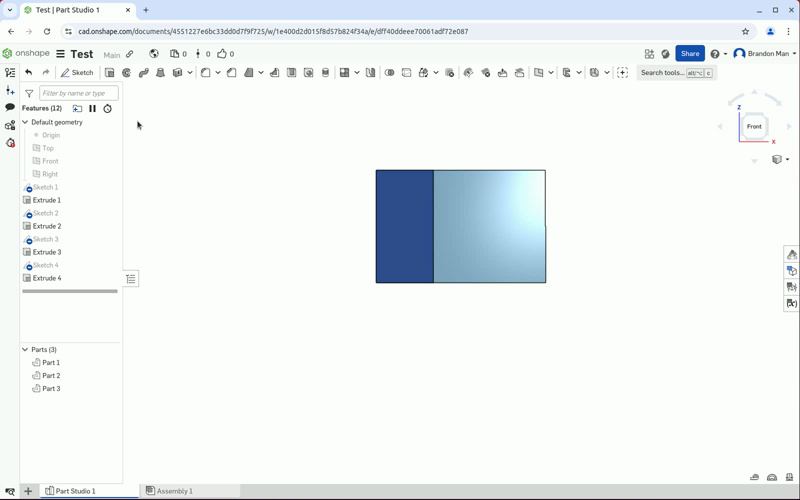
mouse_move(73, 189)
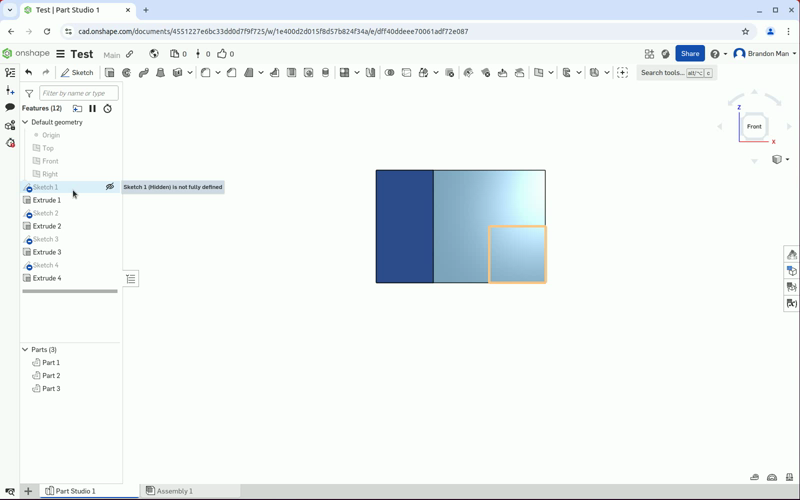
click(73, 189)
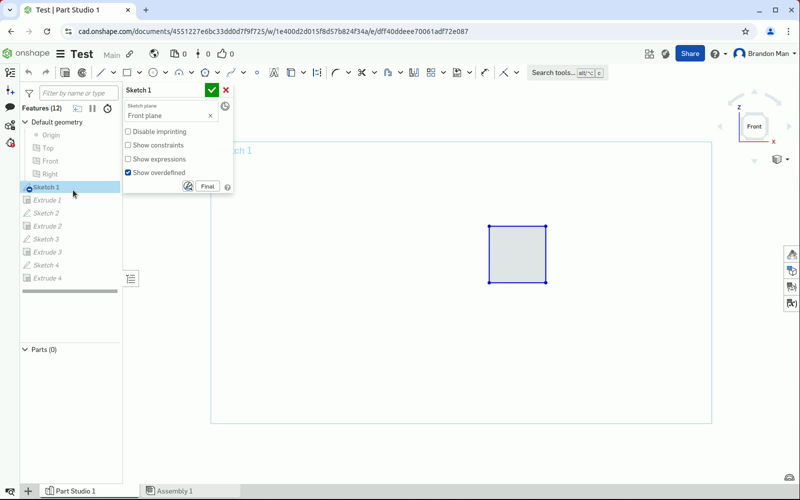
mouse_move(229, 92)
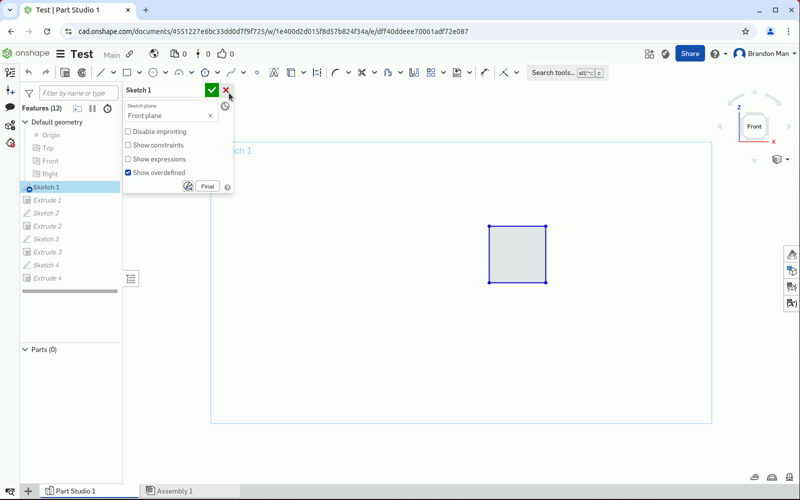
click(229, 92)
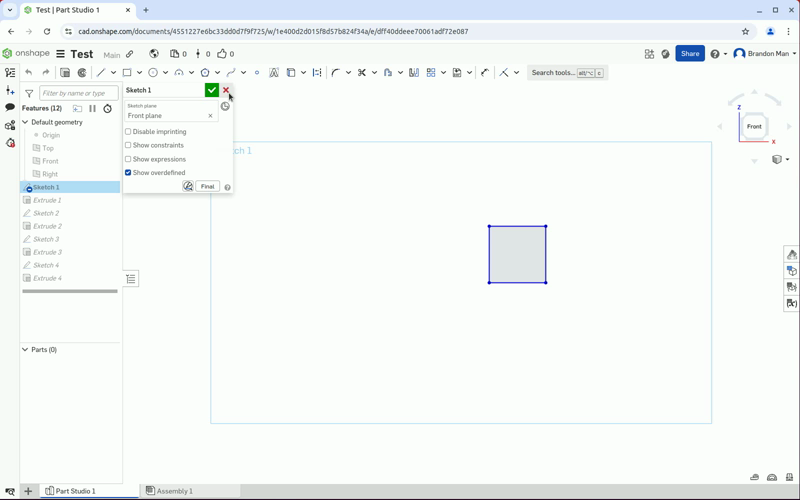
key(shift+s)
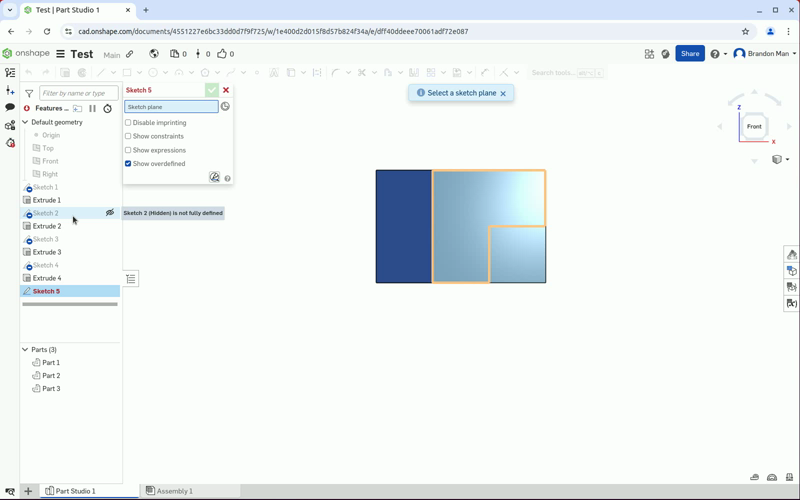
scroll(3)
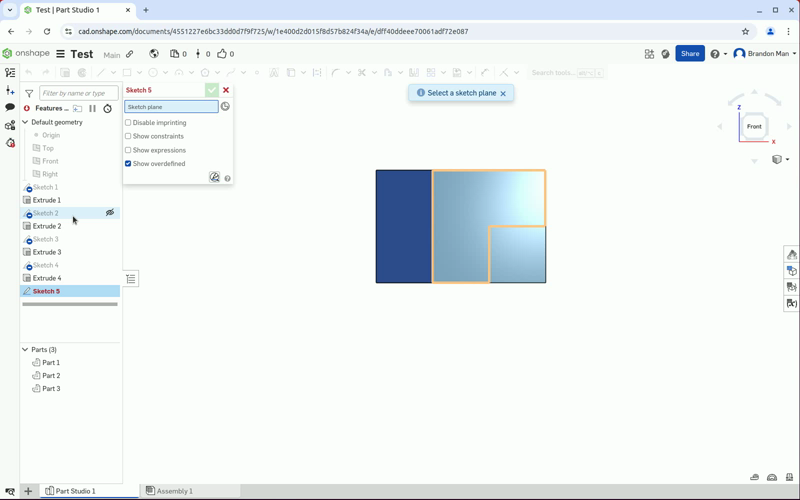
mouse_move(73, 163)
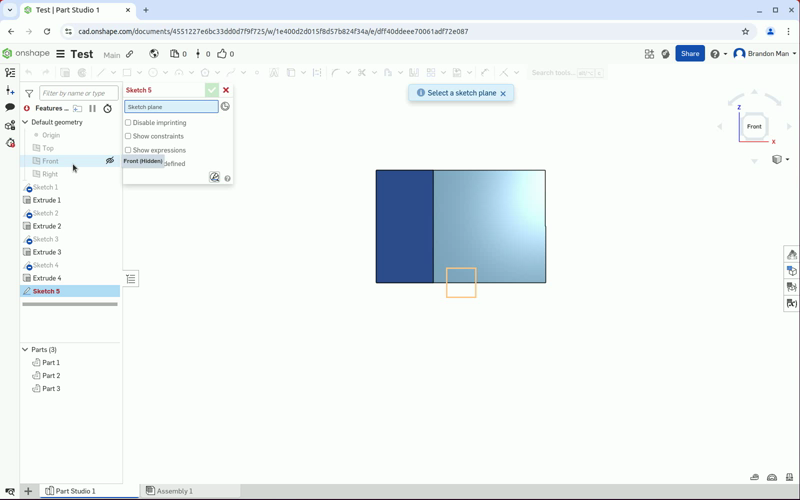
click(73, 163)
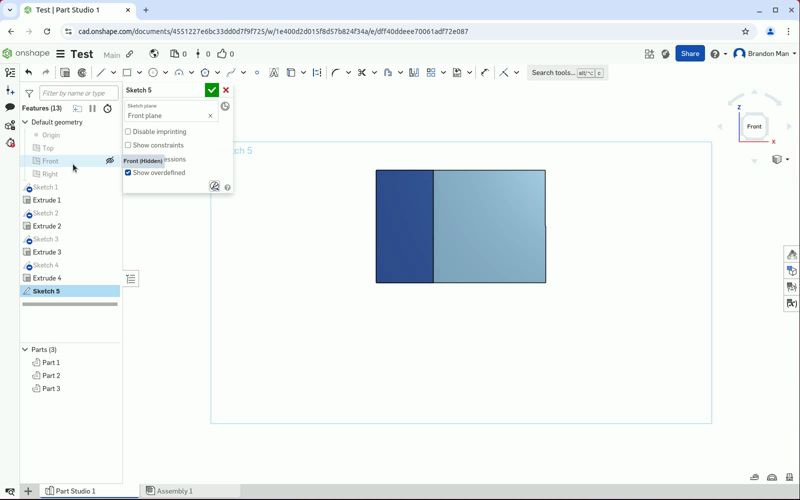
mouse_move(73, 352)
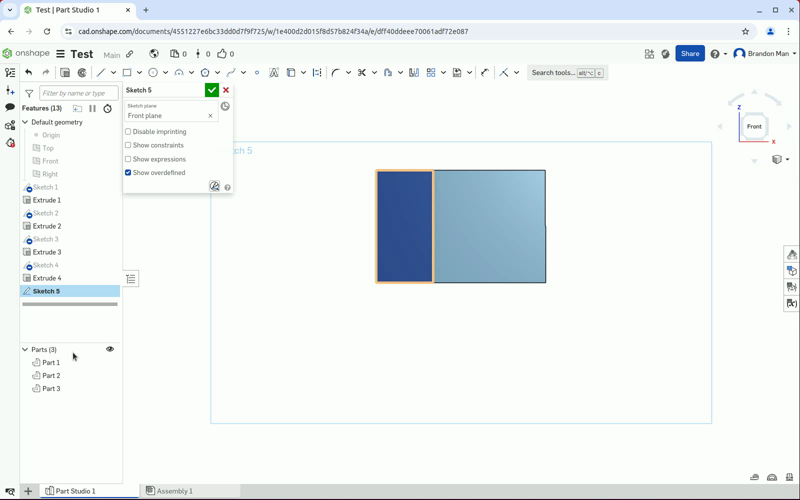
key(y)
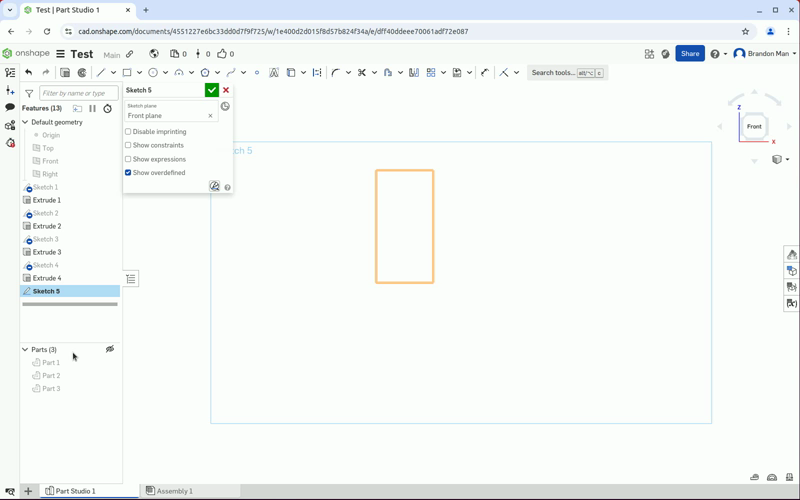
key(l)
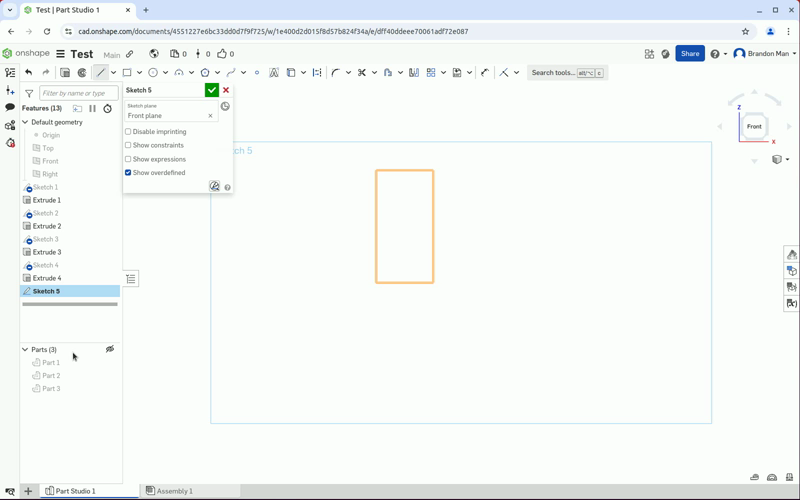
key_down(shift)
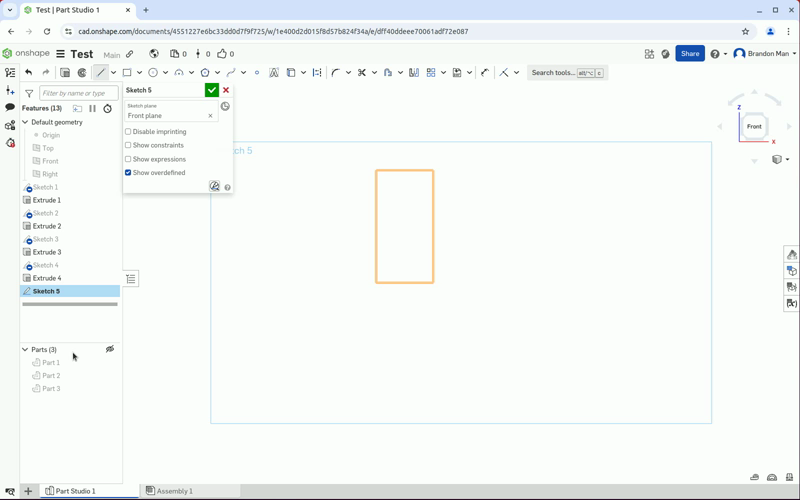
mouse_move(489, 282)
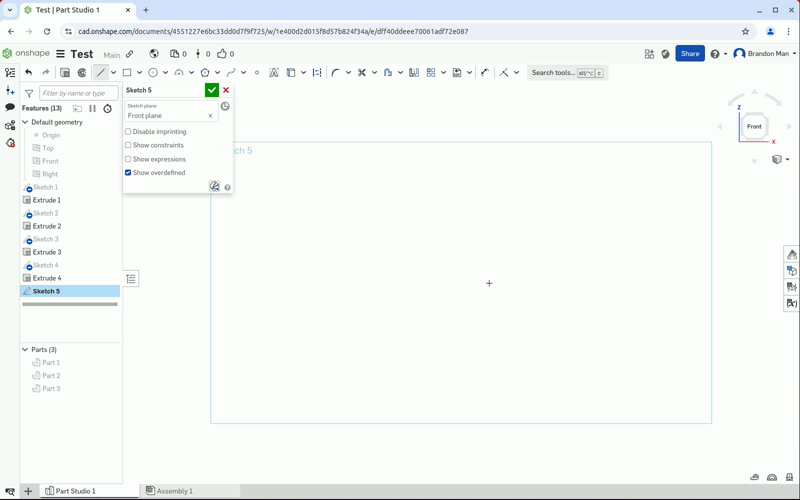
click(489, 282)
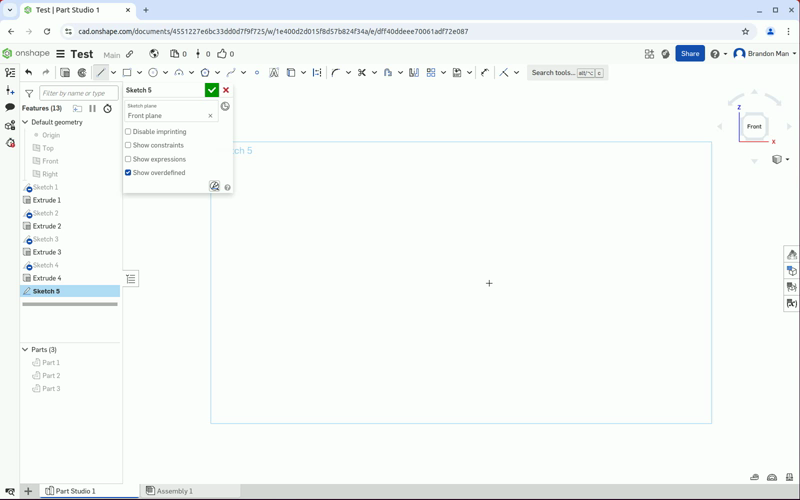
key_up(shift)
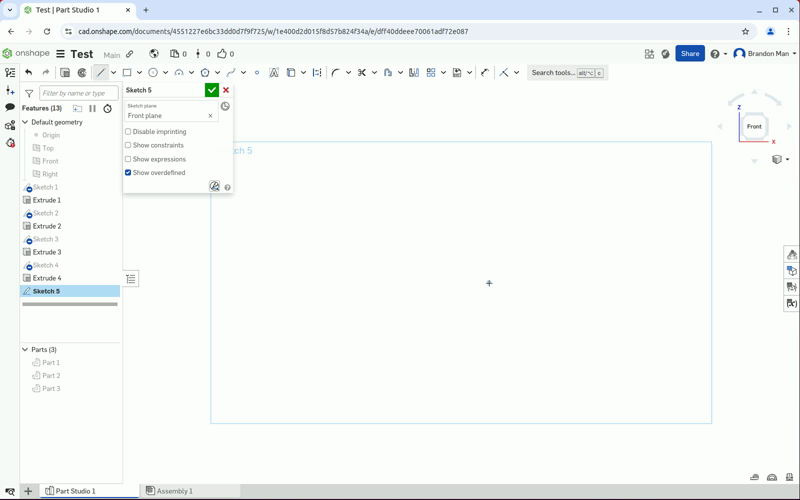
key_down(shift)
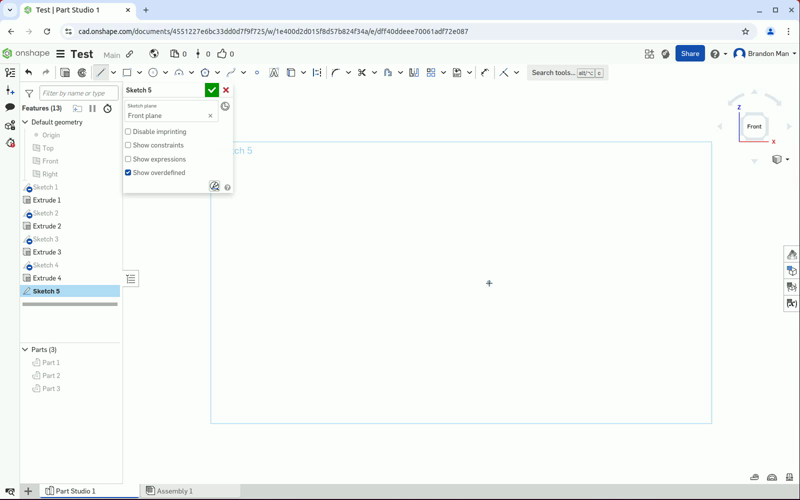
mouse_move(519, 282)
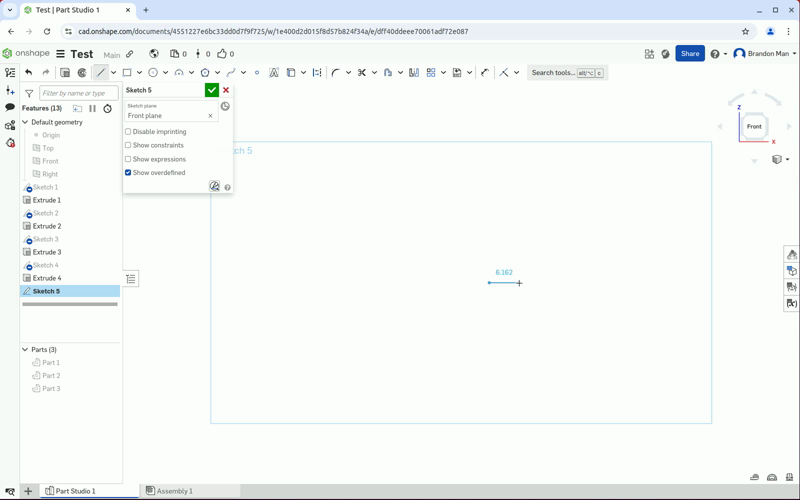
mouse_move(545, 282)
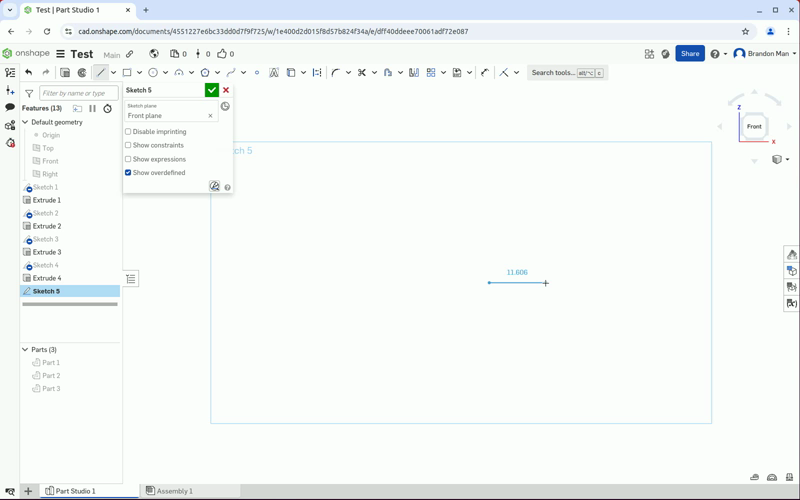
click(545, 282)
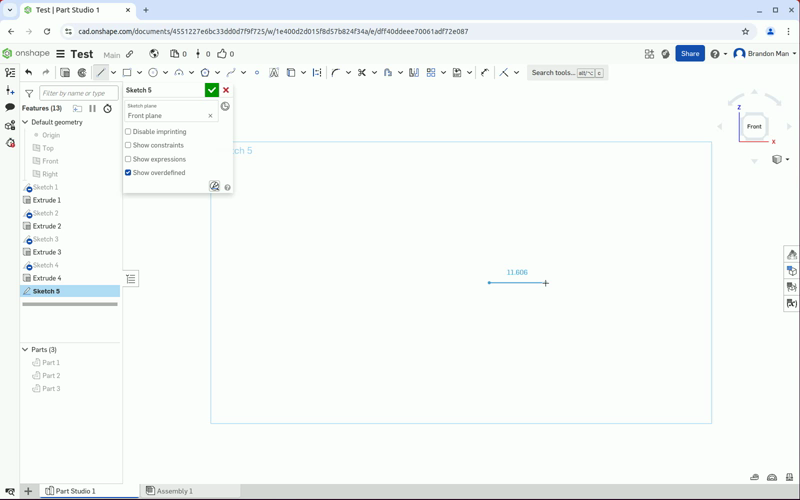
key_up(shift)
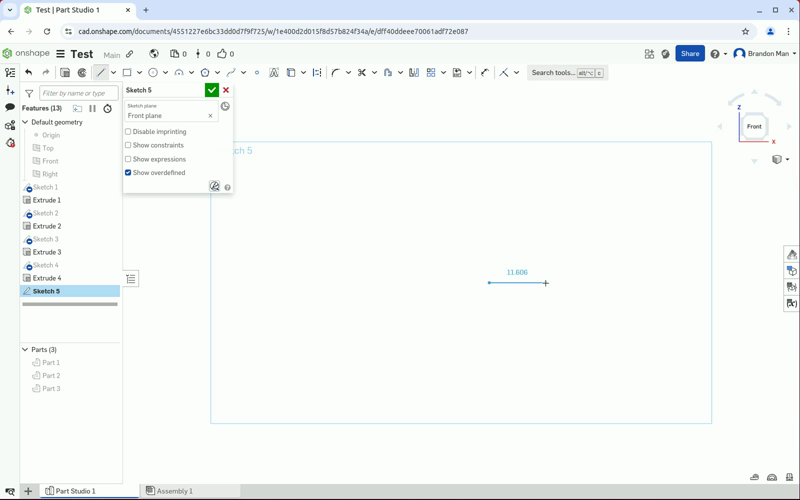
key_down(shift)
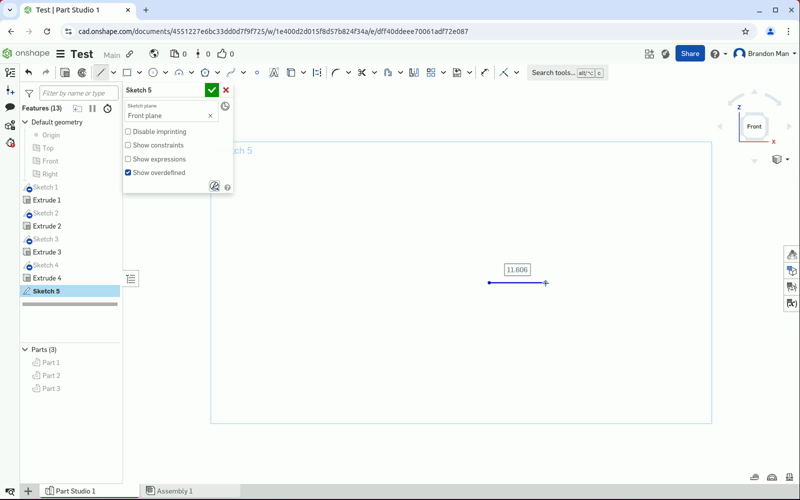
mouse_move(575, 282)
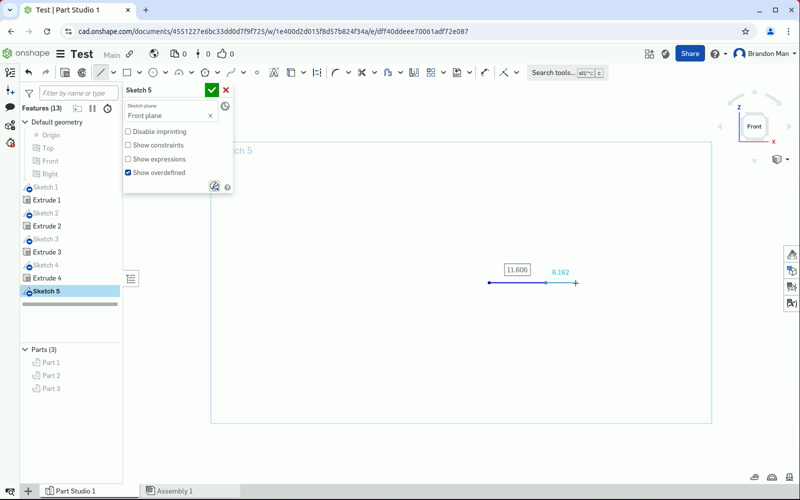
mouse_move(545, 226)
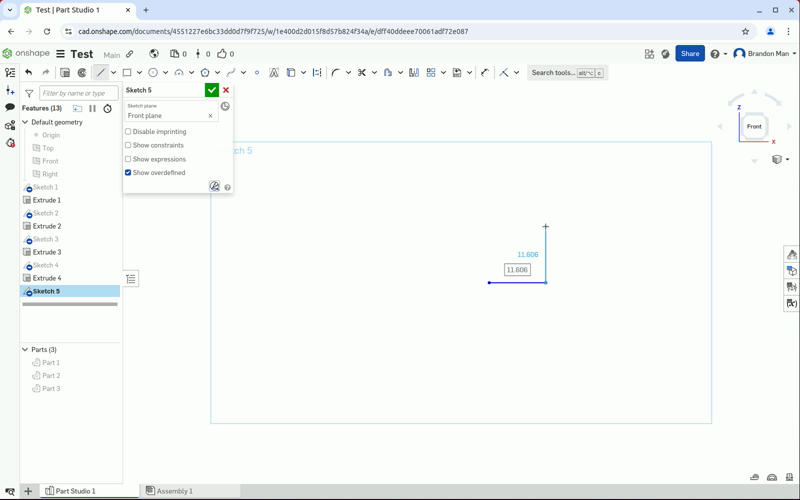
click(545, 226)
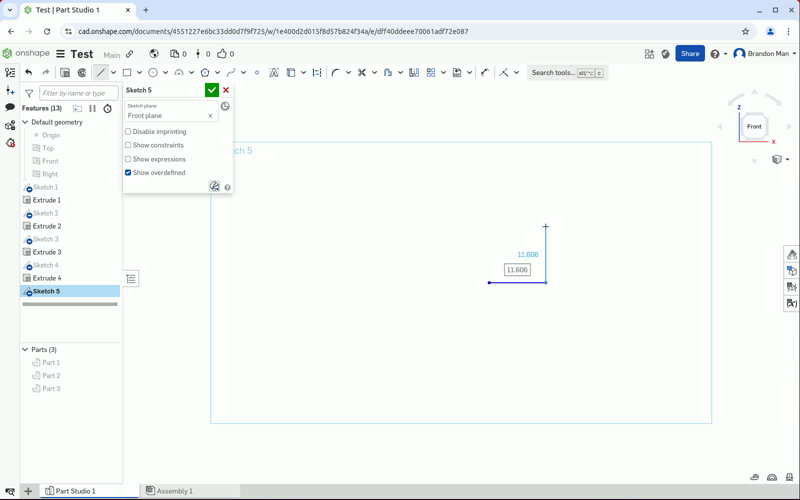
key_up(shift)
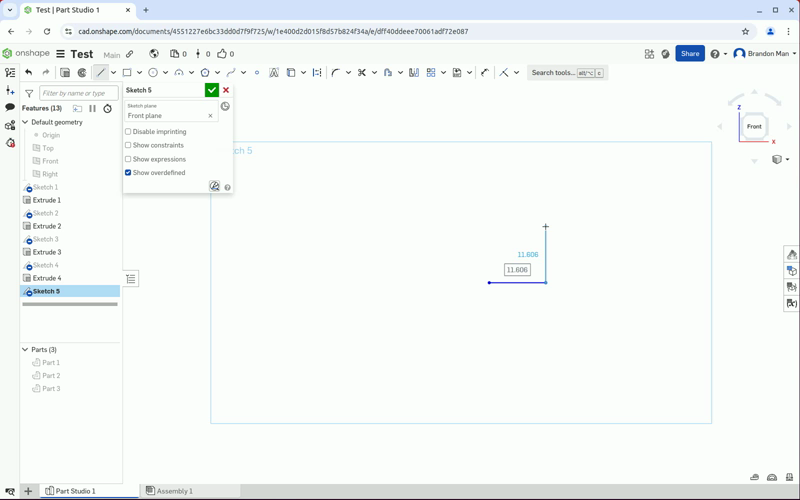
key_down(shift)
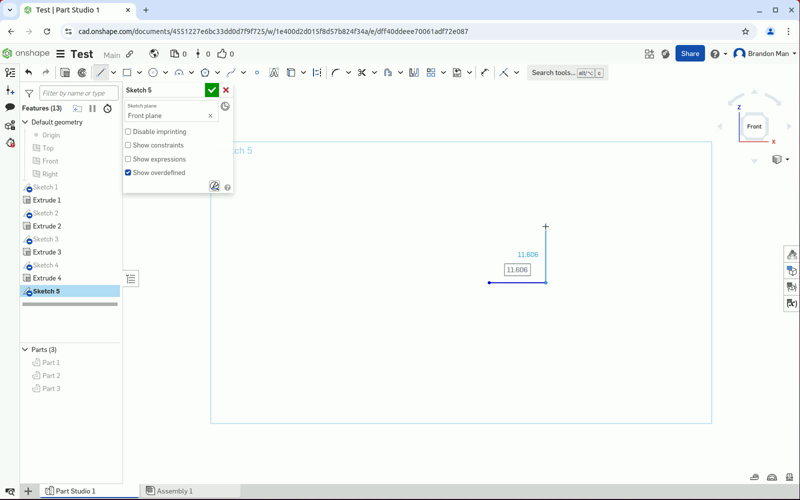
mouse_move(575, 226)
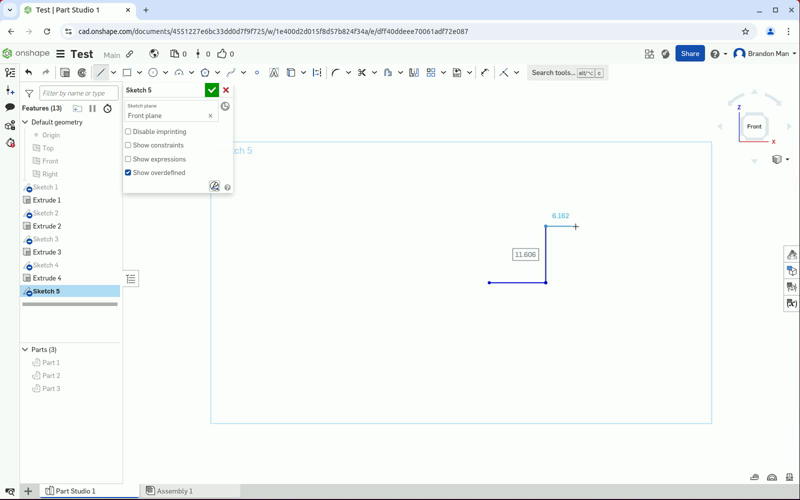
mouse_move(489, 226)
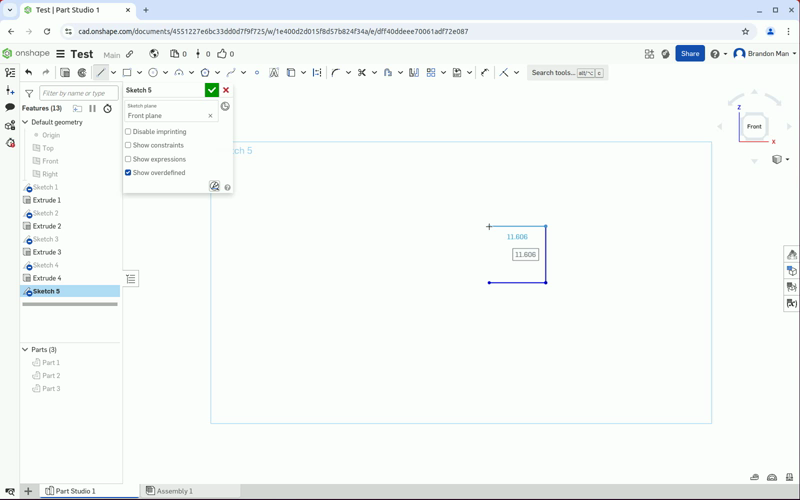
click(489, 226)
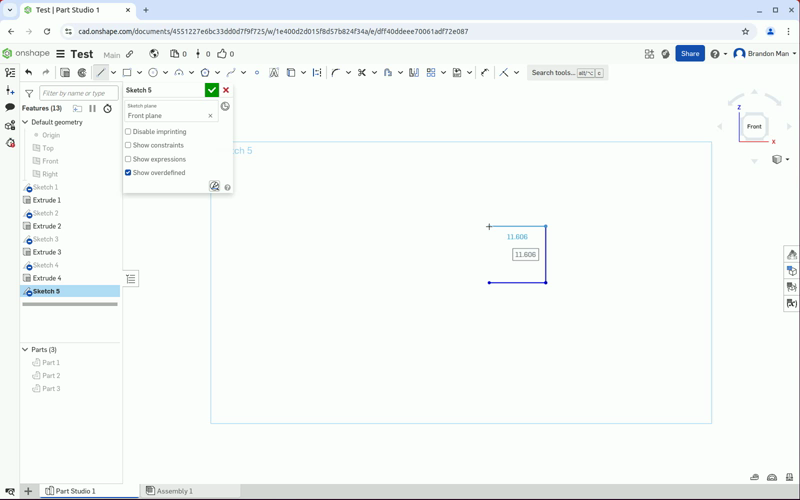
key_up(shift)
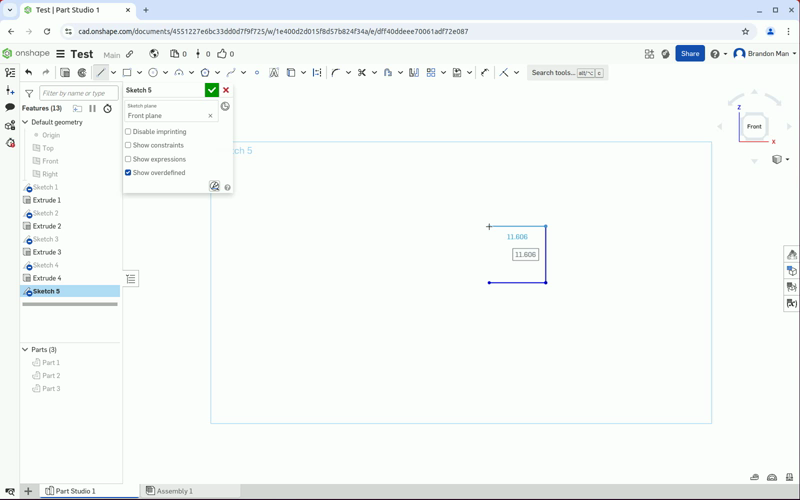
mouse_move(519, 226)
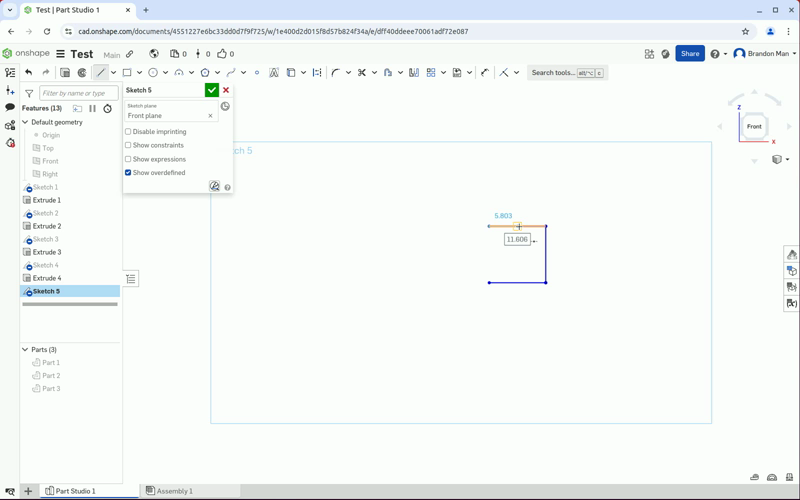
key_down(shift)
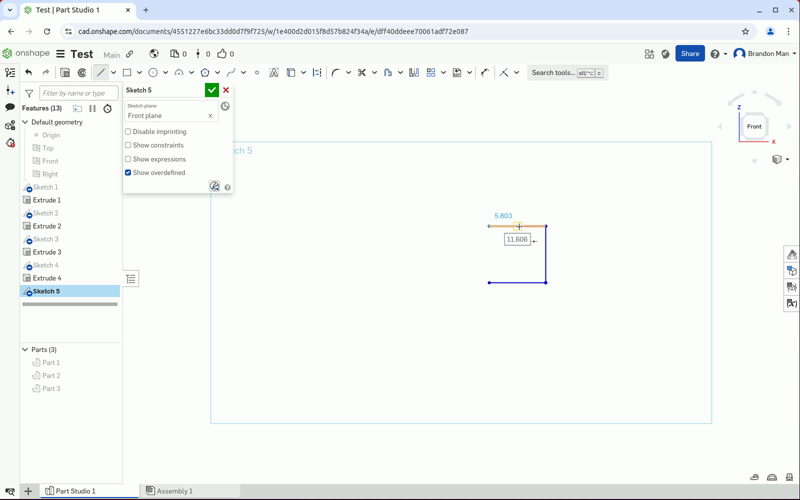
mouse_move(489, 282)
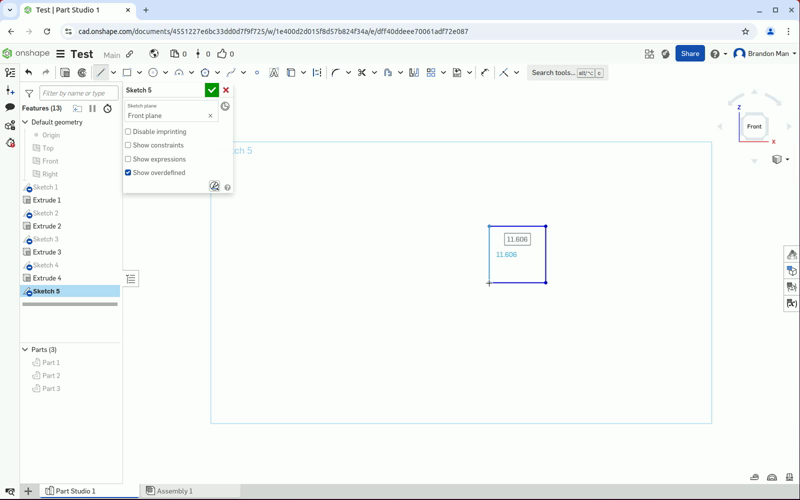
key_up(shift)
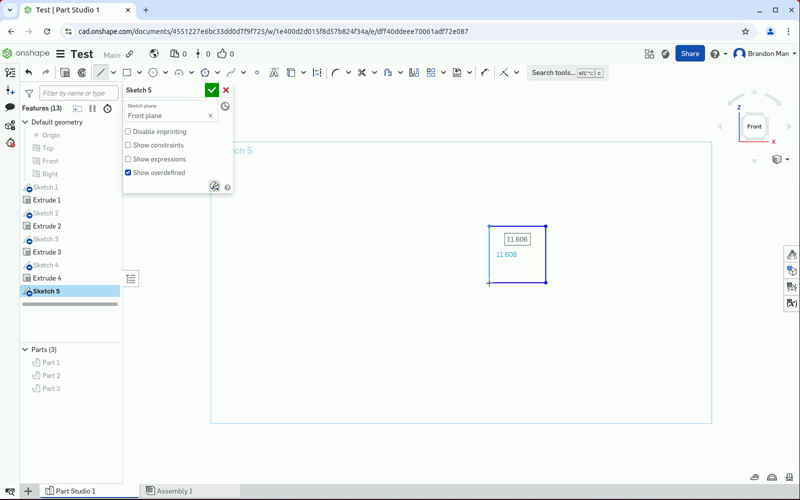
click(489, 282)
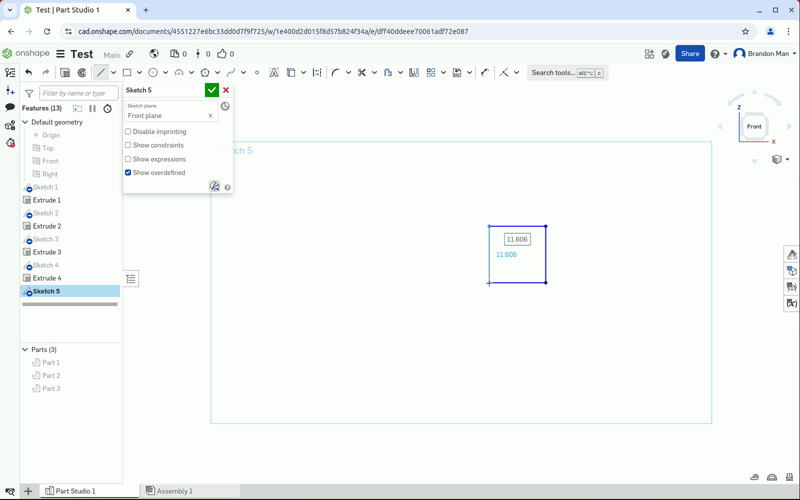
key(esc)
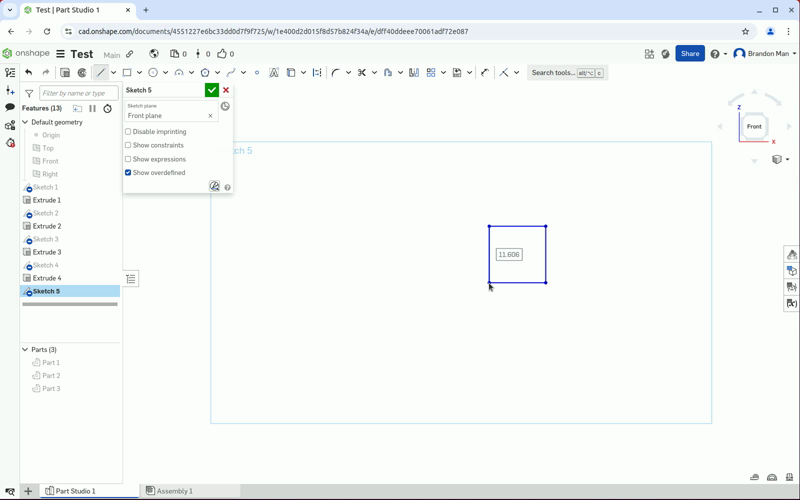
mouse_move(513, 271)
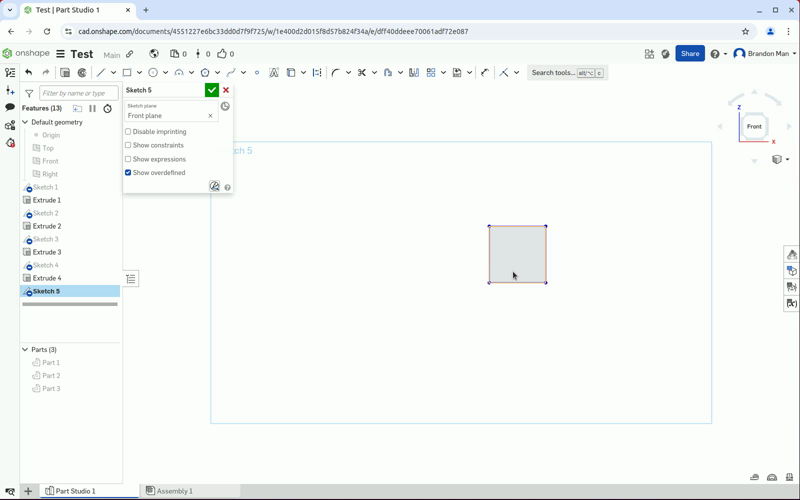
click(513, 271)
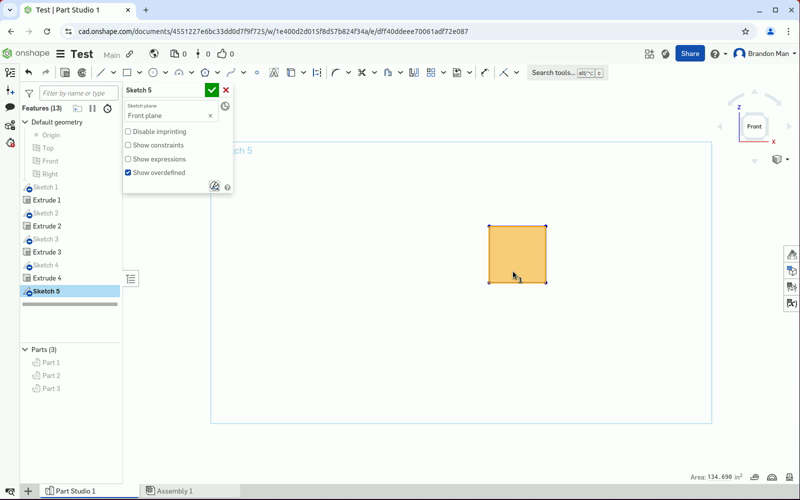
mouse_move(73, 352)
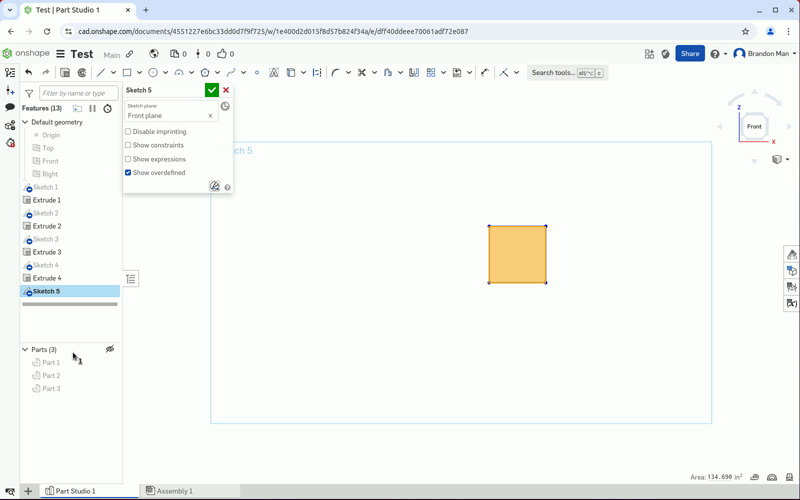
key(shift+y)
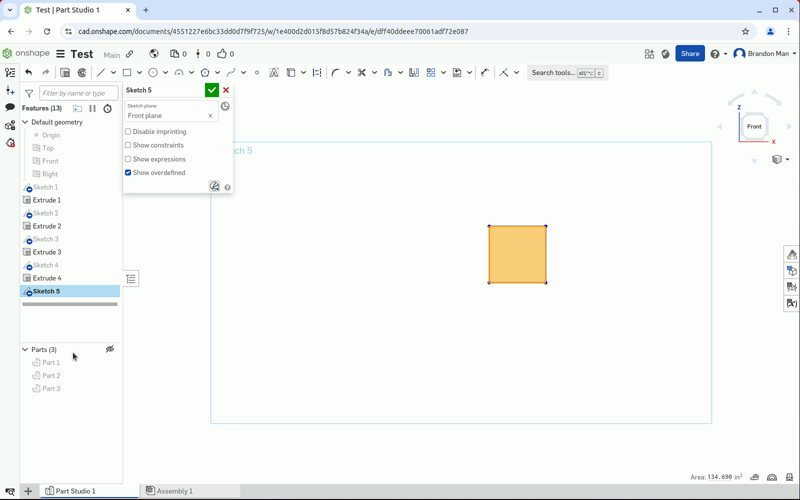
key(shift+e)
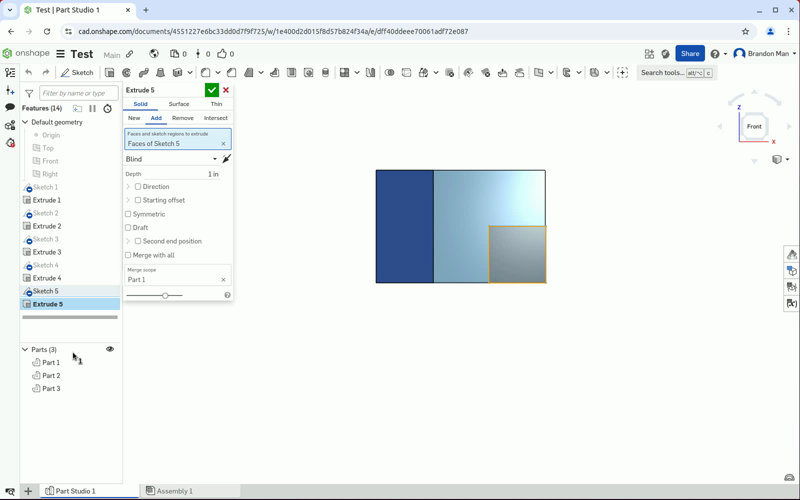
mouse_move(143, 106)
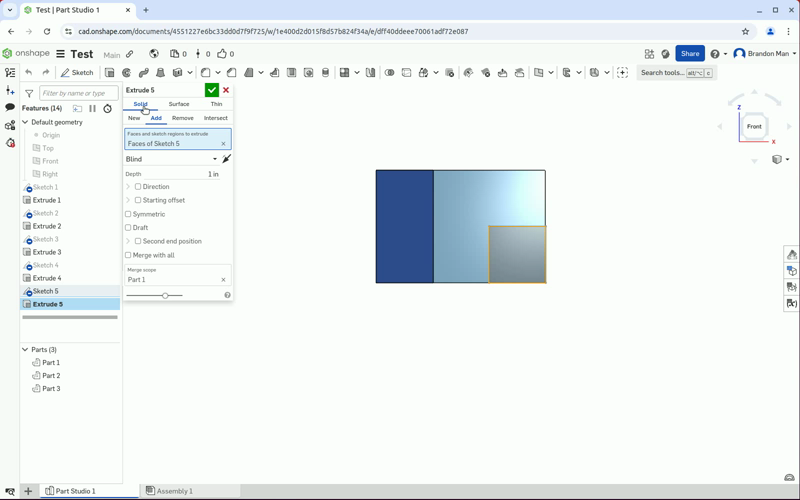
click(143, 106)
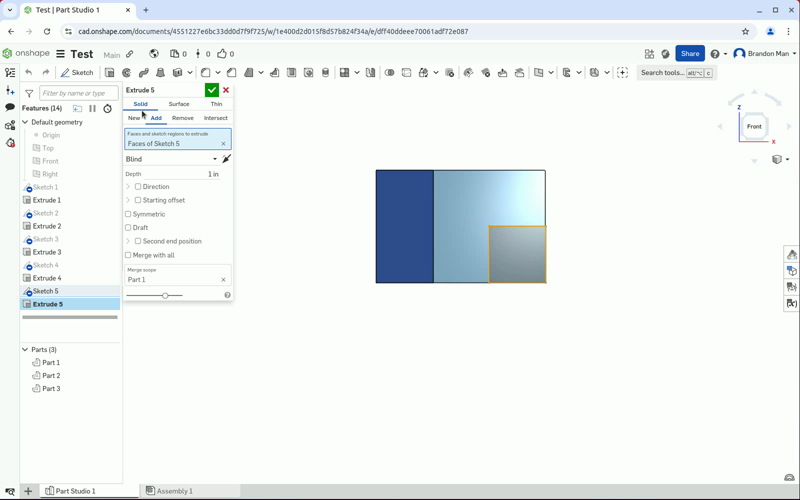
mouse_move(137, 120)
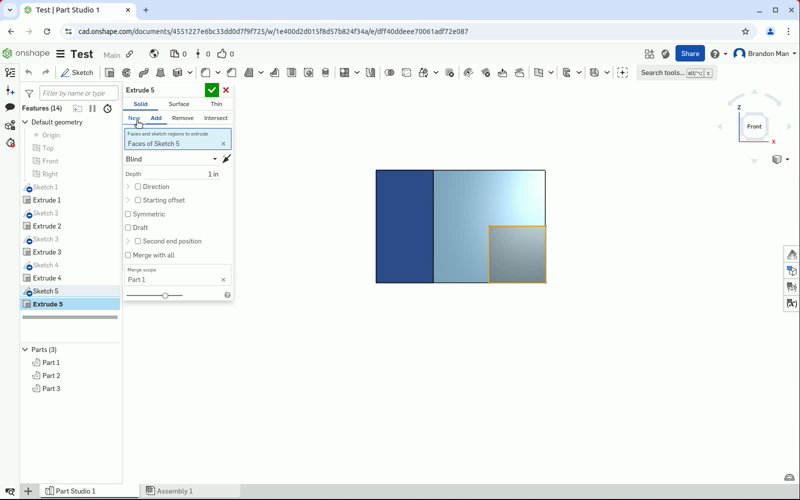
click(137, 120)
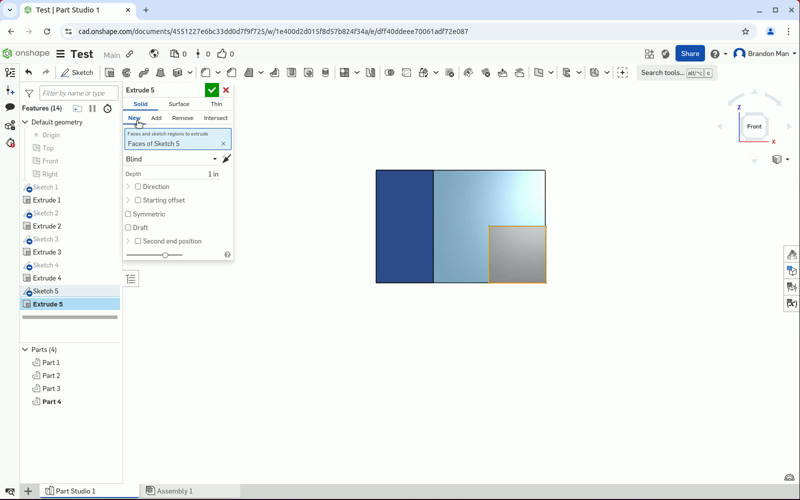
key(tab, 4)
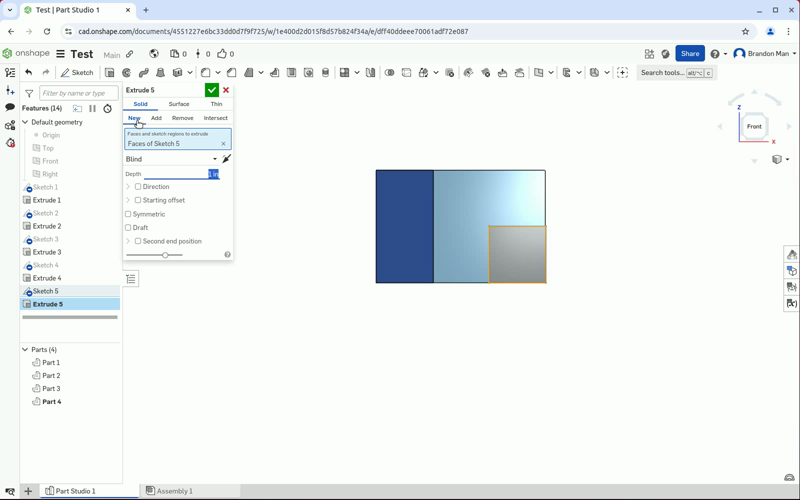
text(5.777)
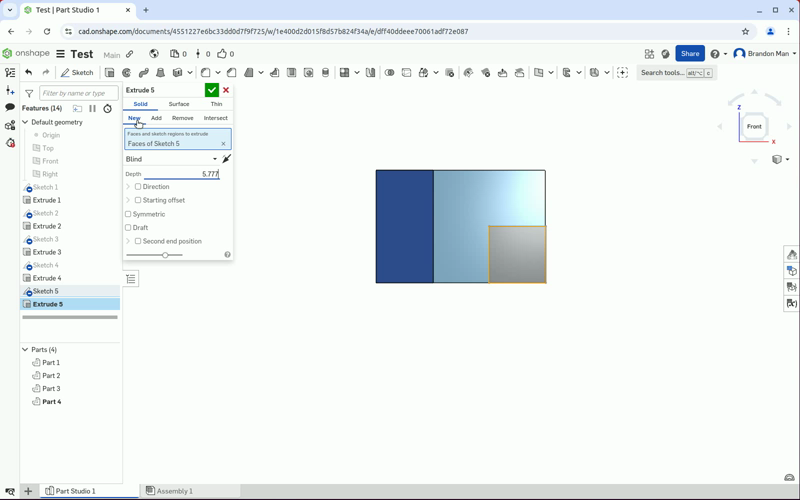
key(enter)
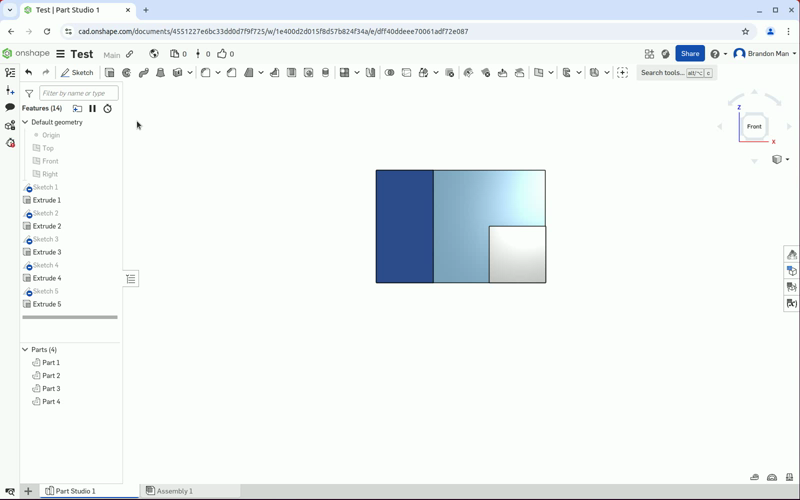
key(shift+h)
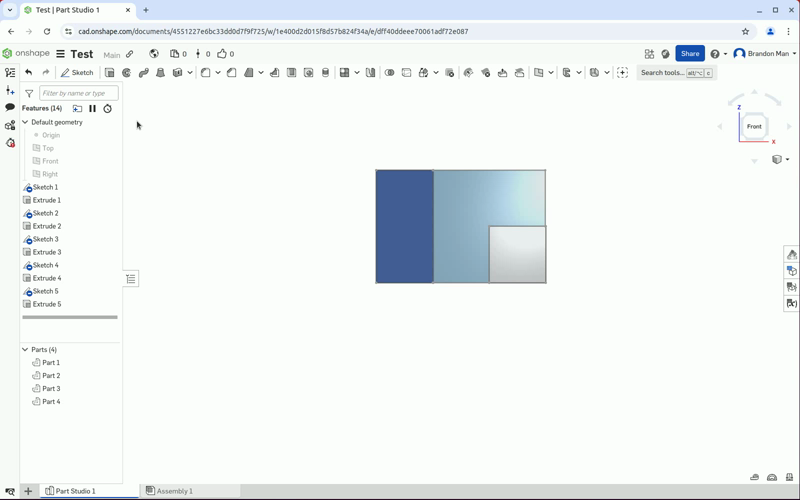
key(shift+h)
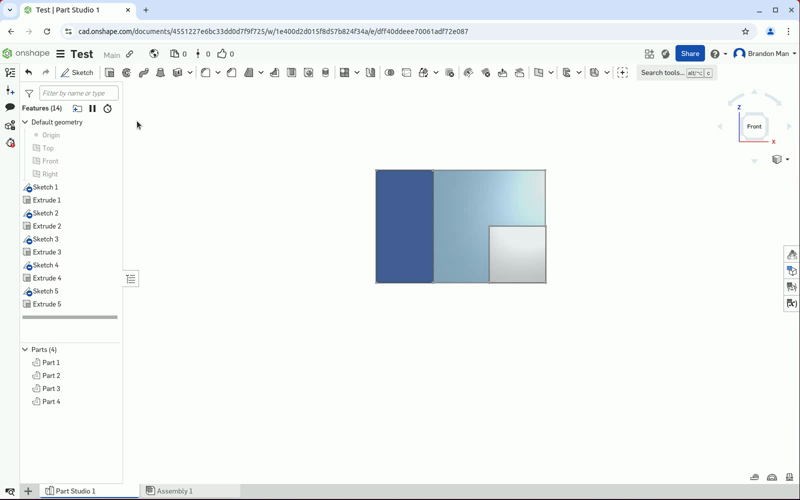
key(shift+7)
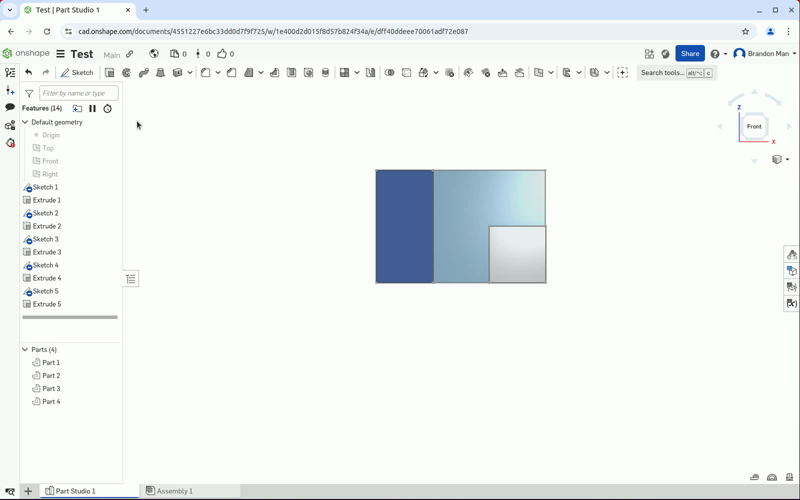
key(left, 2)
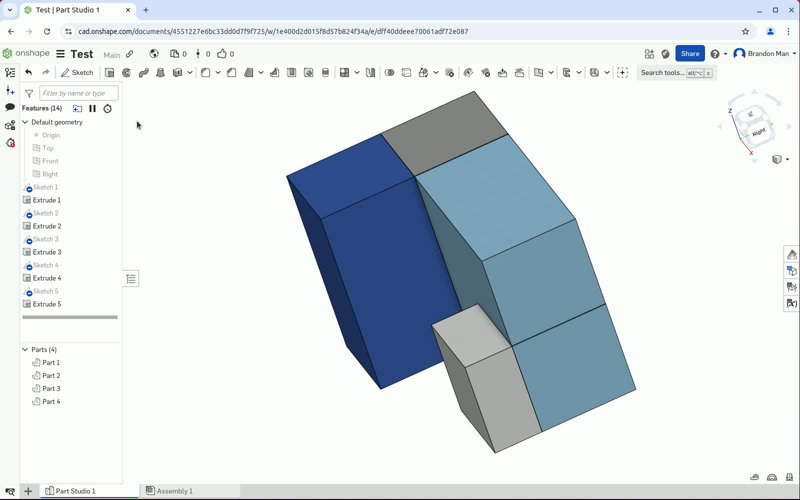
key(down, 2)
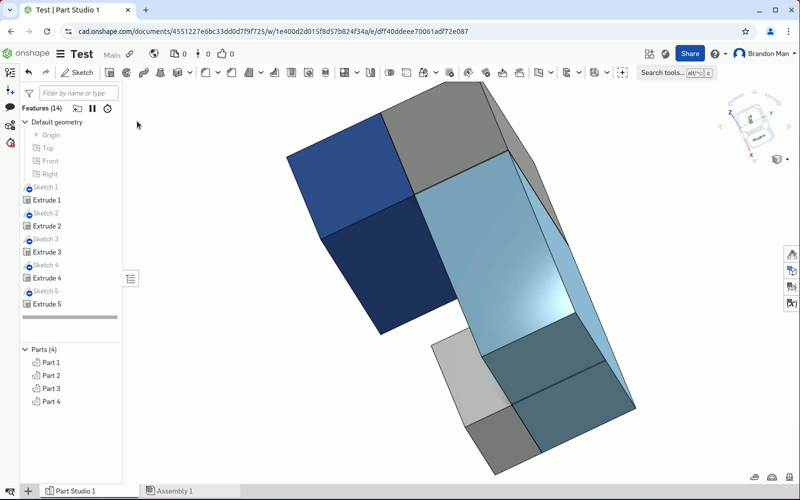
key(up, 2)
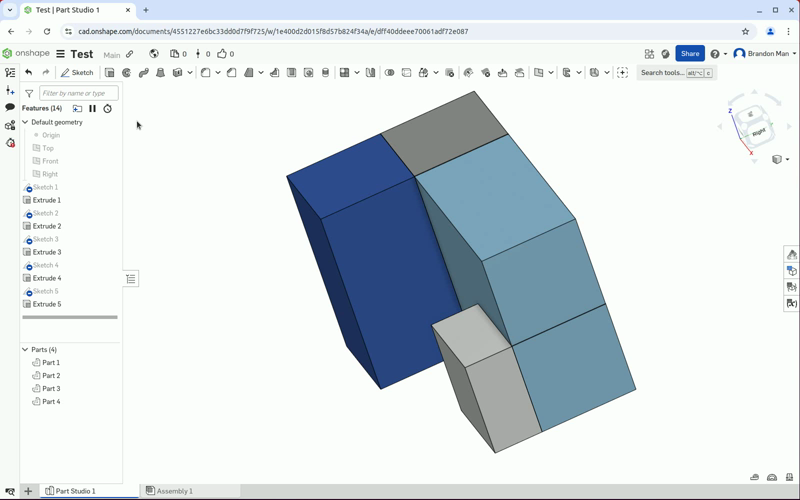
key(right, 2)
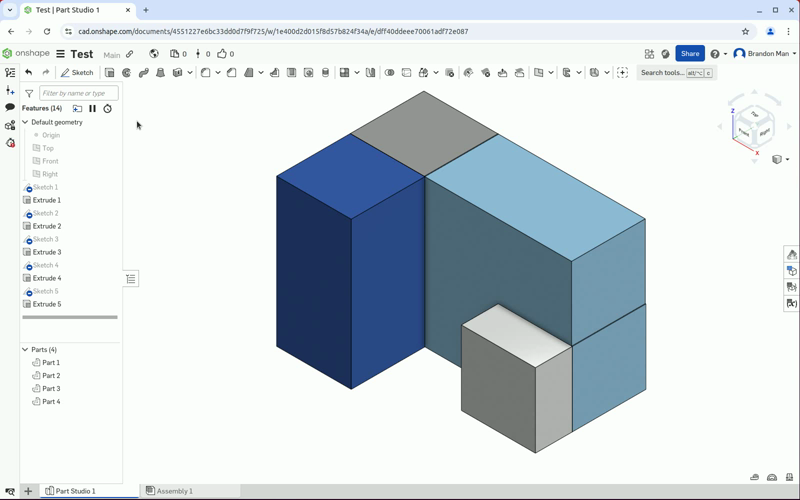
mouse_move(73, 189)
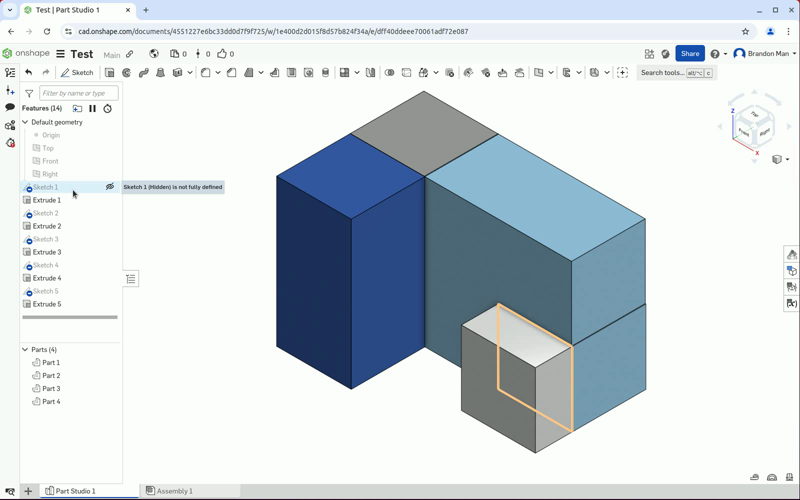
click(73, 189)